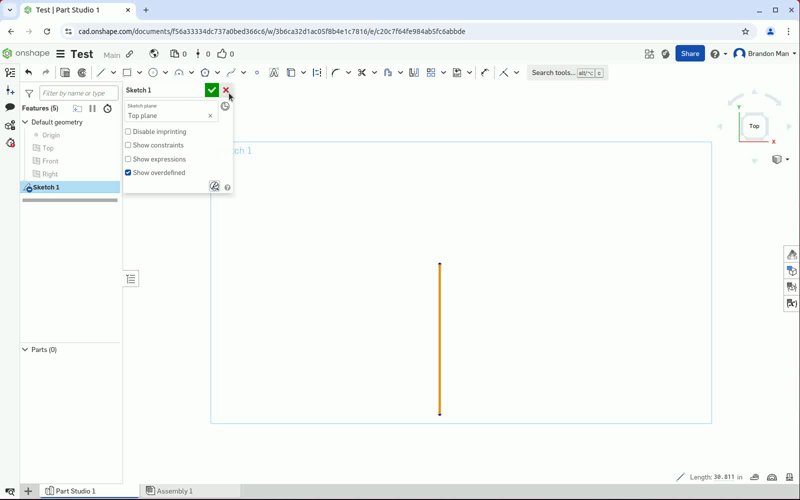
key(shift+h)
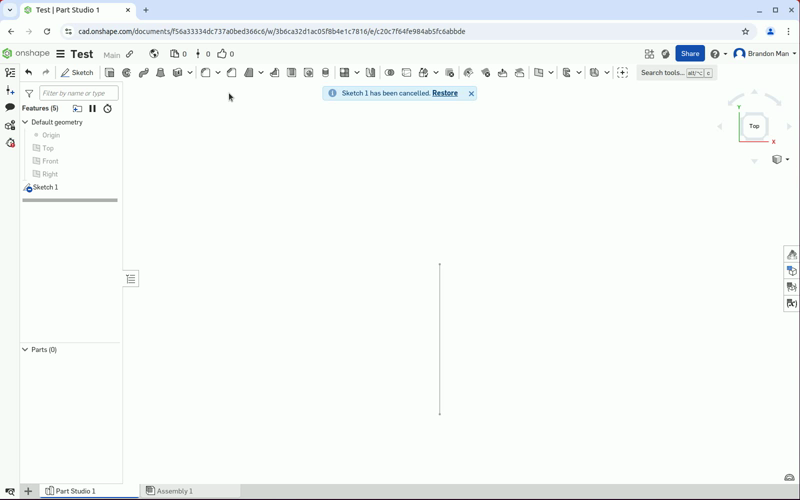
mouse_move(73, 352)
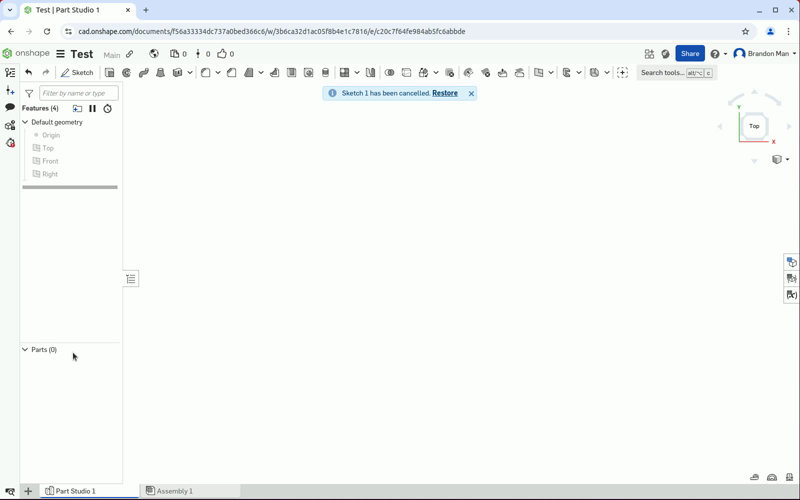
key(y)
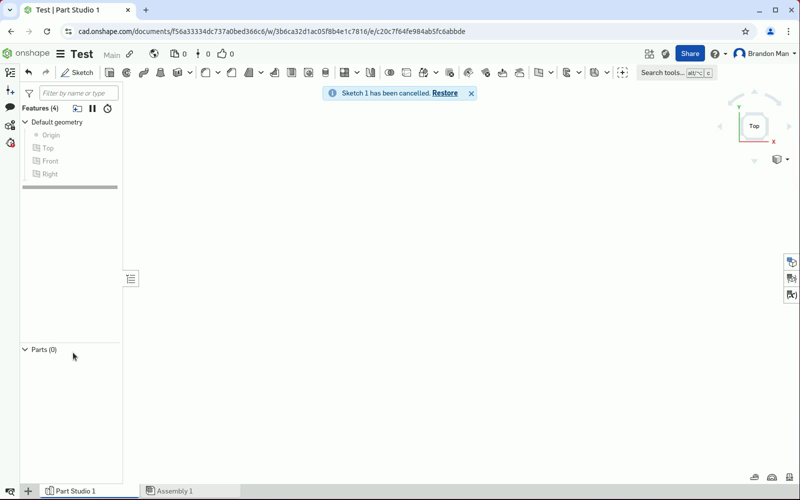
key(shift+p)
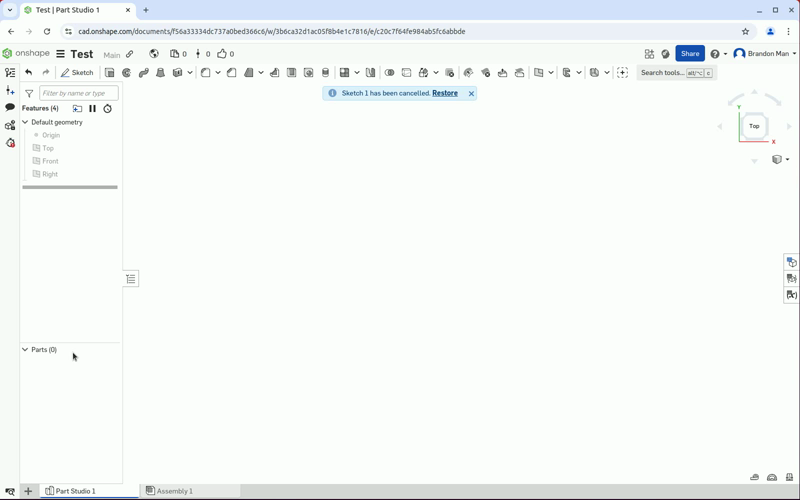
key(space)
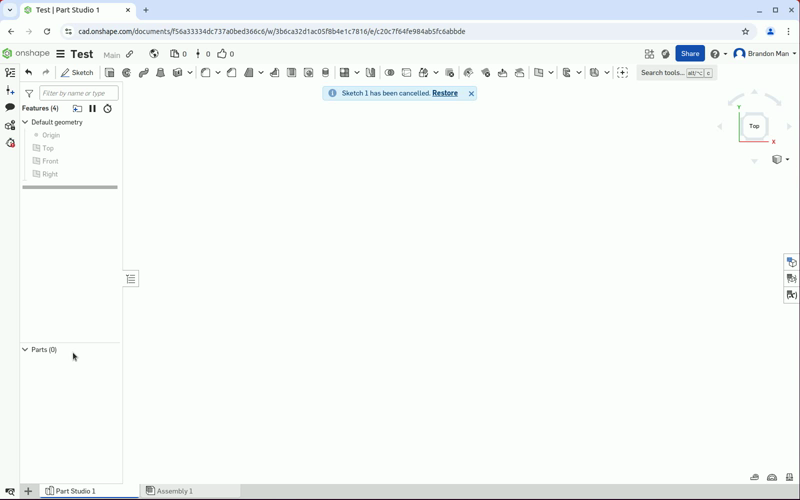
key_down(shift)
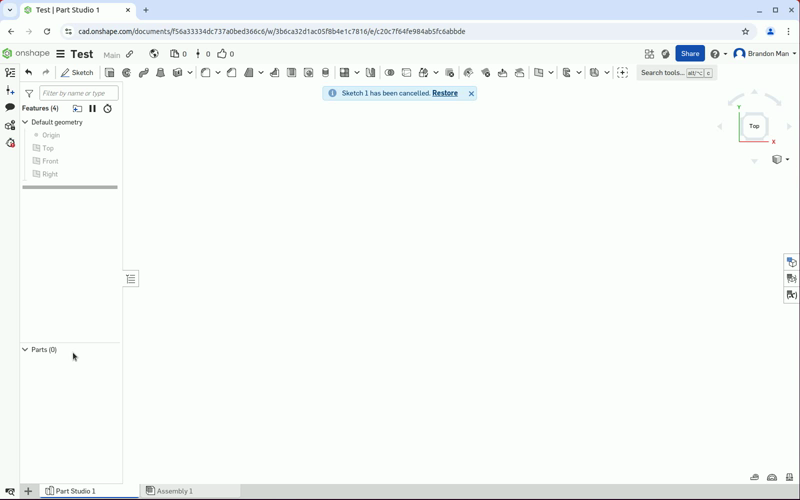
key(up)
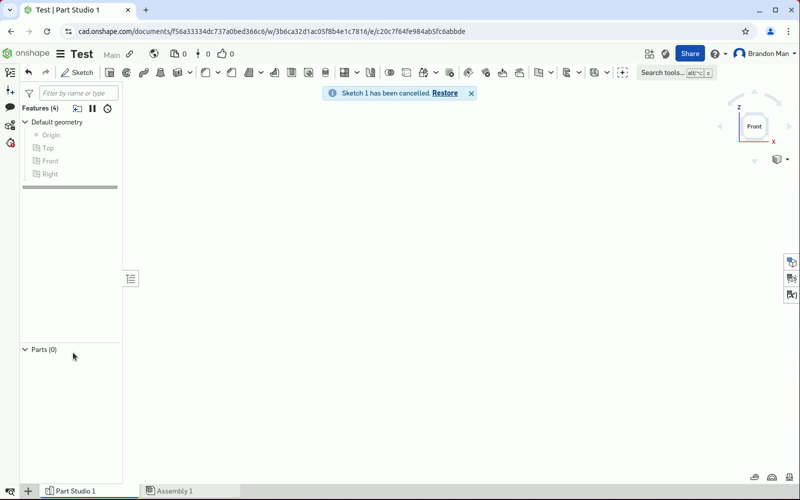
key_up(shift)
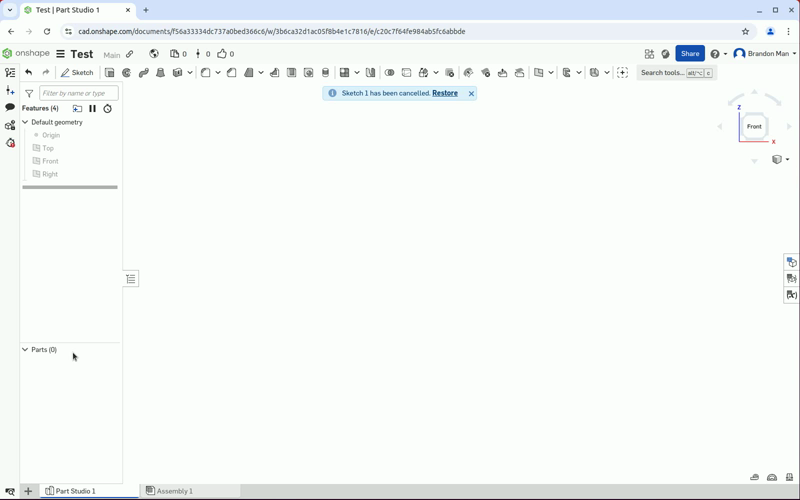
mouse_move(73, 352)
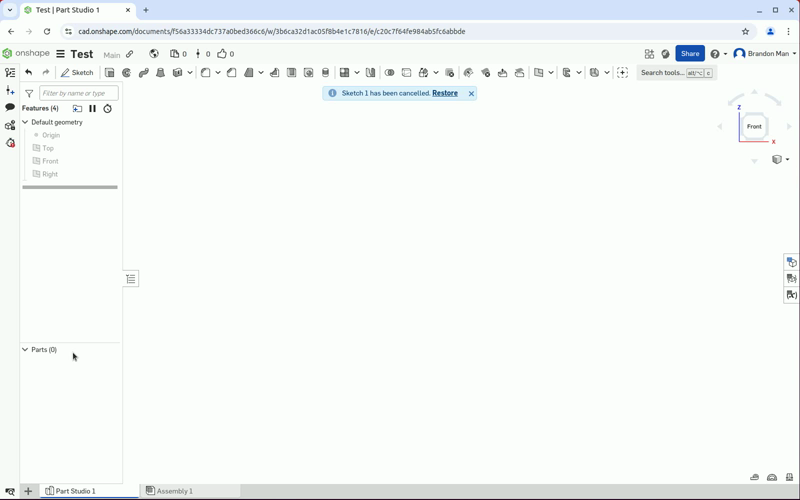
key(shift+y)
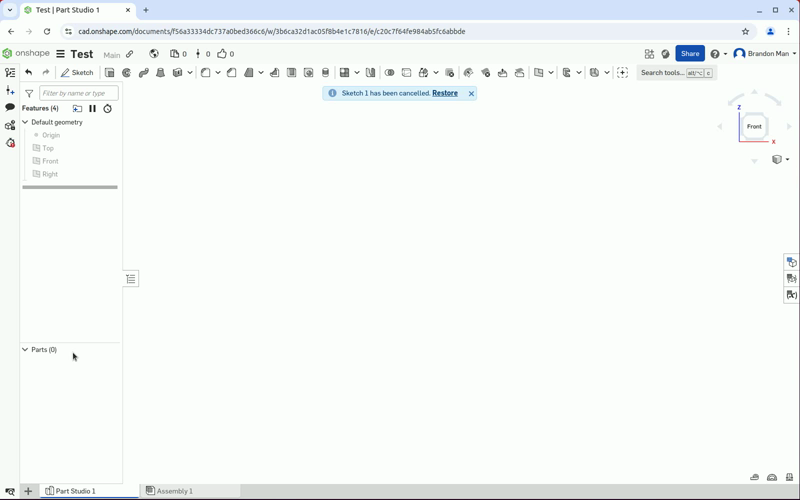
key(shift+s)
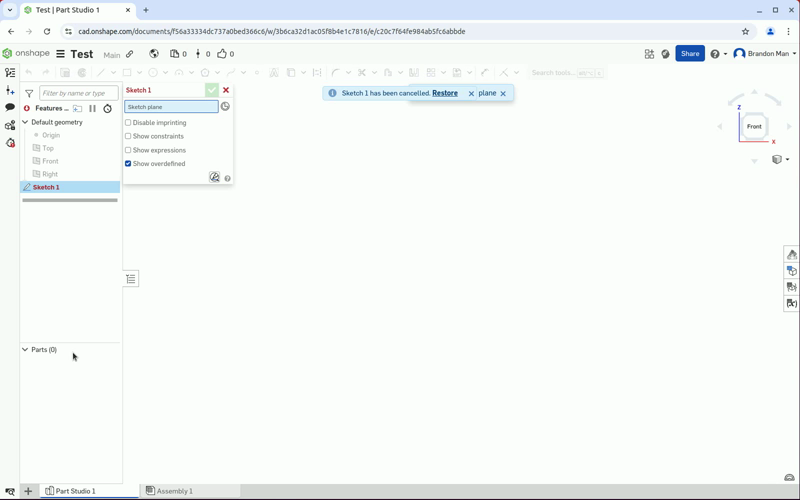
mouse_move(73, 163)
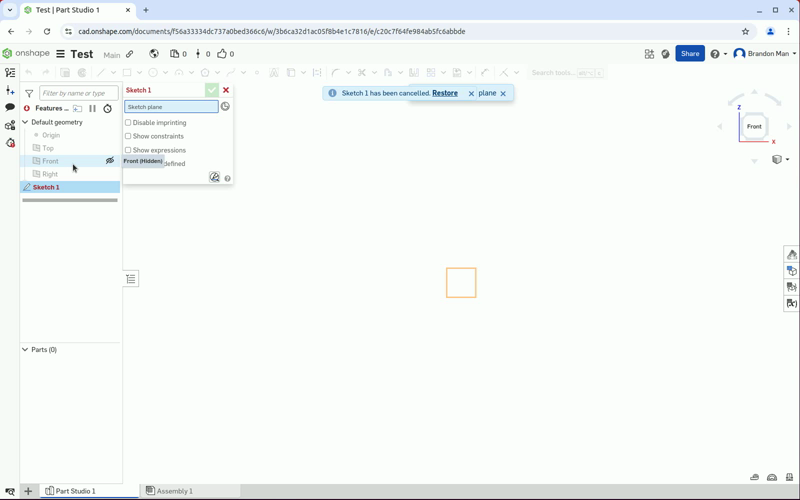
click(73, 163)
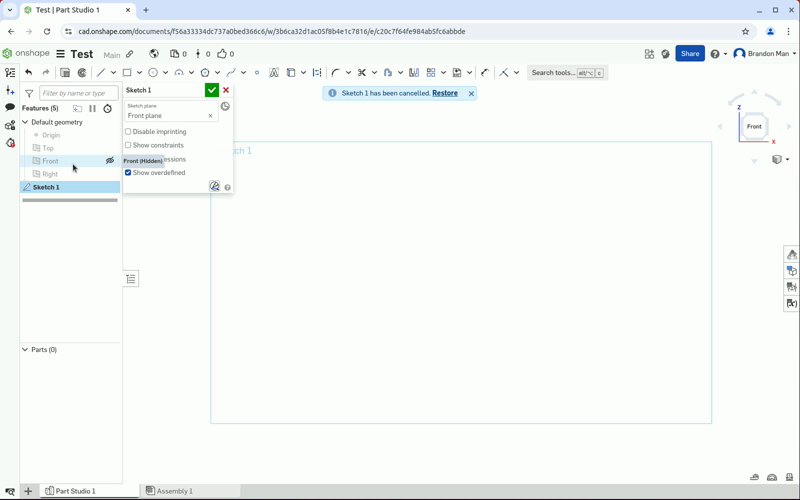
mouse_move(73, 352)
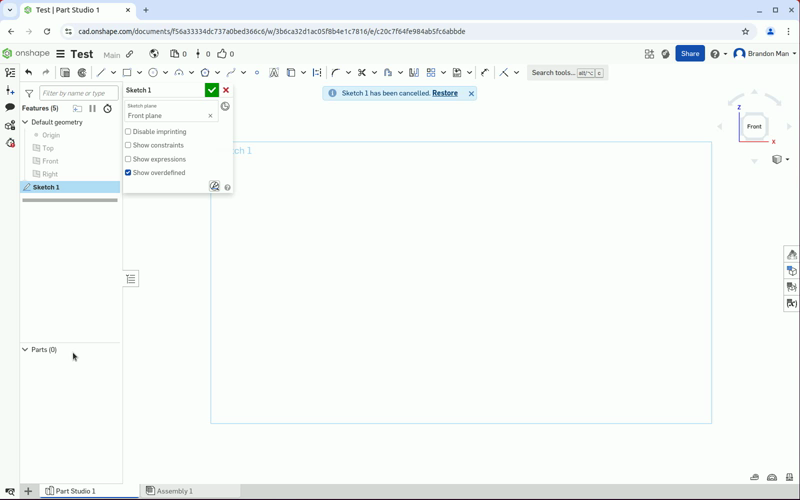
key(y)
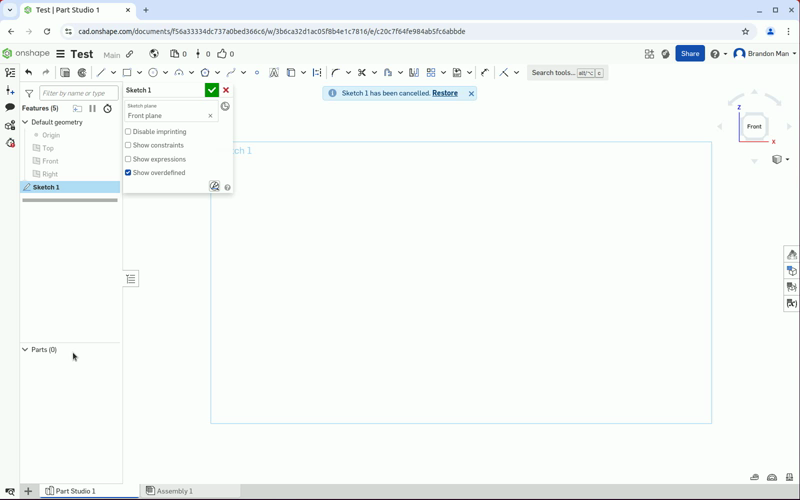
key(l)
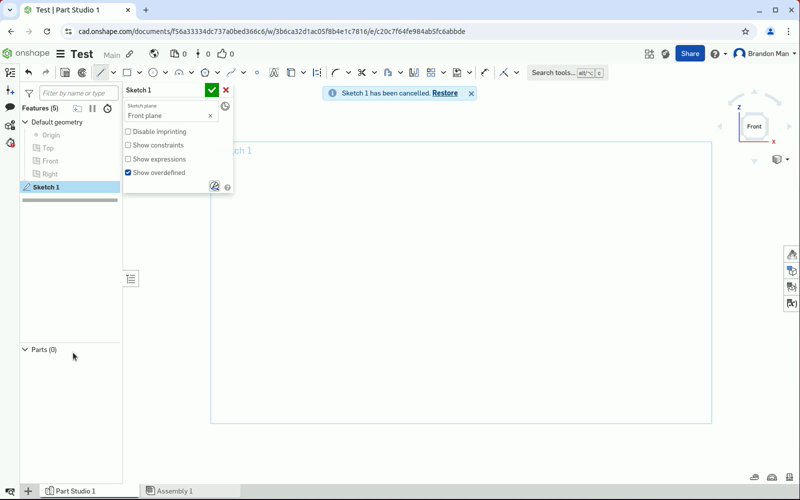
key_down(shift)
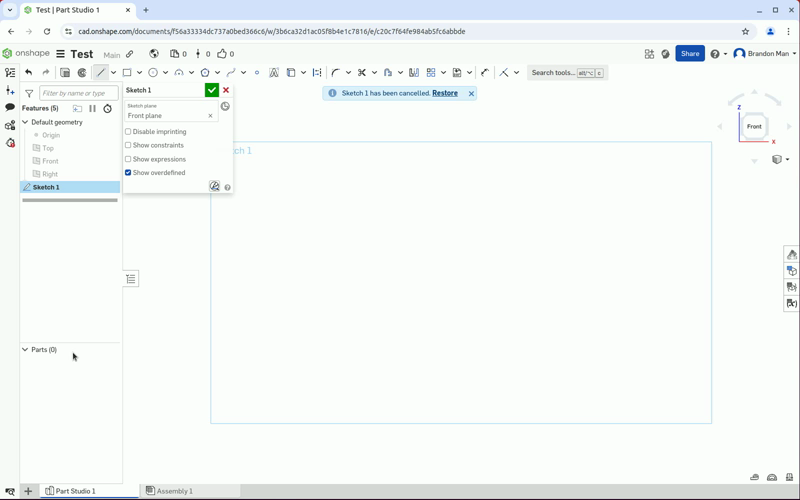
mouse_move(460, 306)
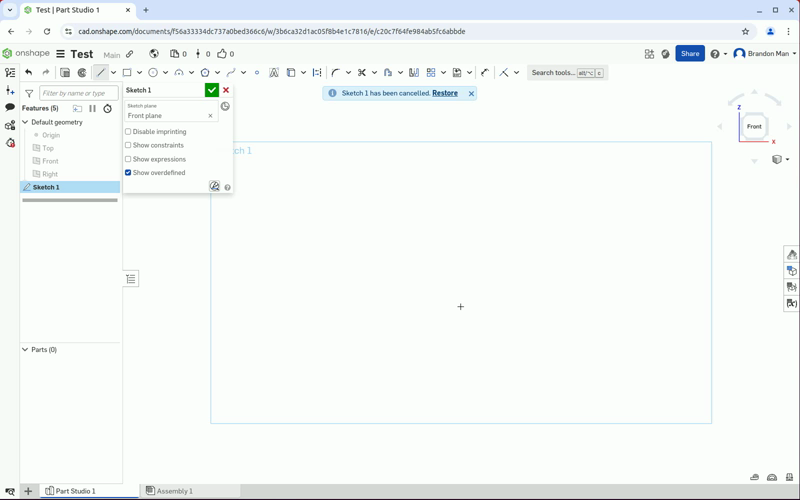
click(460, 306)
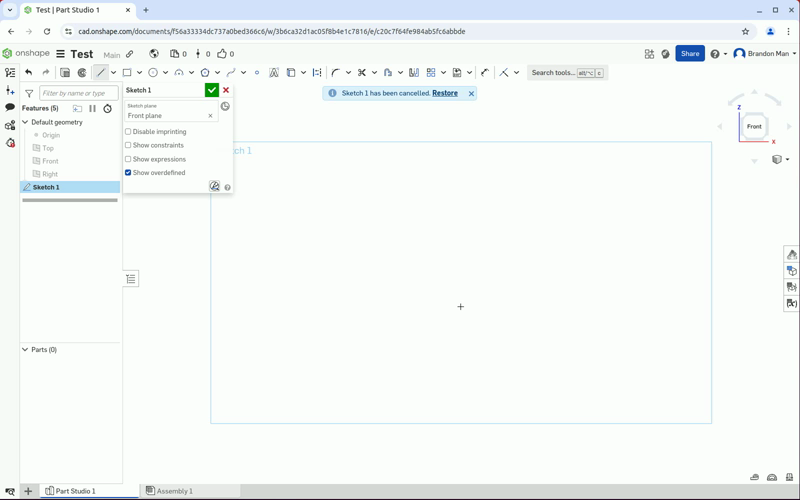
key_up(shift)
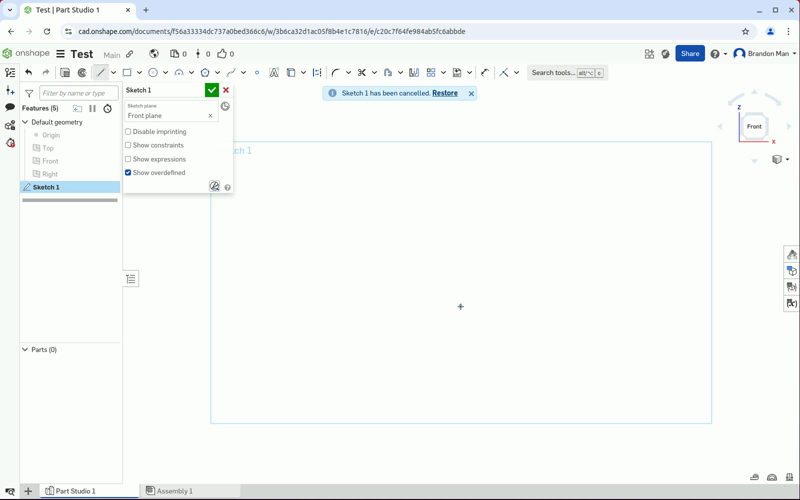
key_down(shift)
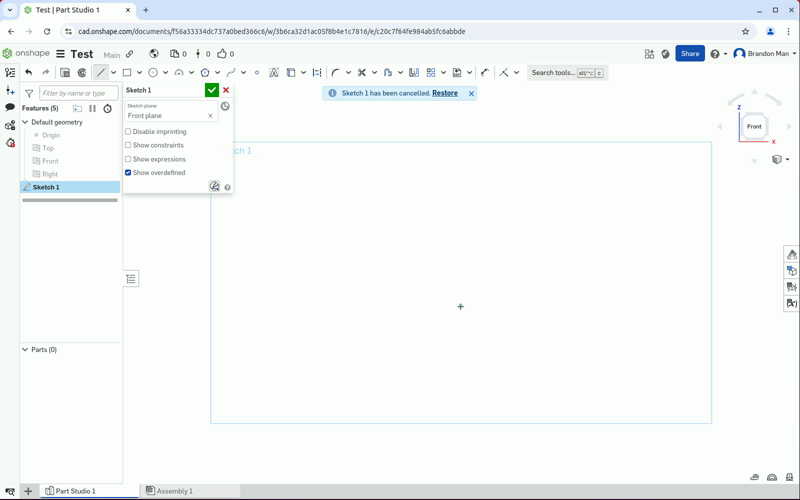
mouse_move(538, 306)
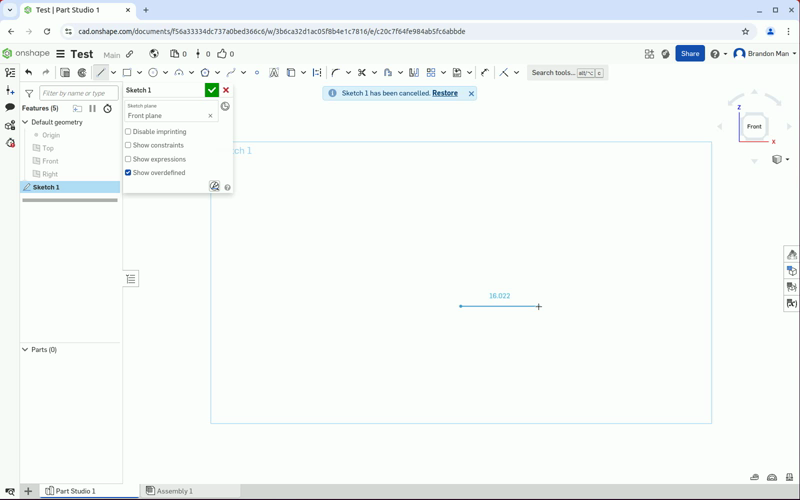
click(538, 306)
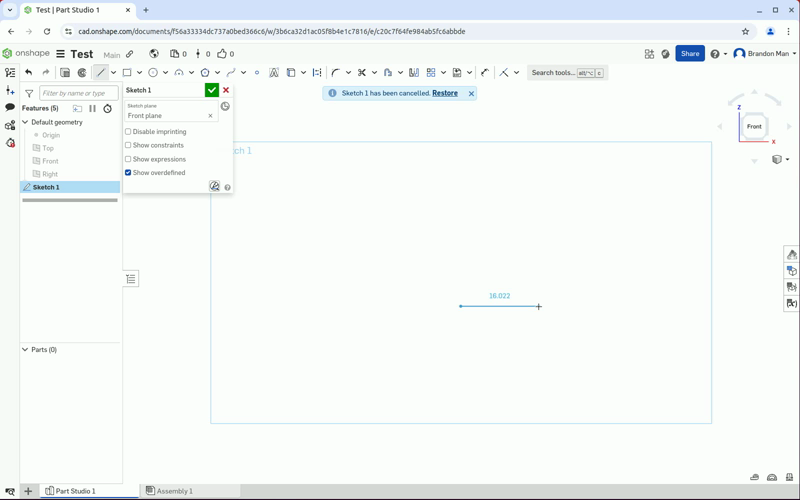
key_up(shift)
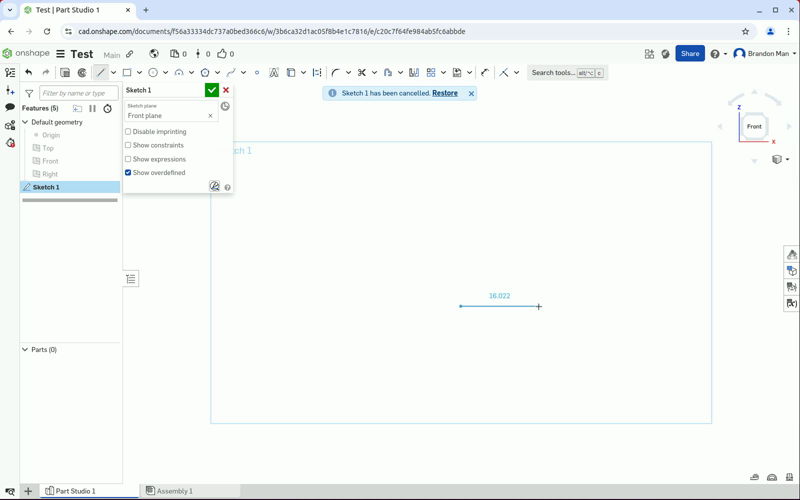
key_down(shift)
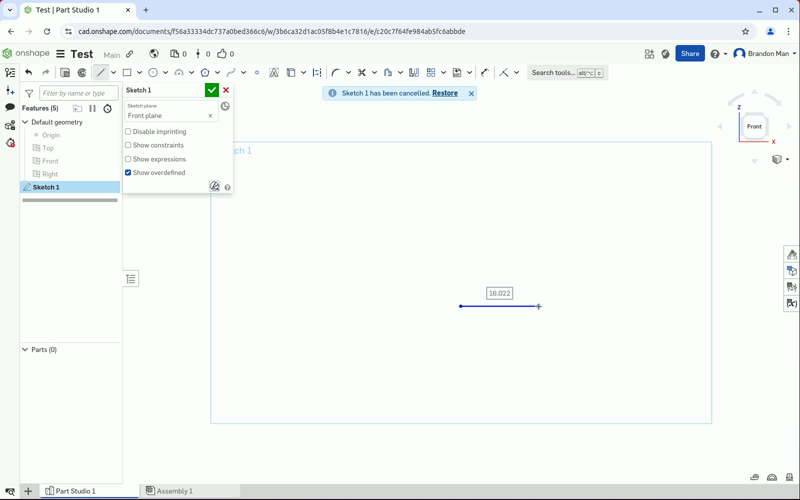
mouse_move(538, 176)
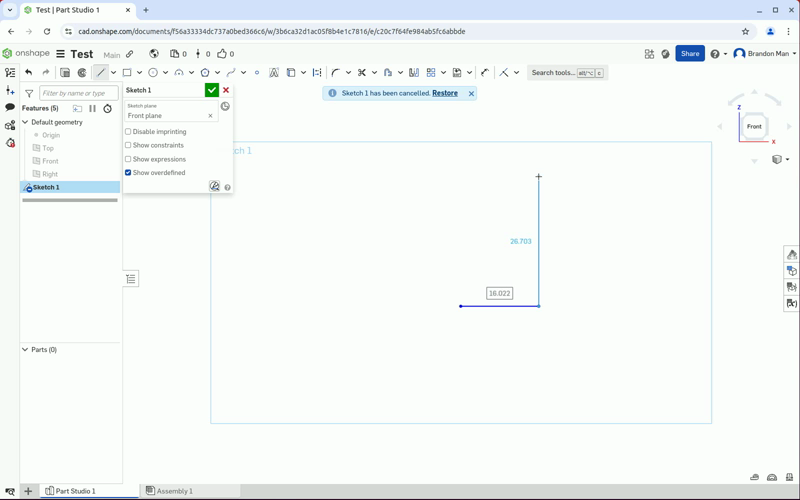
click(538, 176)
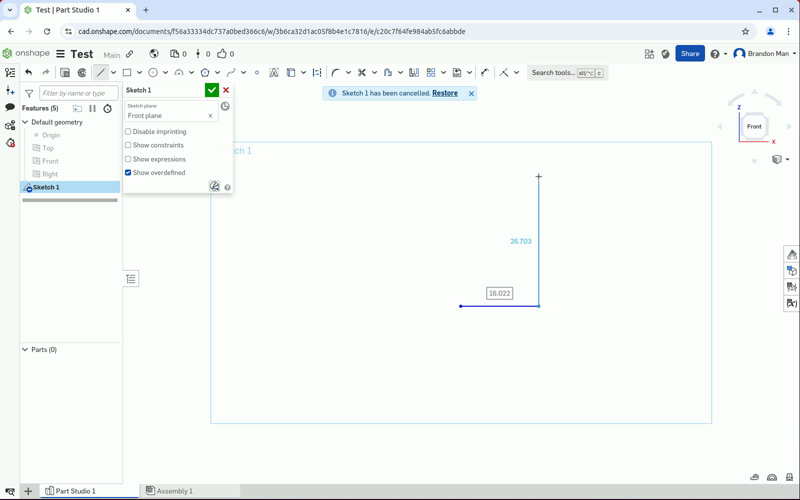
key_up(shift)
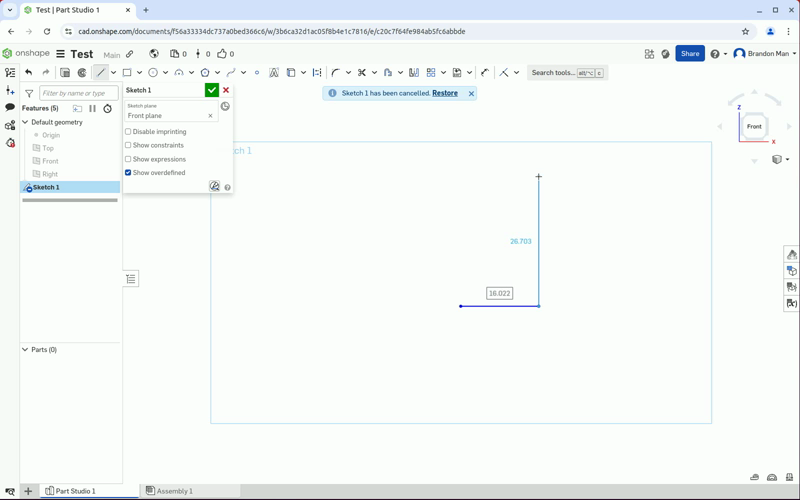
key_down(shift)
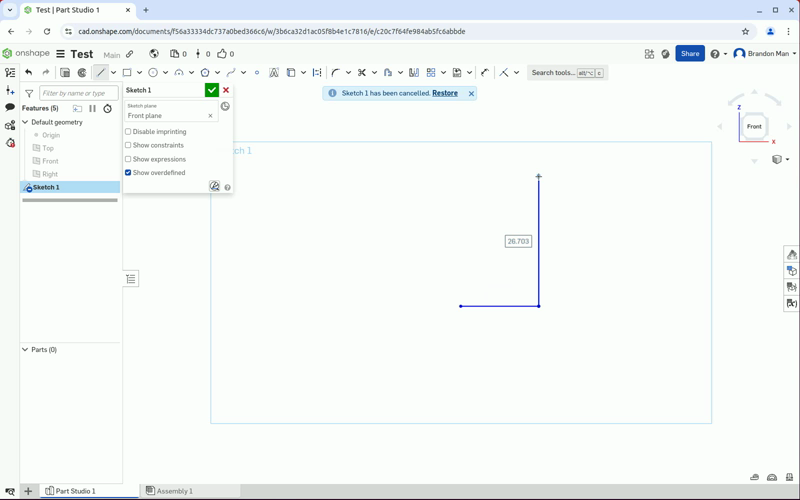
mouse_move(460, 176)
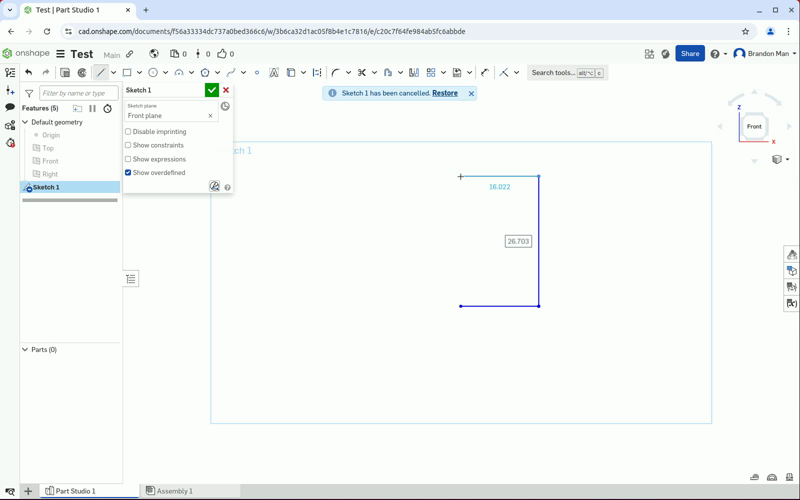
click(460, 176)
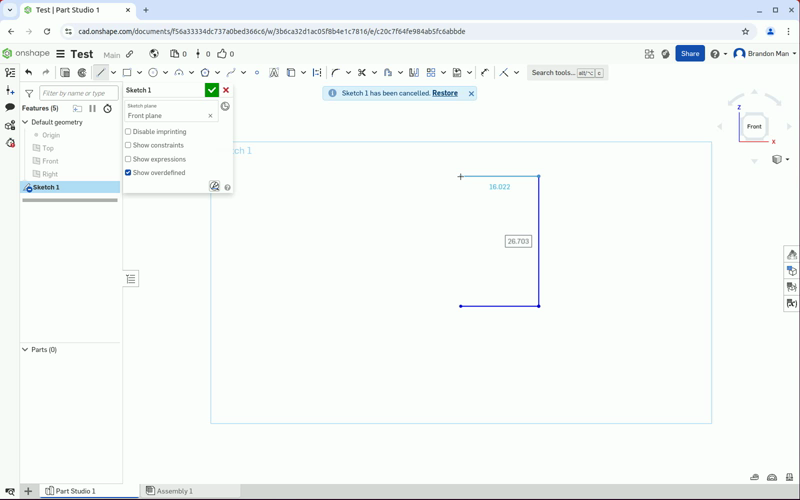
key_up(shift)
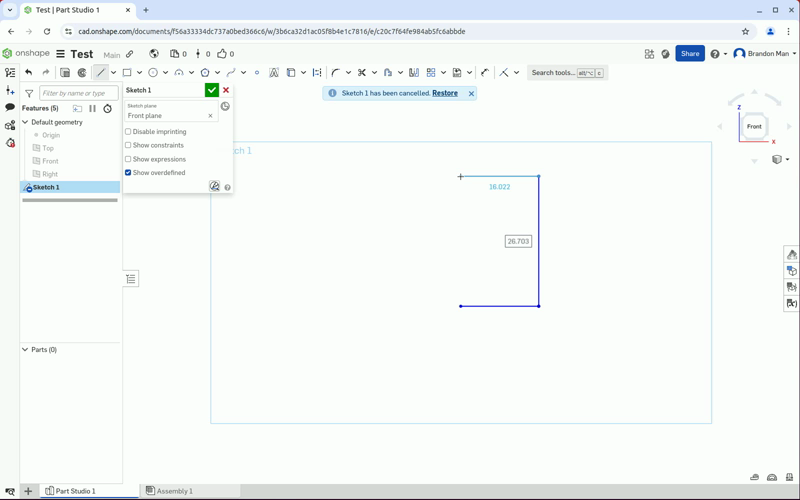
key_down(shift)
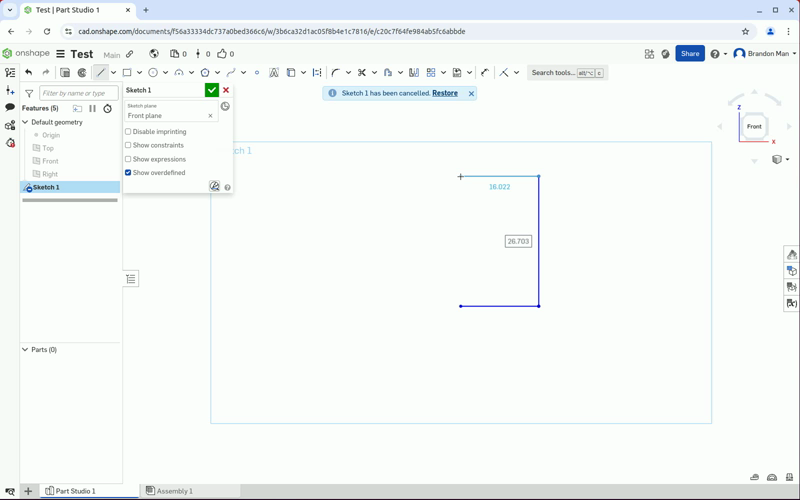
mouse_move(460, 306)
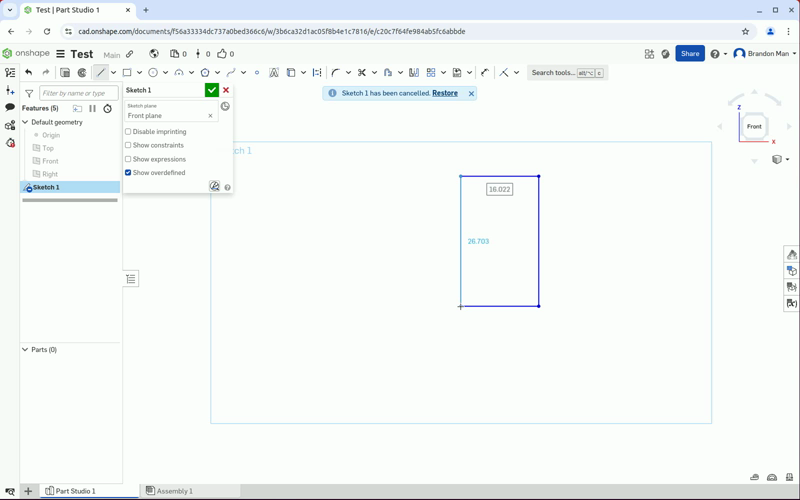
key_up(shift)
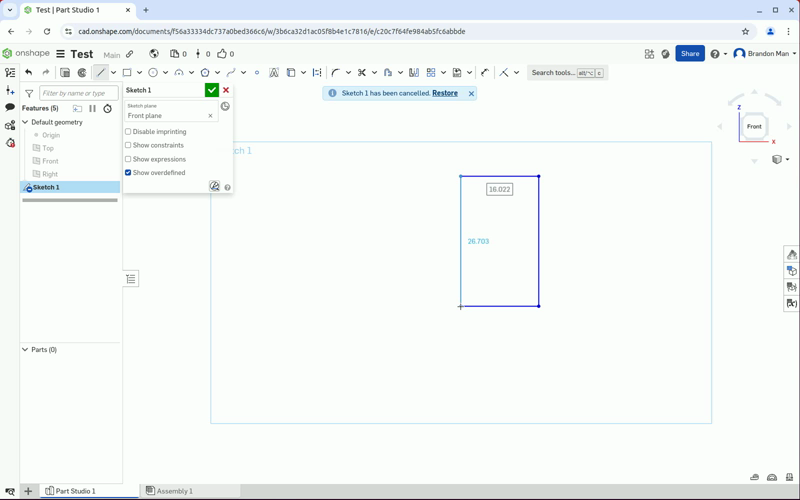
click(460, 306)
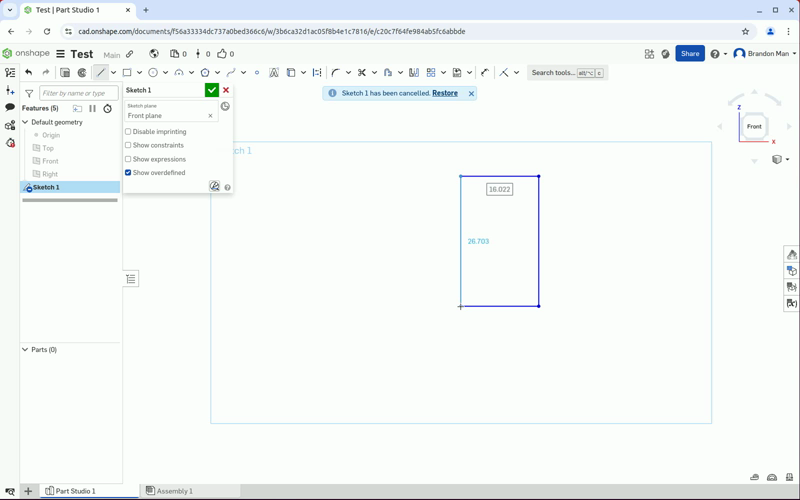
key(esc)
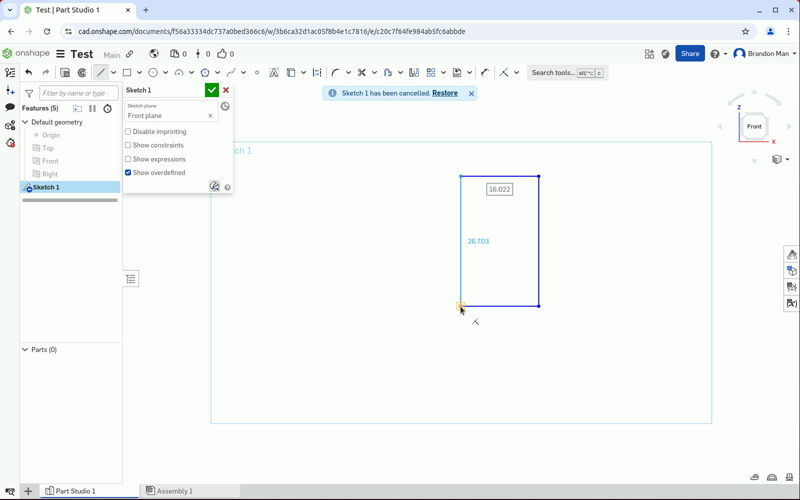
key(c)
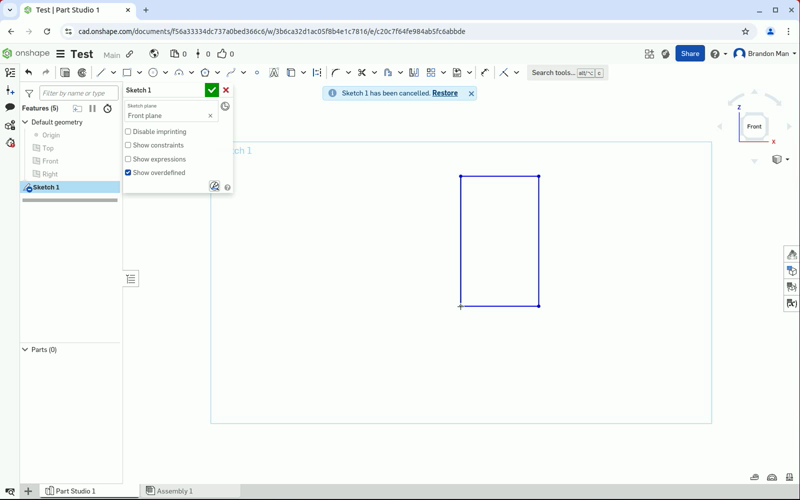
key_down(shift)
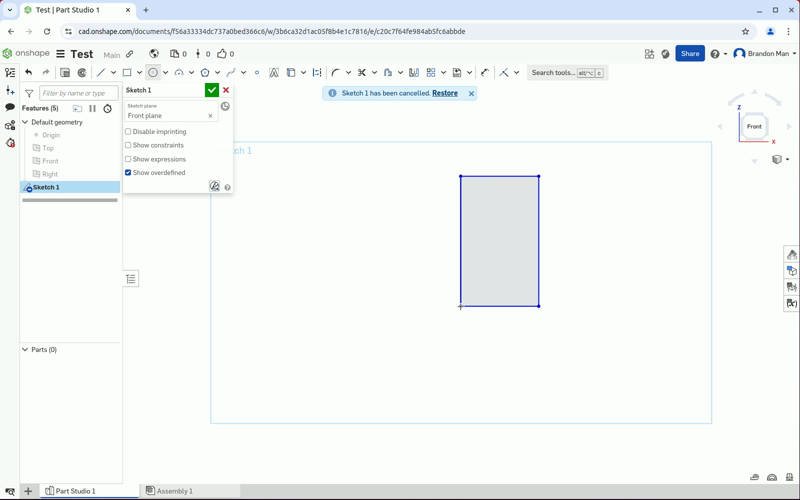
mouse_move(471, 205)
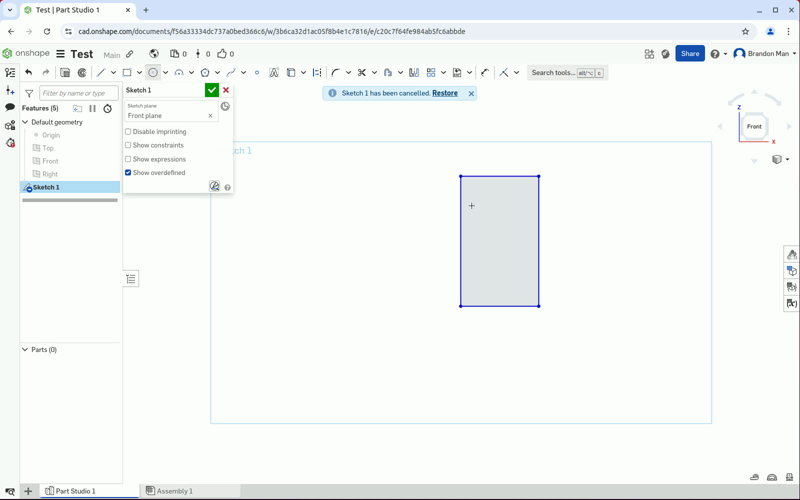
click(471, 205)
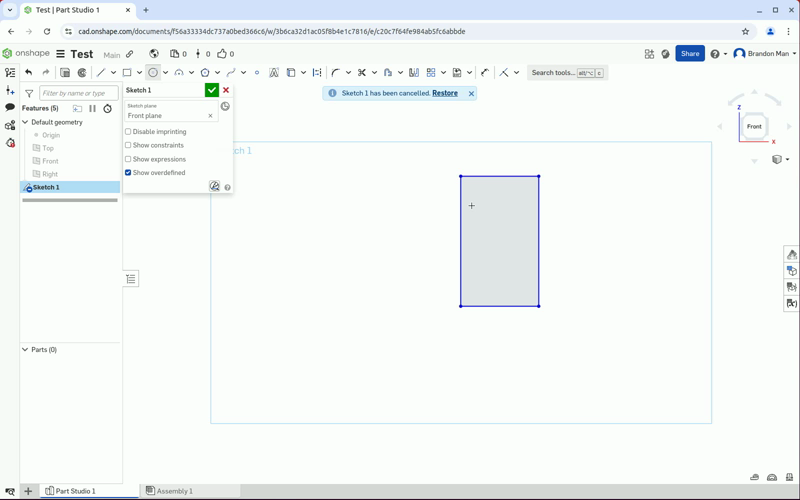
key_up(shift)
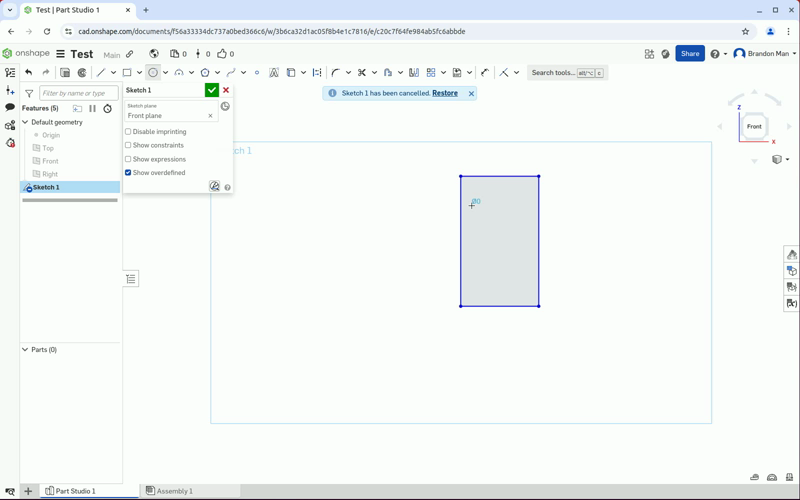
mouse_move(474, 205)
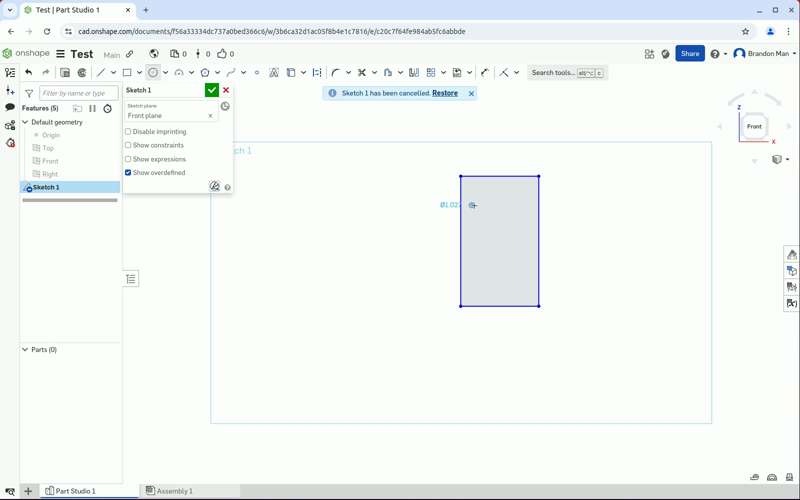
scroll(6)
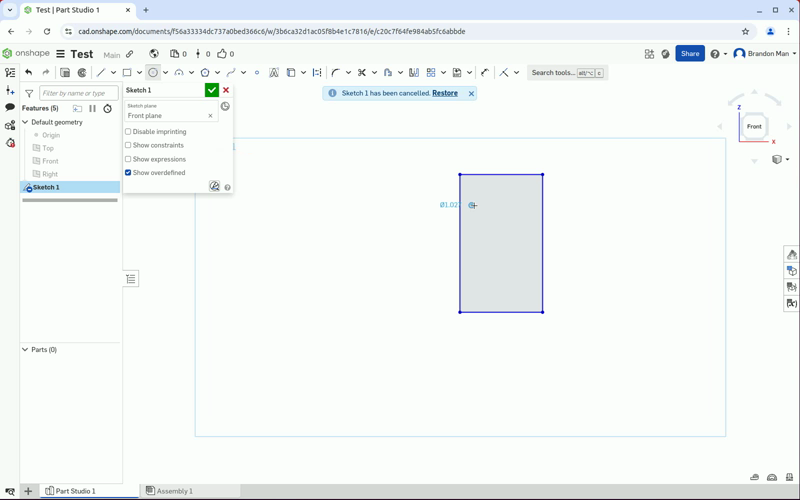
scroll(6)
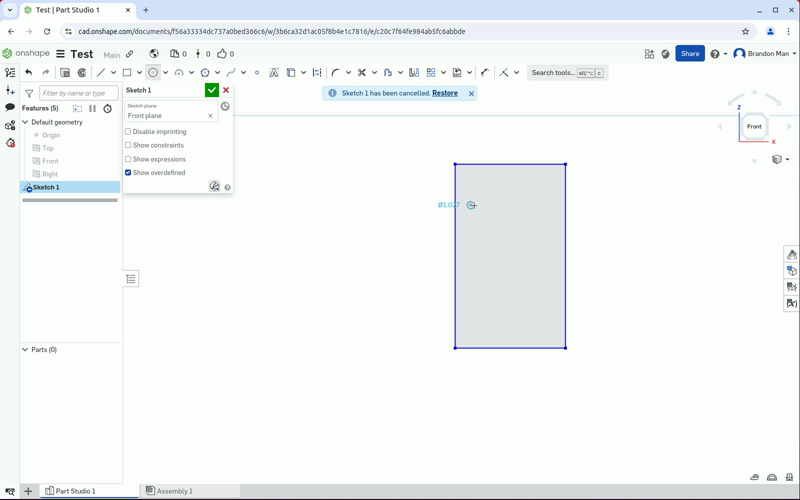
scroll(6)
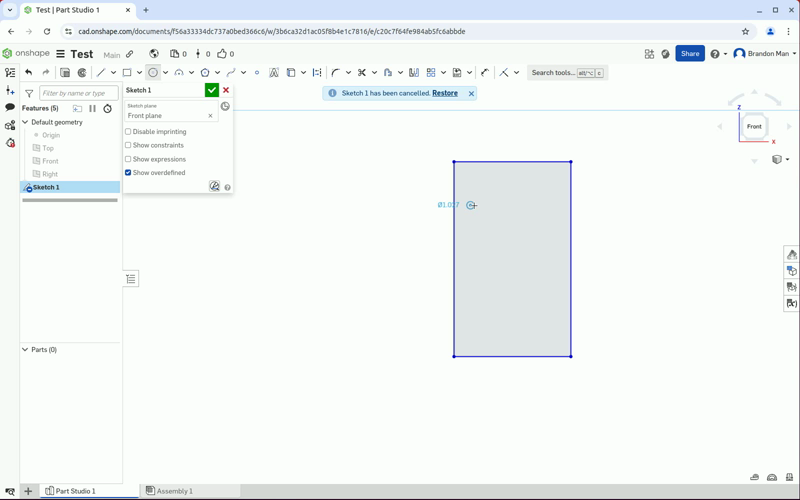
scroll(6)
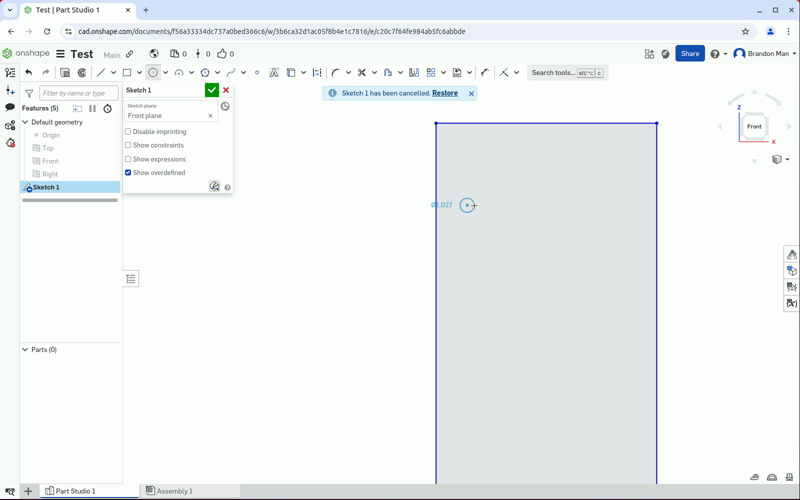
scroll(6)
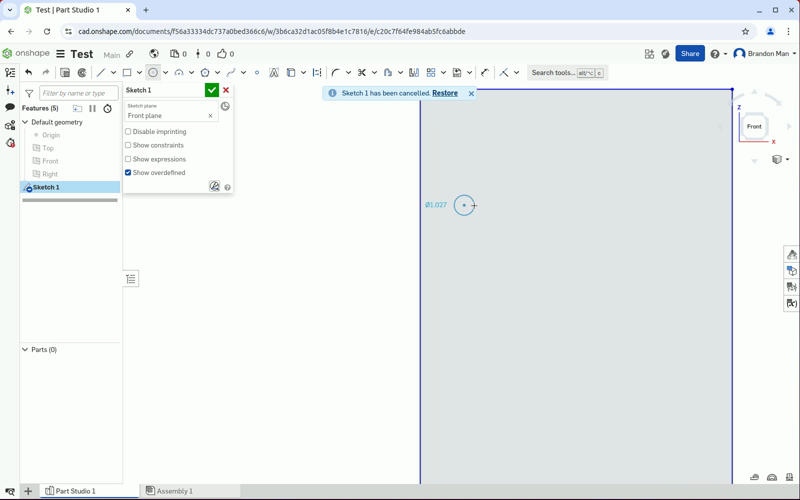
scroll(6)
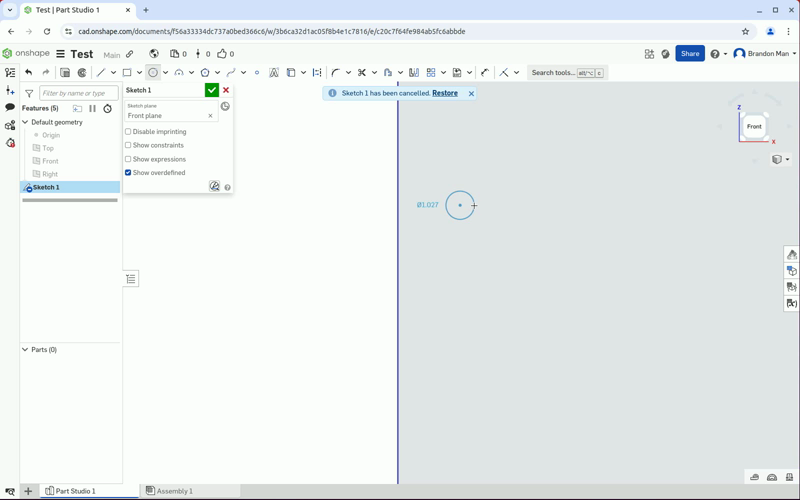
scroll(6)
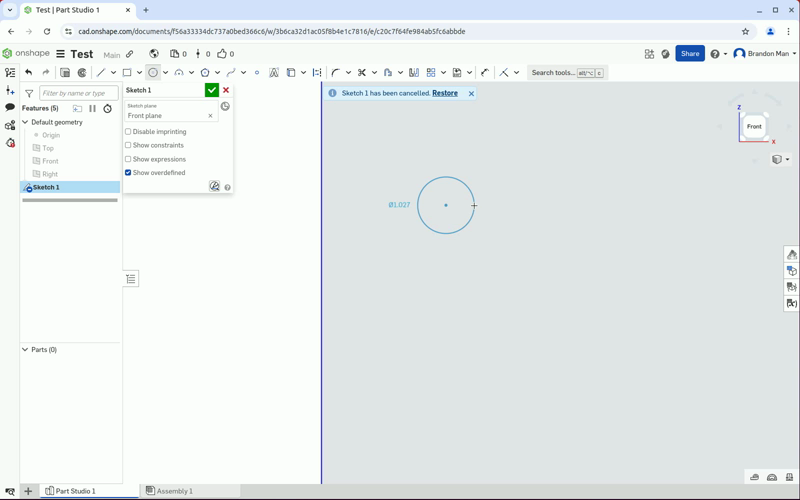
click(474, 205)
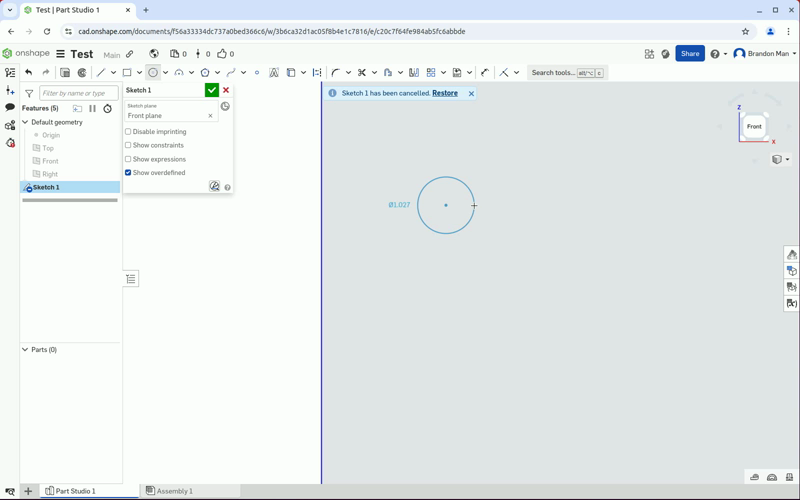
scroll(-6)
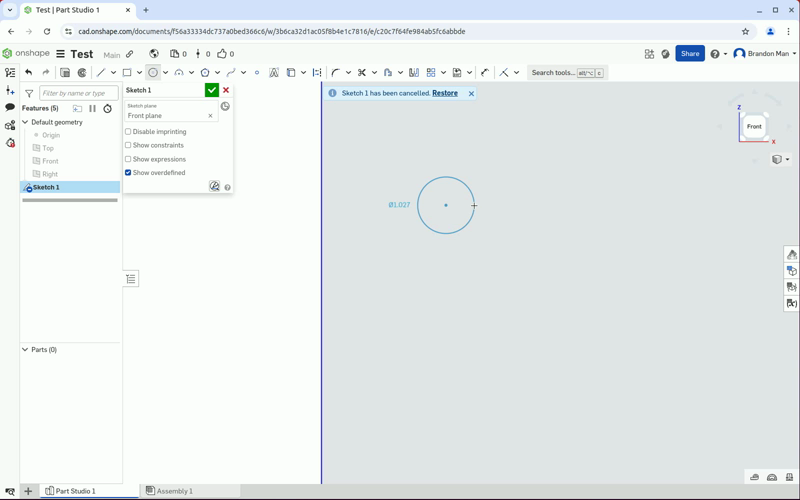
scroll(-6)
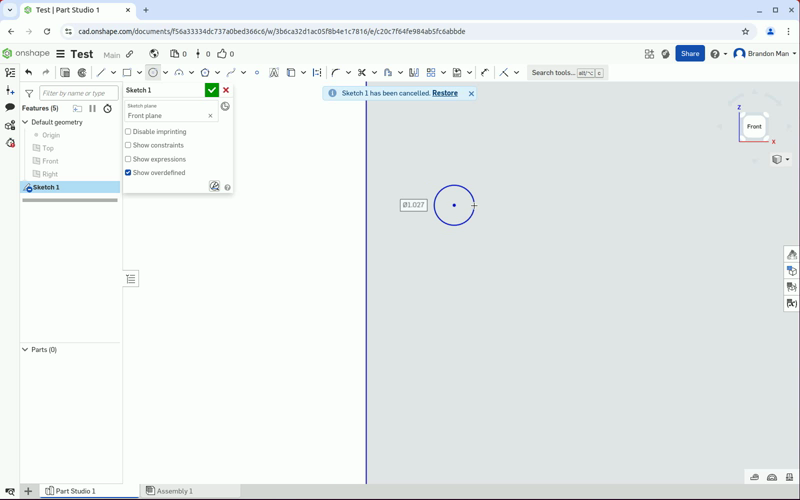
scroll(-6)
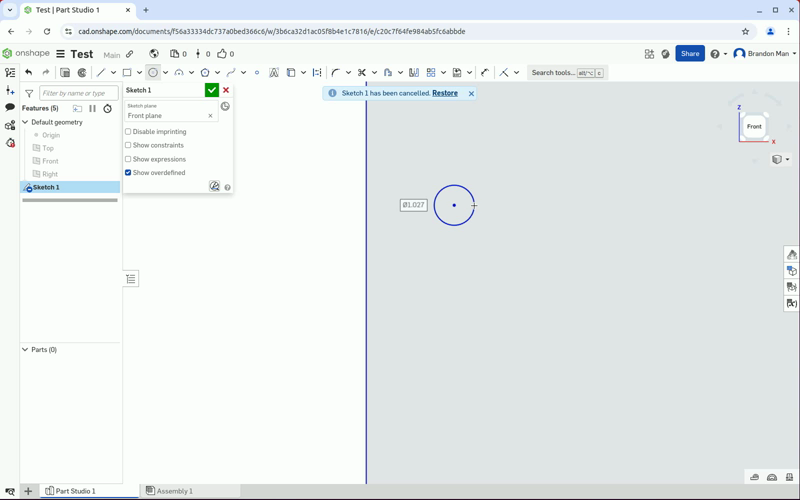
scroll(-6)
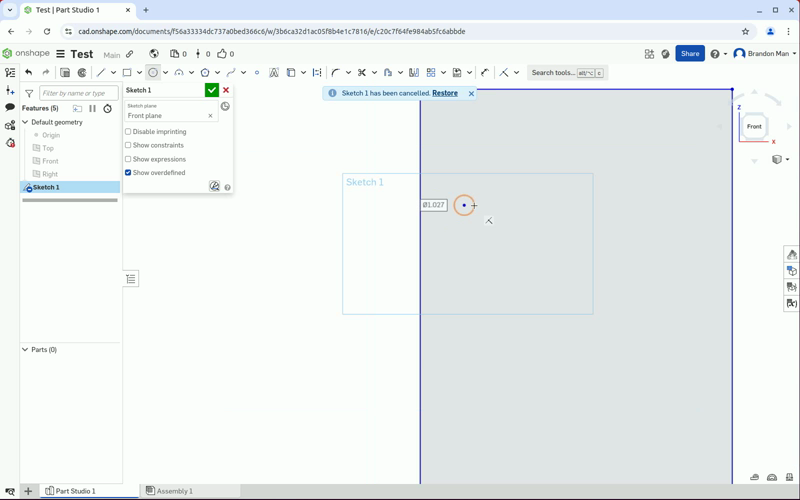
scroll(-6)
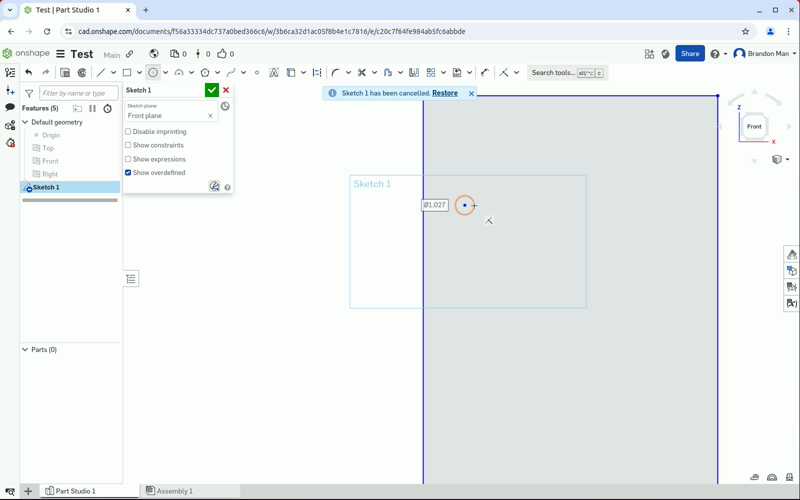
scroll(-6)
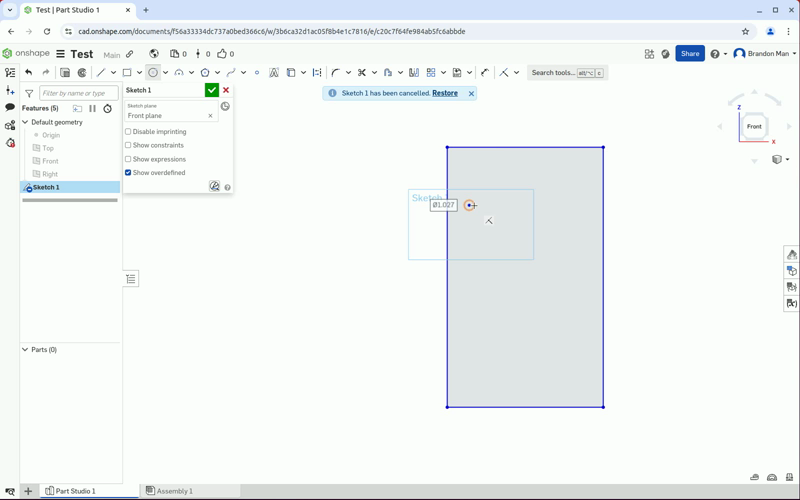
scroll(-6)
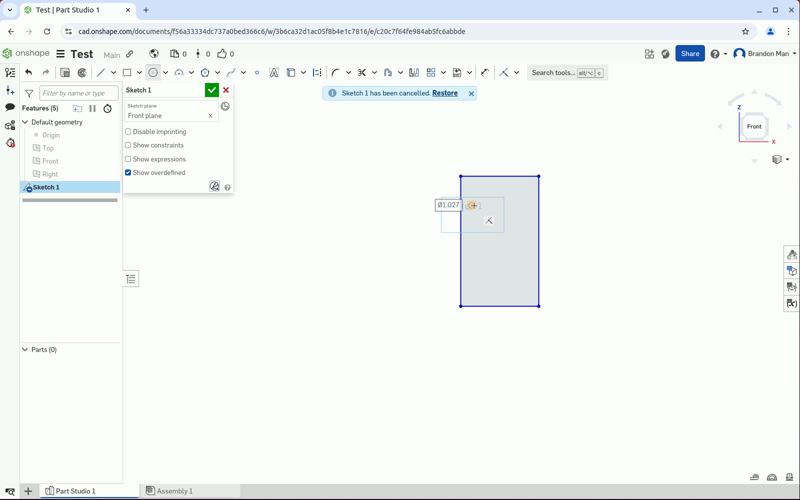
key(esc)
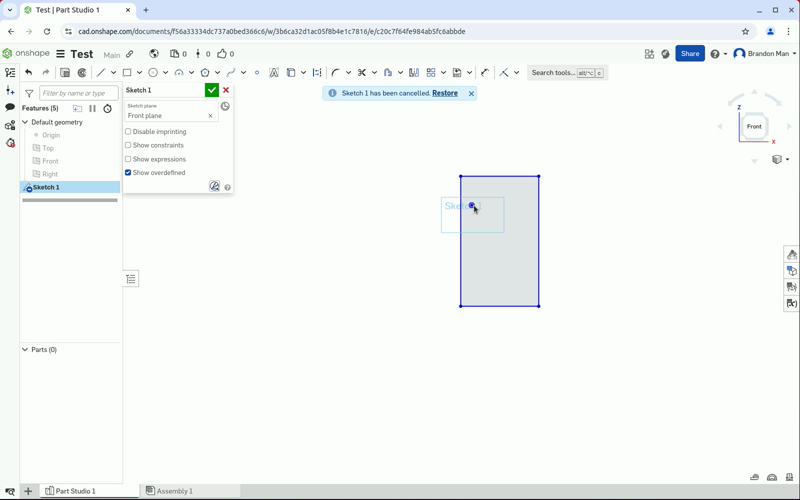
key(c)
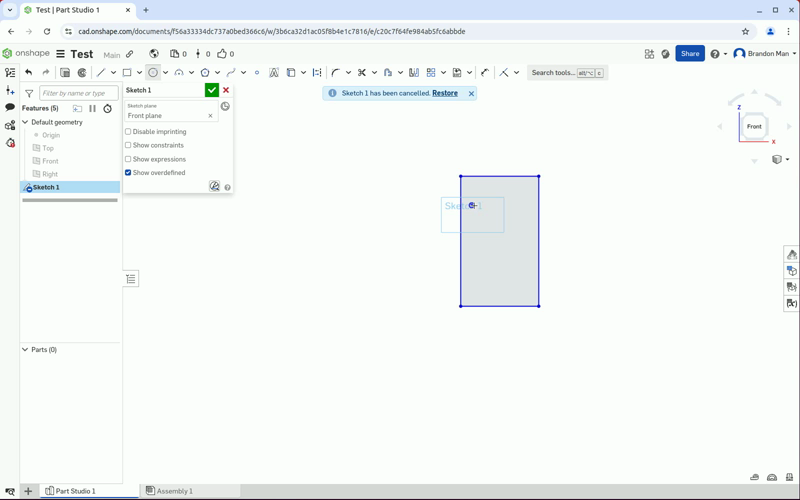
key_down(shift)
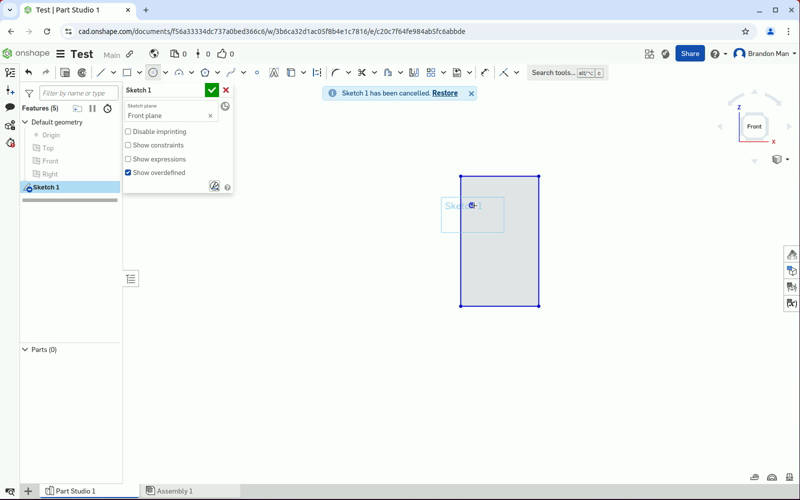
mouse_move(500, 272)
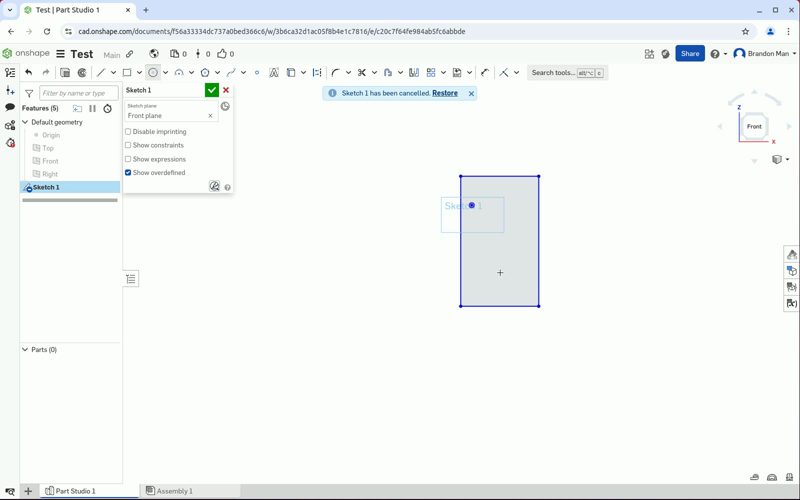
click(500, 272)
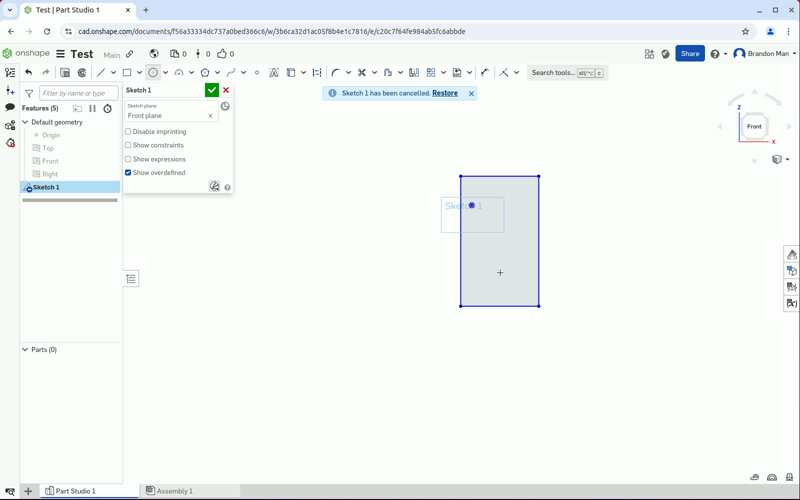
key_up(shift)
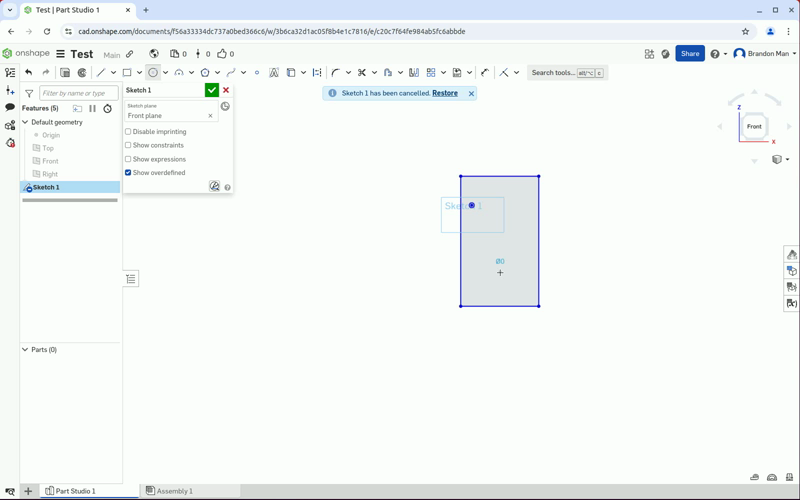
mouse_move(503, 272)
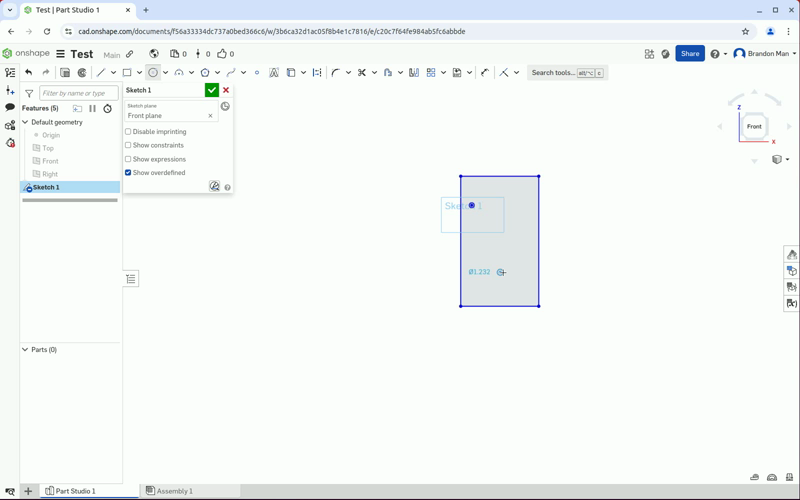
scroll(6)
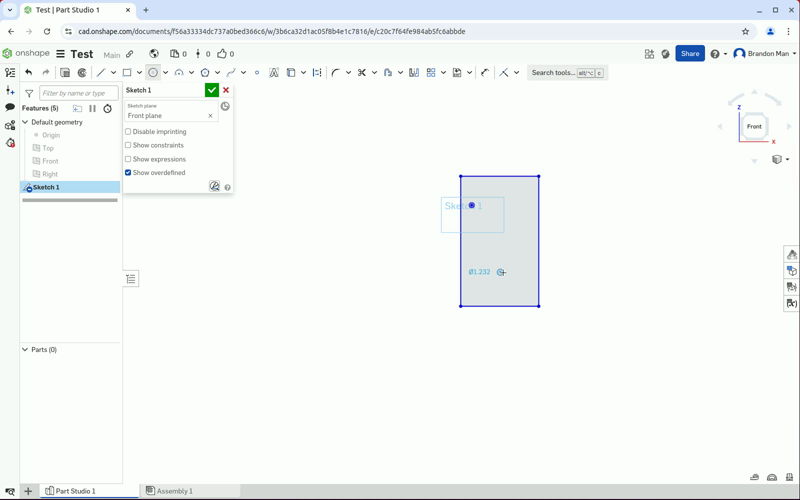
scroll(6)
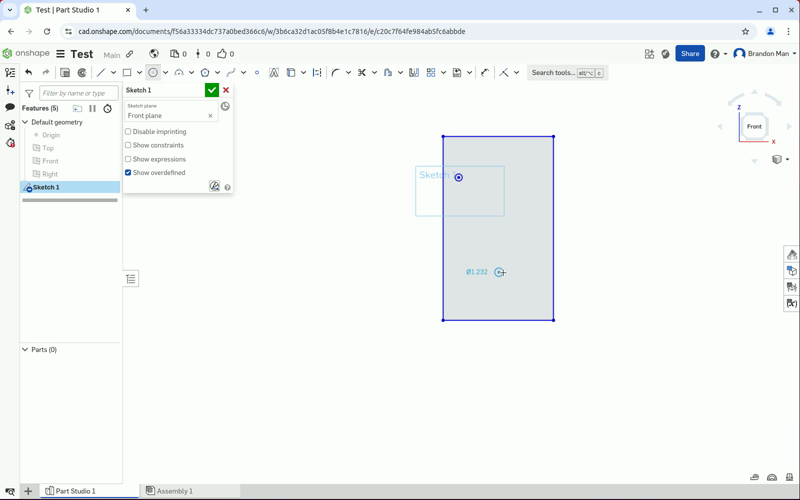
scroll(6)
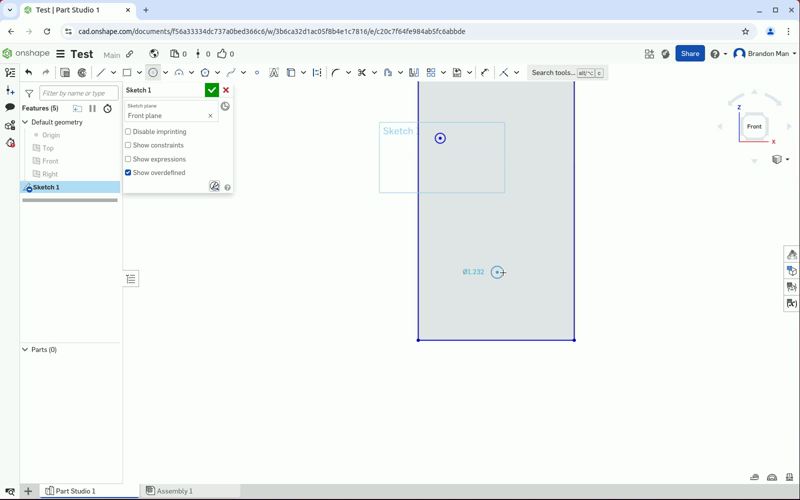
scroll(6)
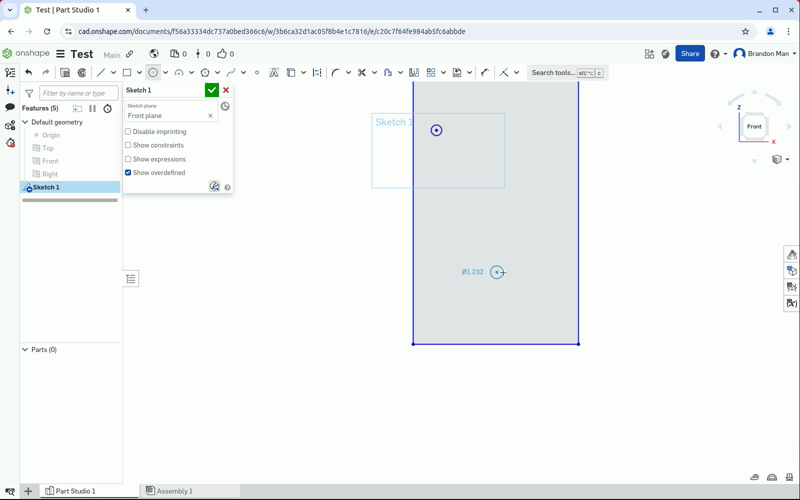
scroll(6)
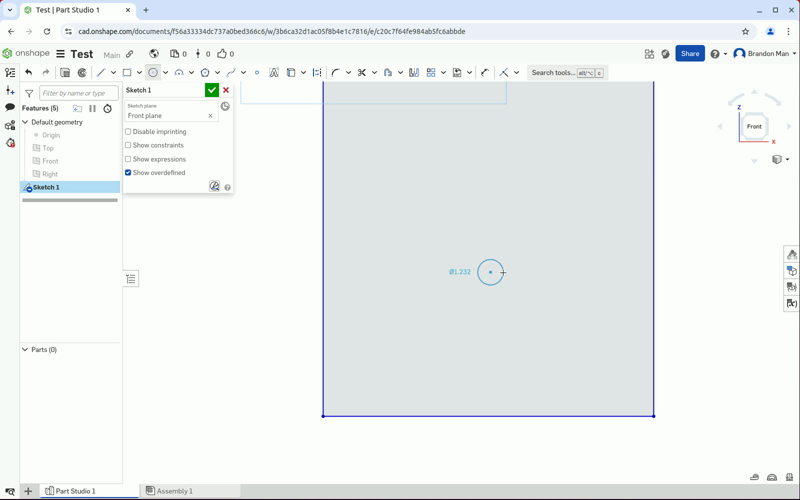
scroll(6)
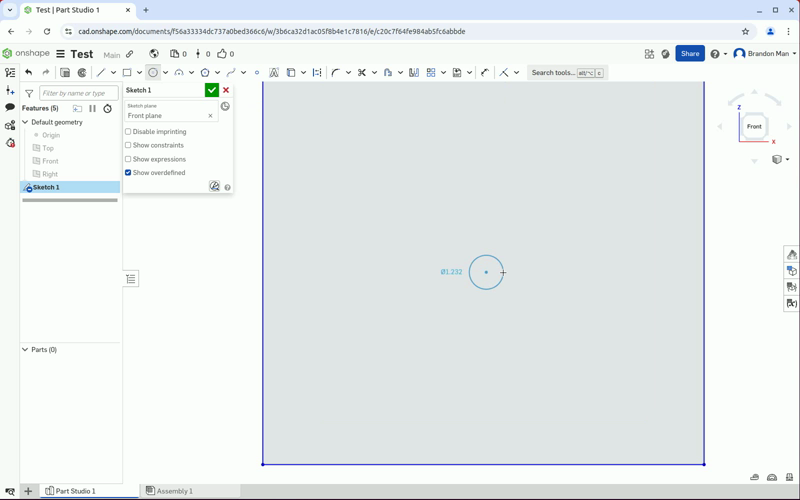
scroll(6)
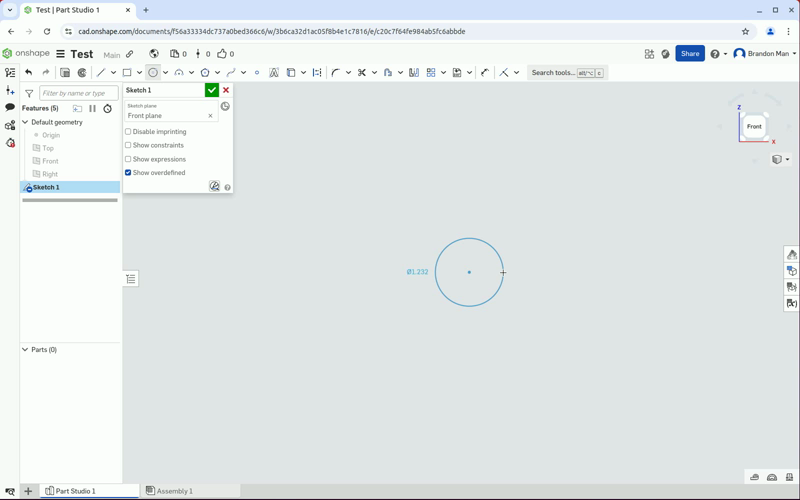
click(503, 272)
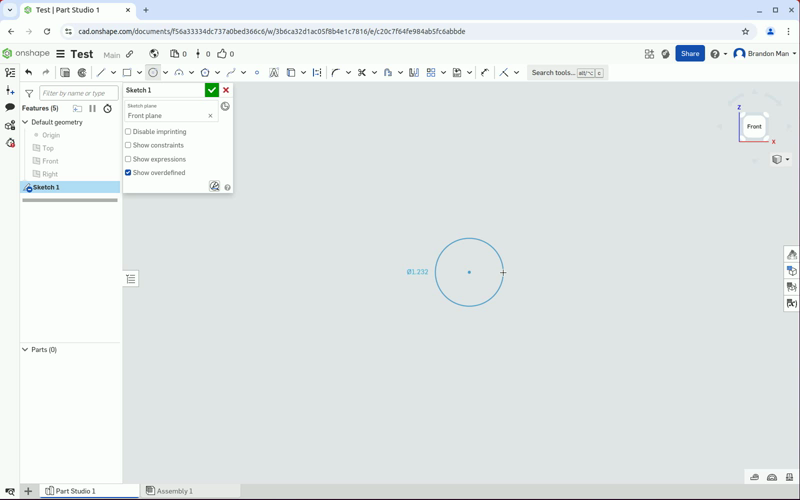
scroll(-6)
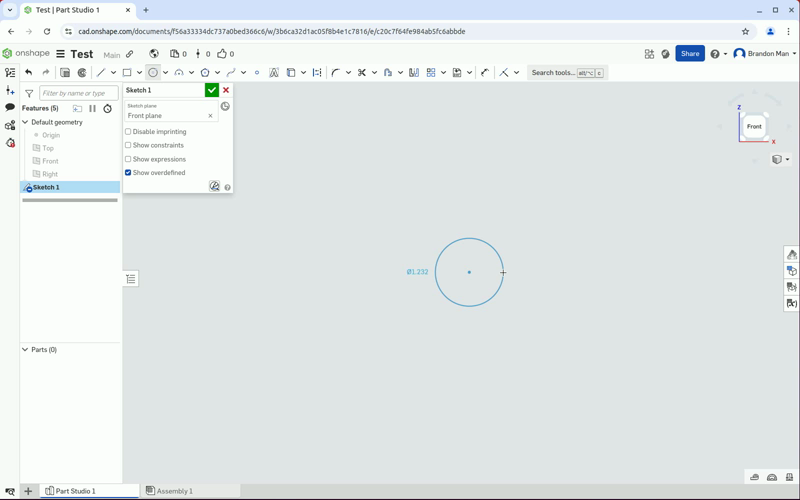
scroll(-6)
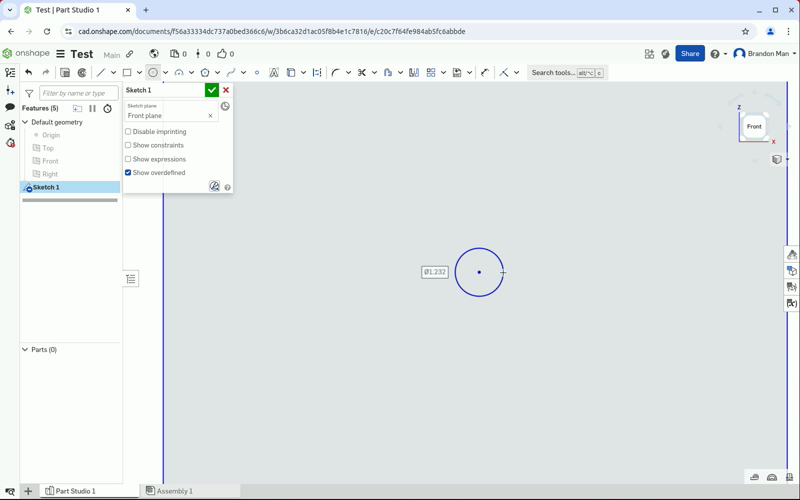
scroll(-6)
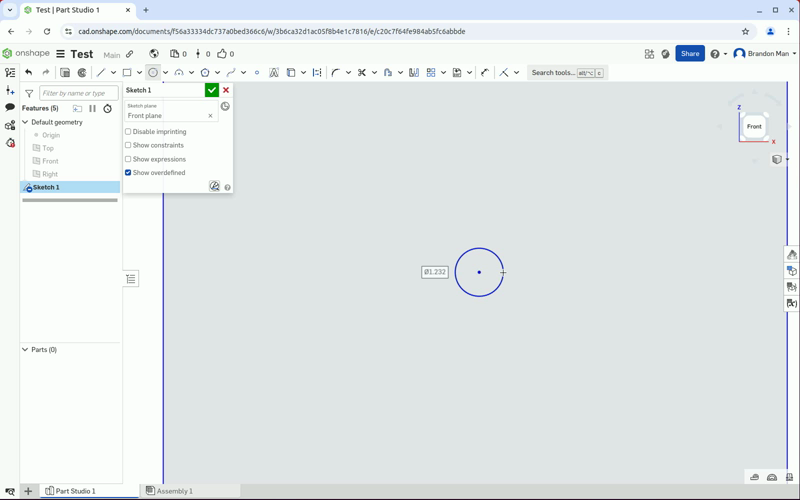
scroll(-6)
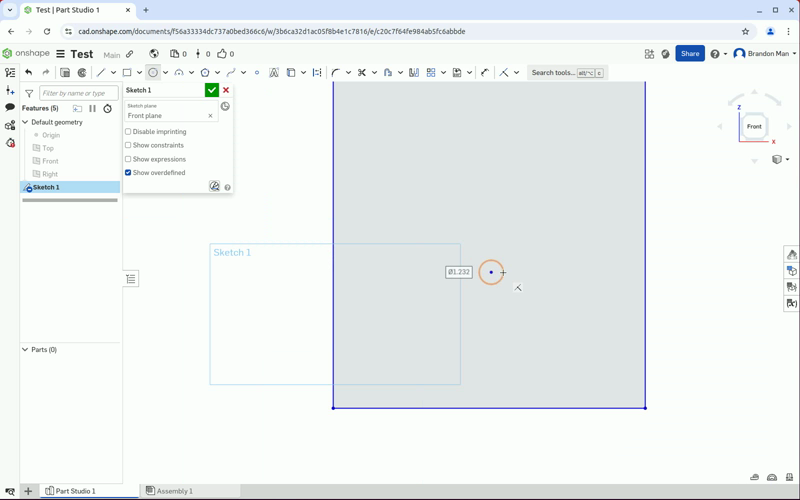
scroll(-6)
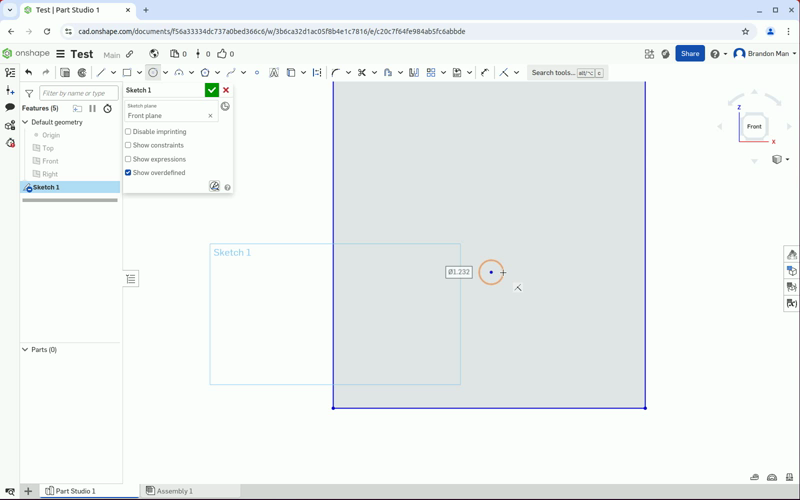
scroll(-6)
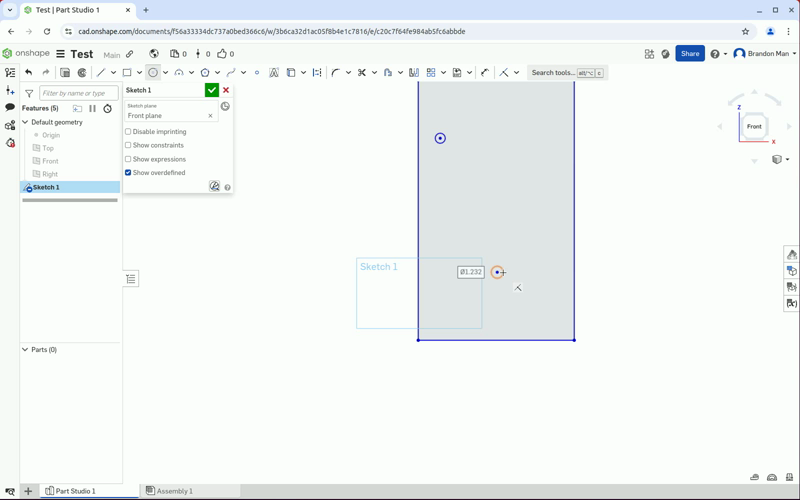
scroll(-6)
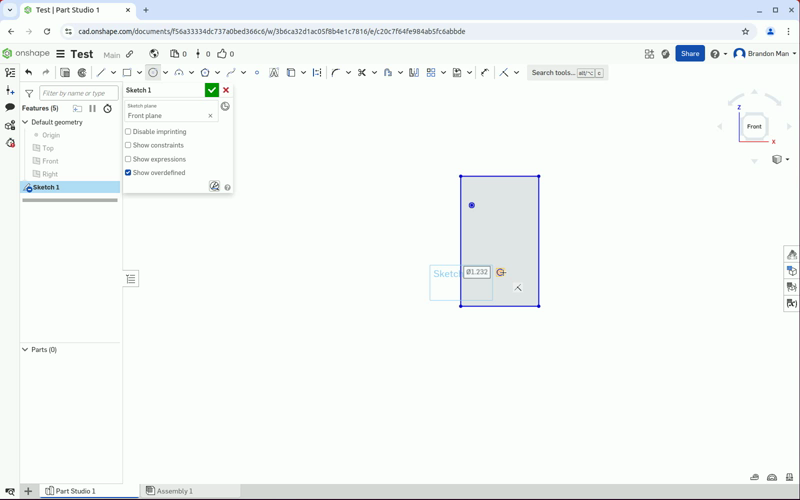
key(esc)
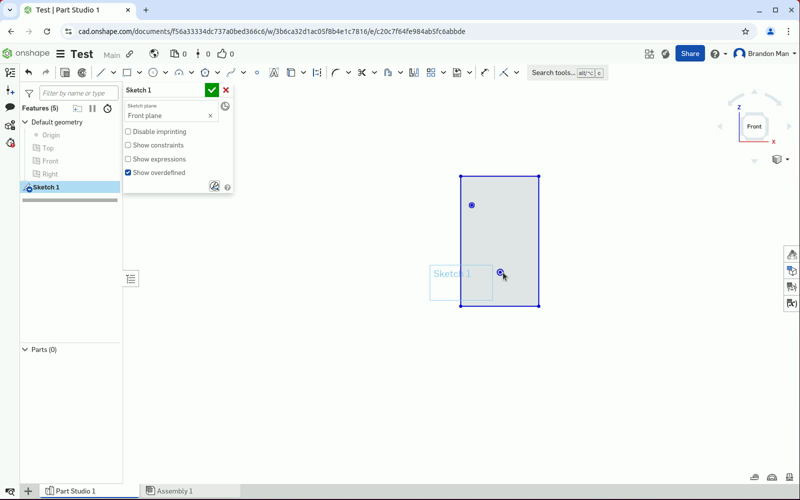
key(c)
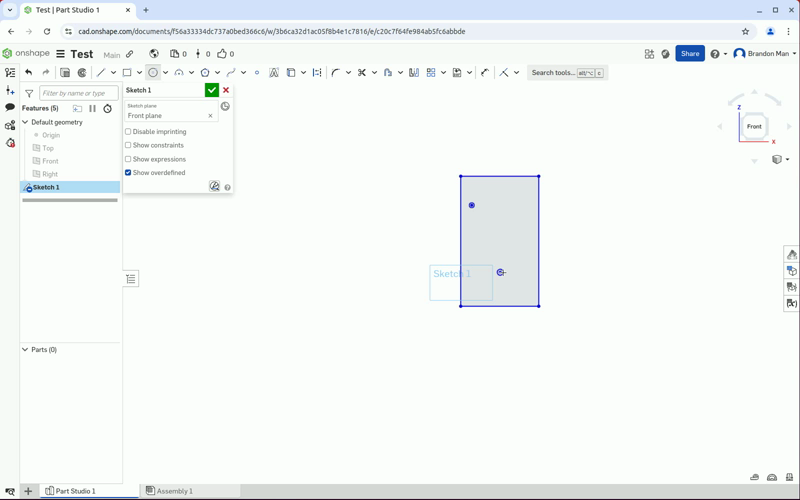
key_down(shift)
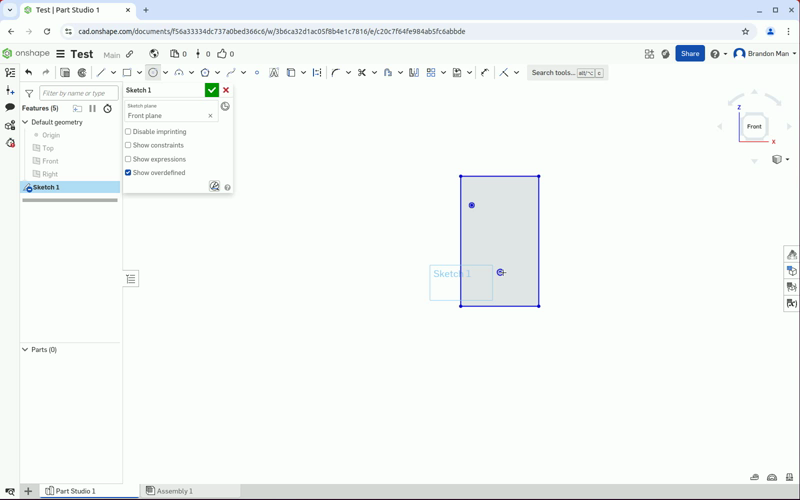
mouse_move(527, 205)
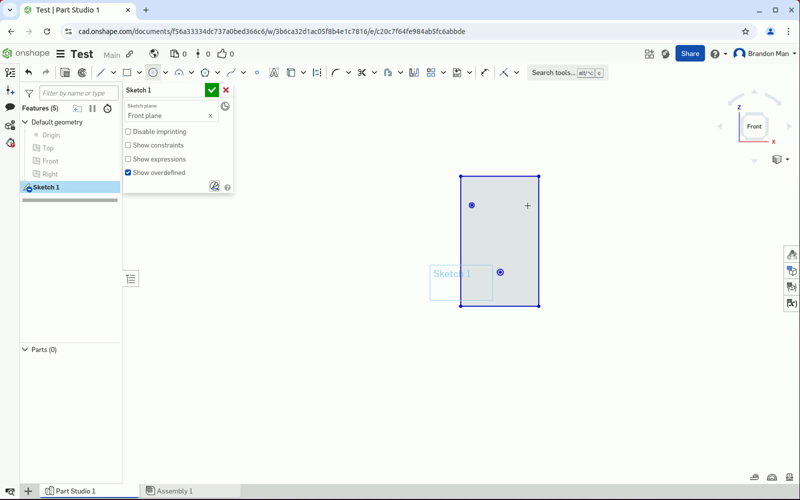
click(527, 205)
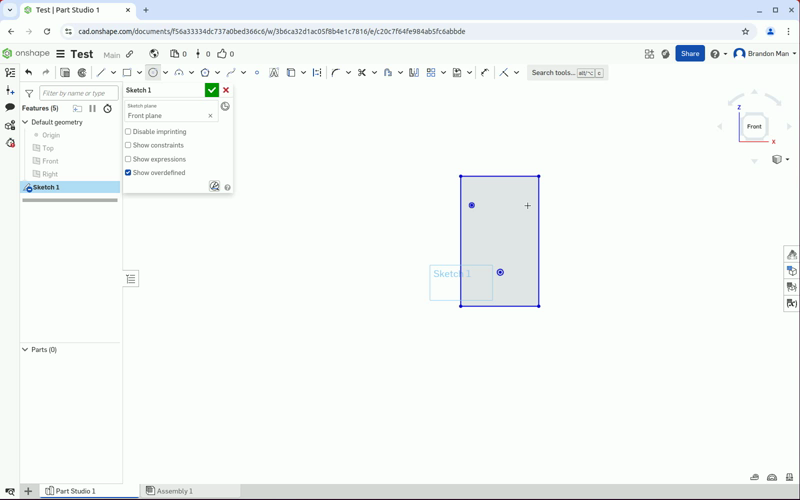
key_up(shift)
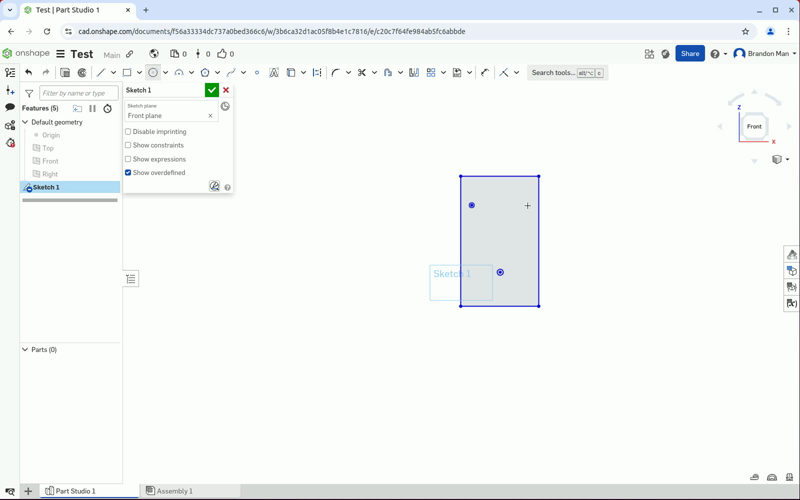
mouse_move(530, 205)
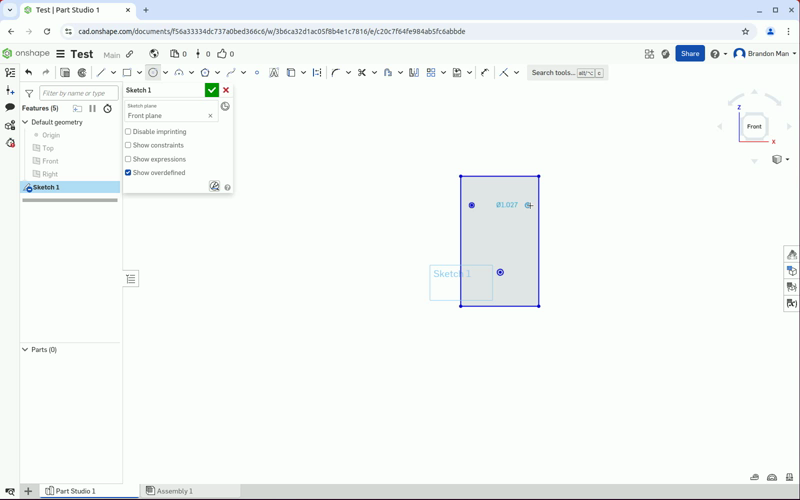
scroll(6)
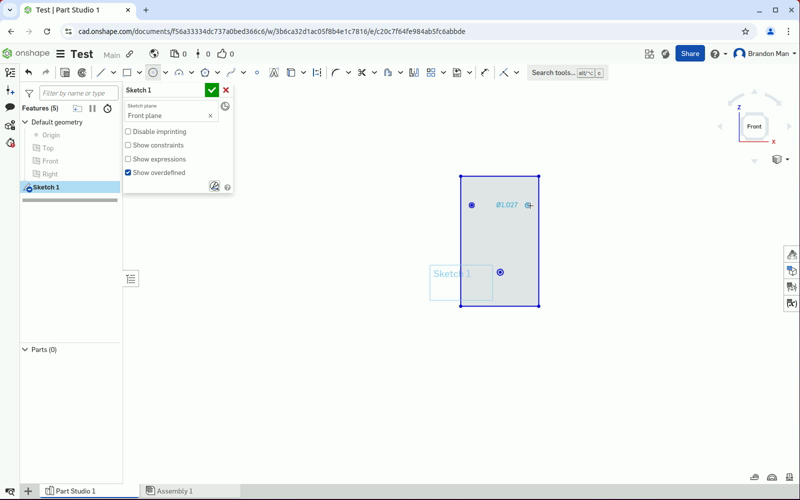
scroll(6)
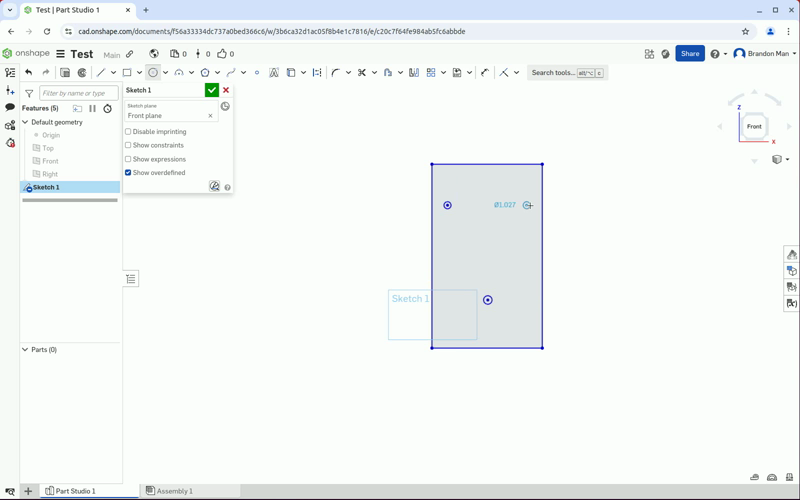
scroll(6)
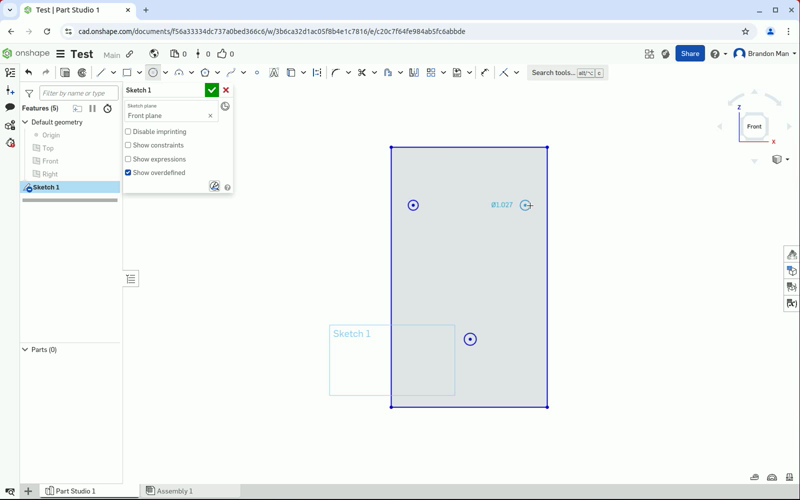
scroll(6)
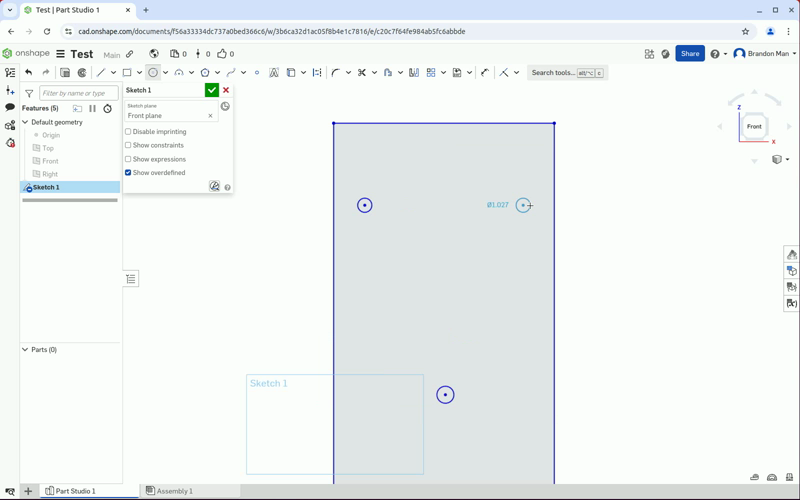
scroll(6)
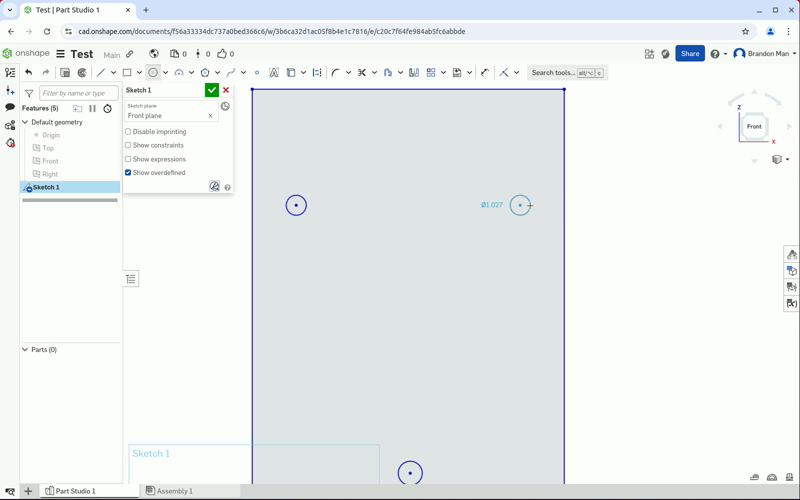
scroll(6)
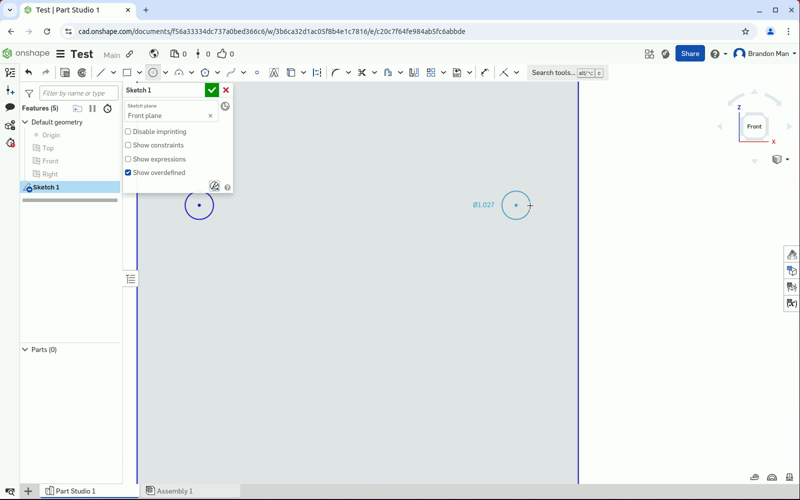
scroll(6)
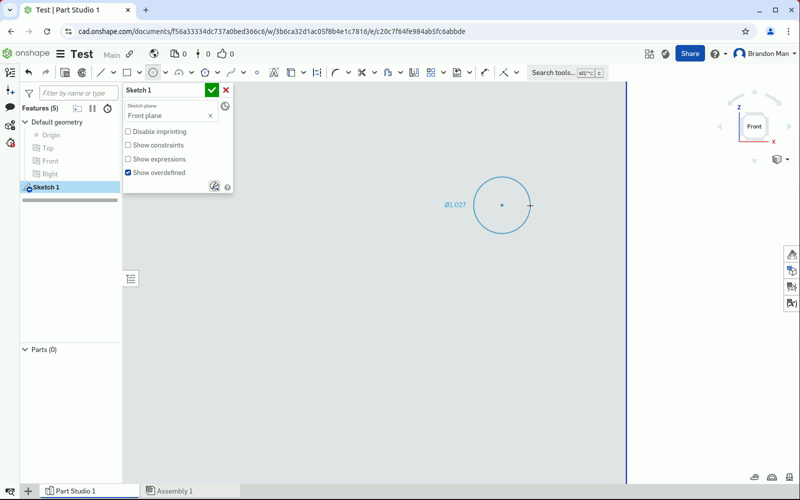
click(530, 205)
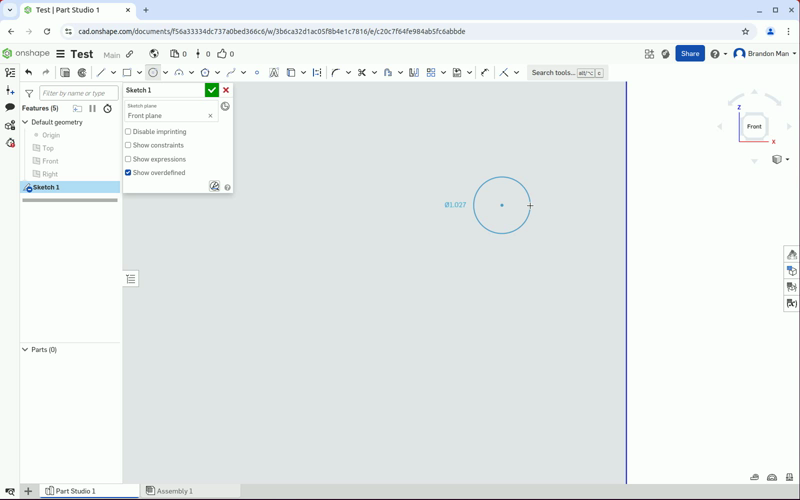
scroll(-6)
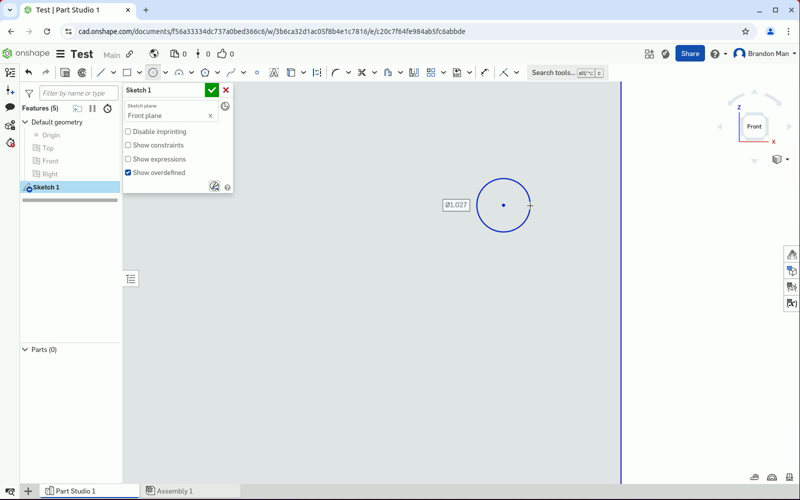
scroll(-6)
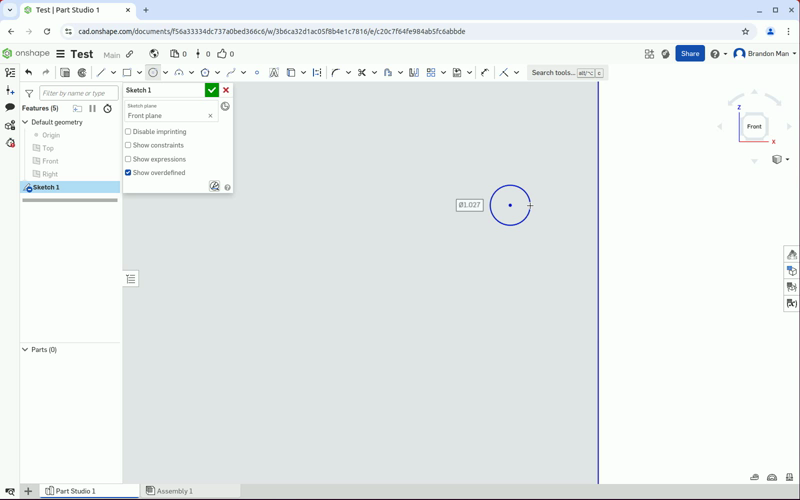
scroll(-6)
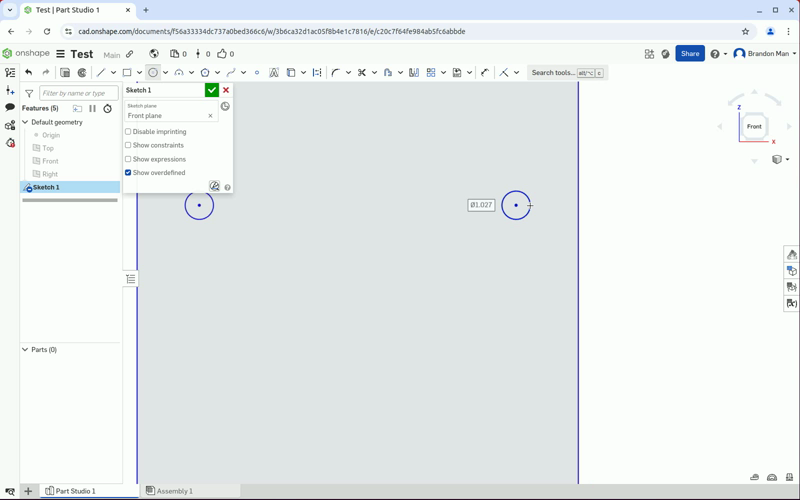
scroll(-6)
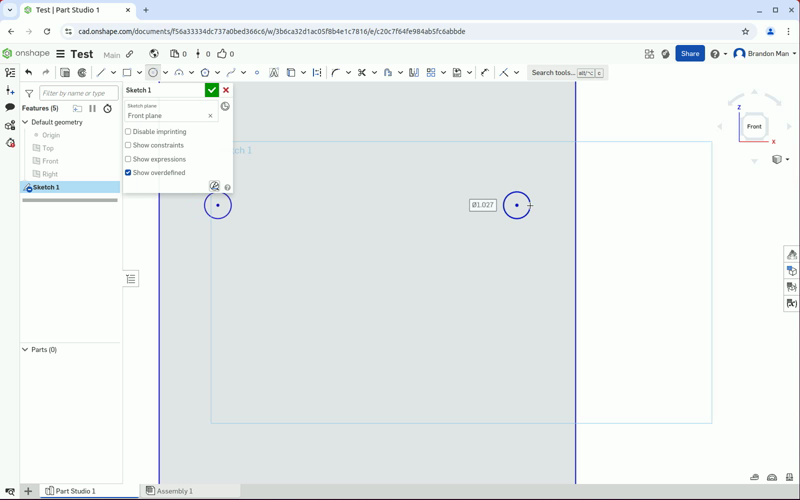
scroll(-6)
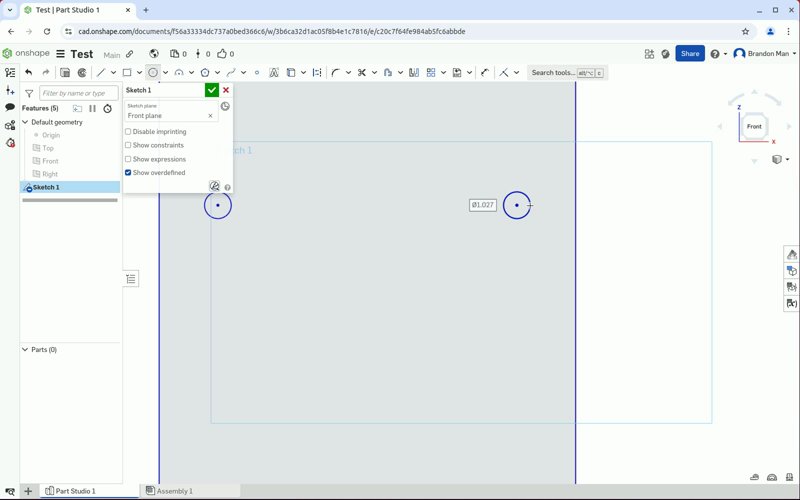
scroll(-6)
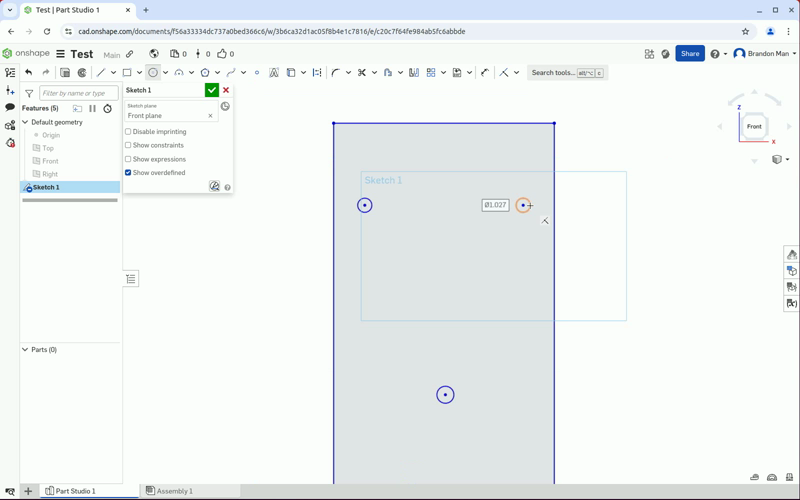
scroll(-6)
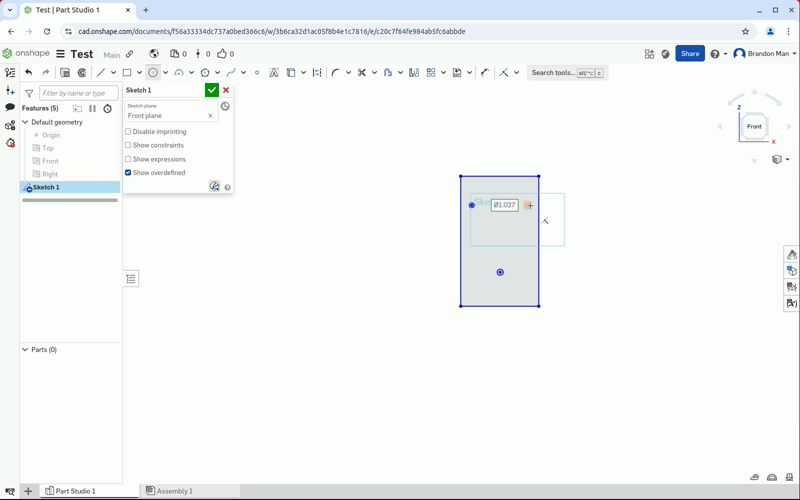
key(esc)
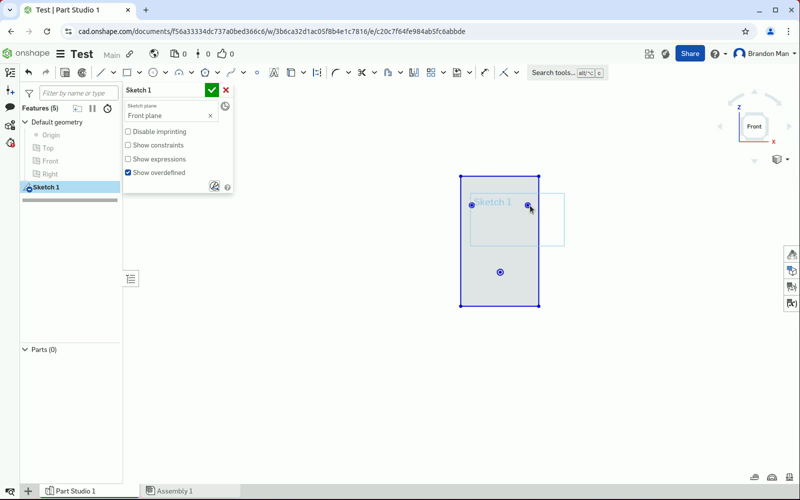
mouse_move(528, 249)
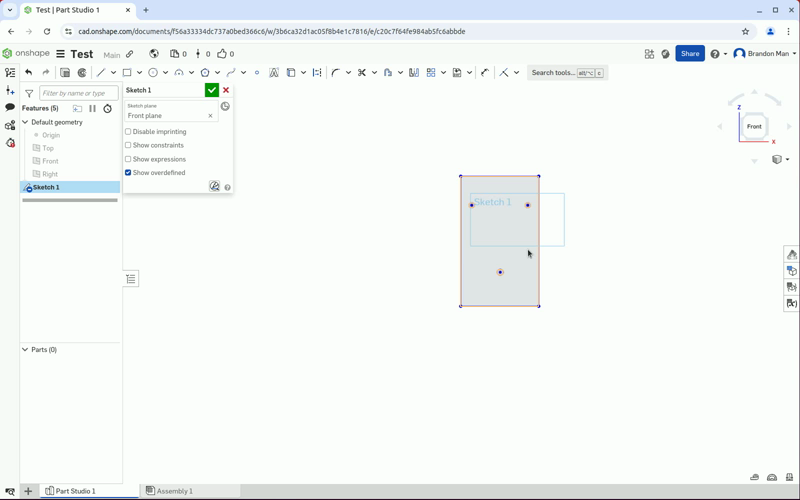
click(528, 249)
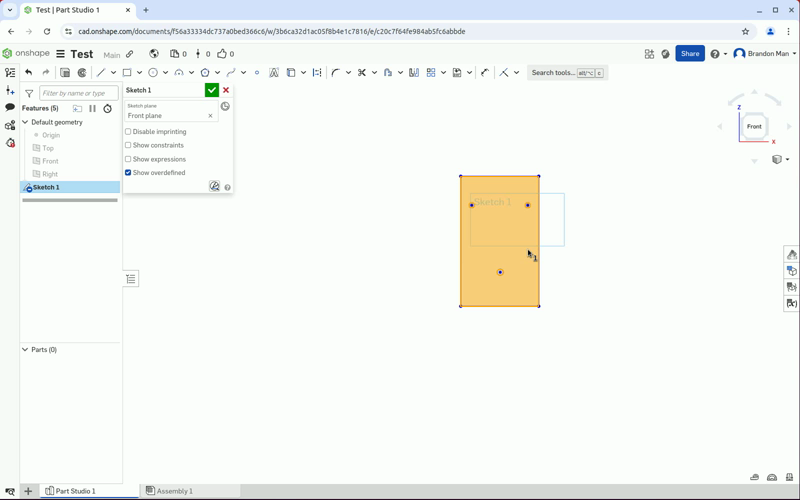
mouse_move(73, 352)
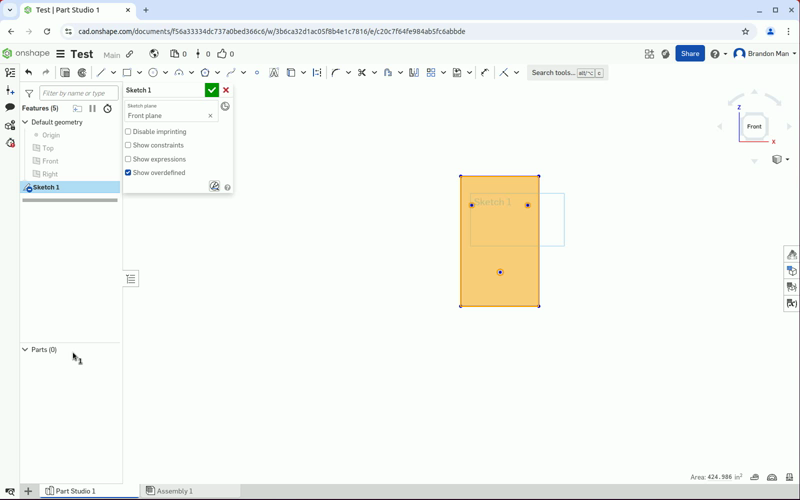
key(shift+y)
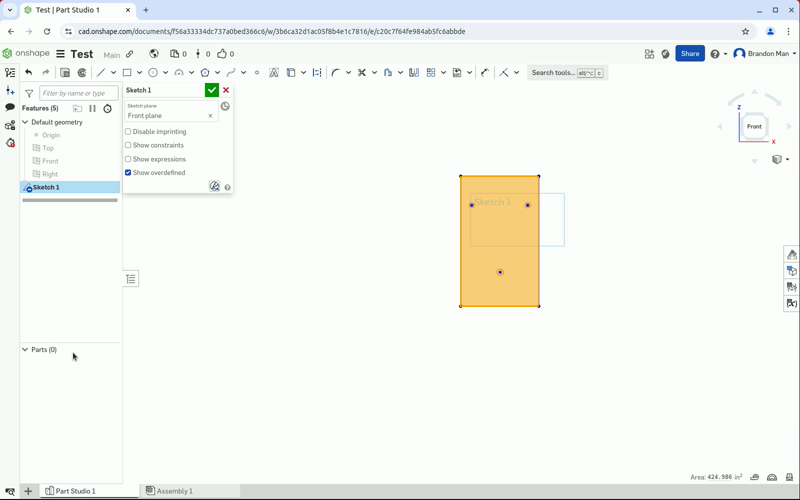
key(shift+e)
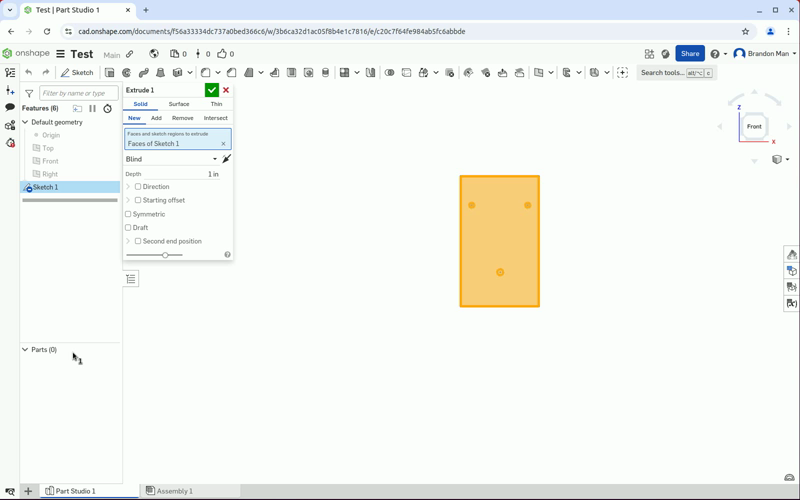
mouse_move(143, 106)
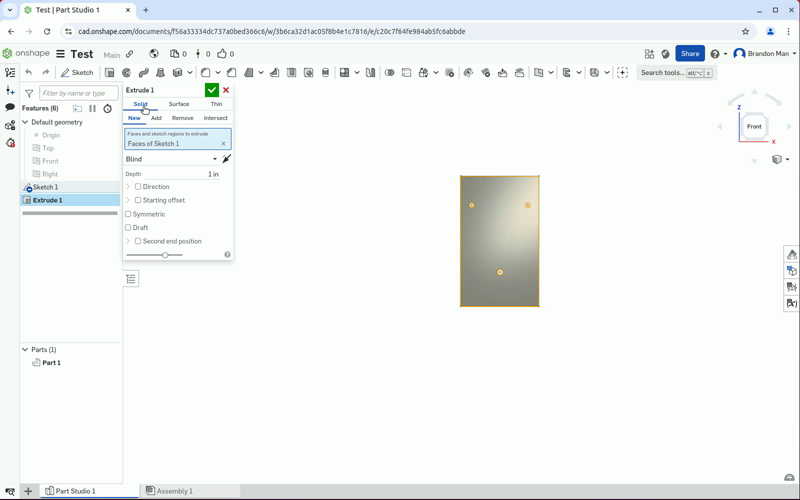
click(143, 106)
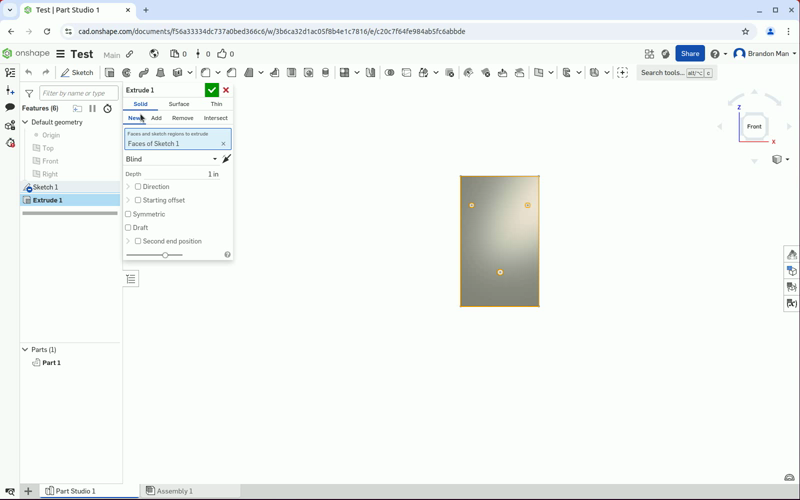
mouse_move(137, 120)
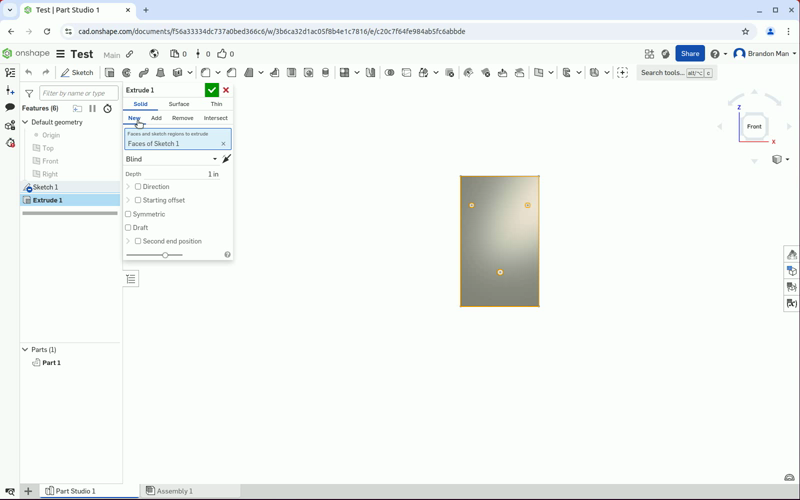
click(137, 120)
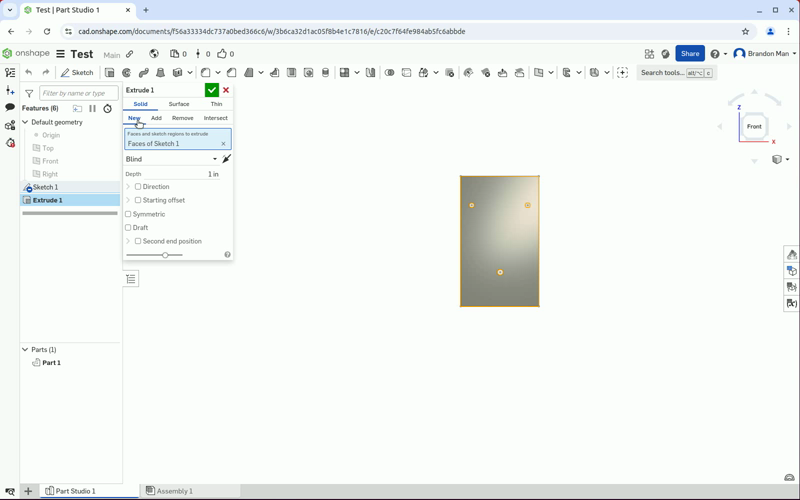
key(tab, 4)
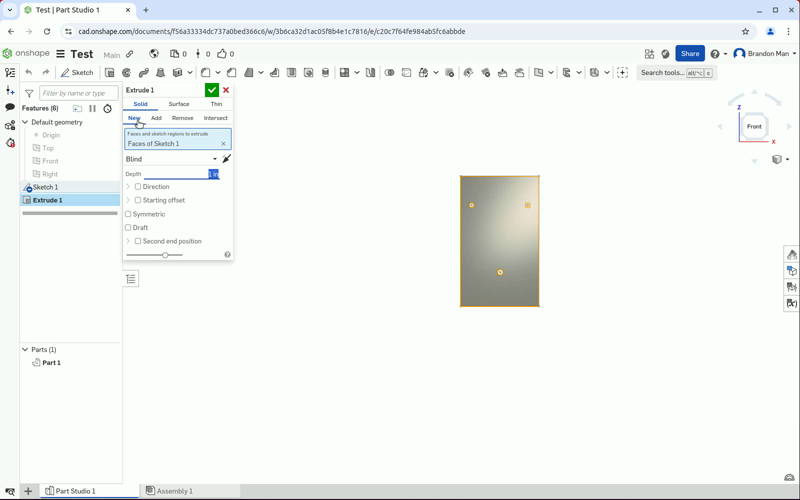
text(3.129)
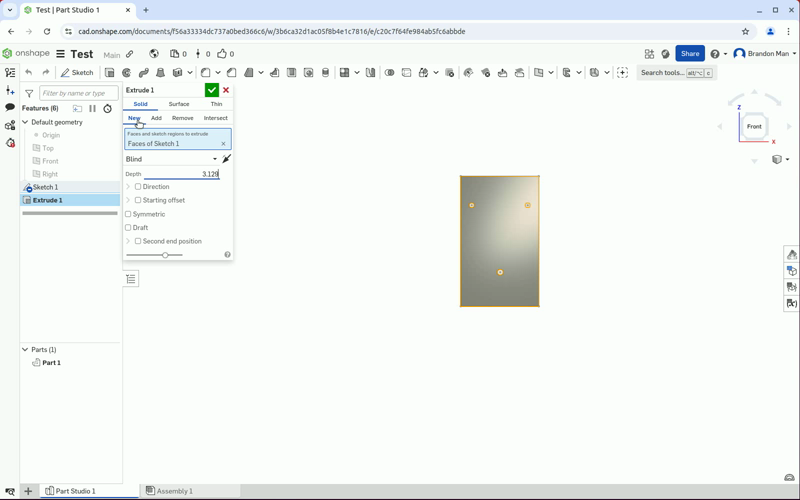
key(enter)
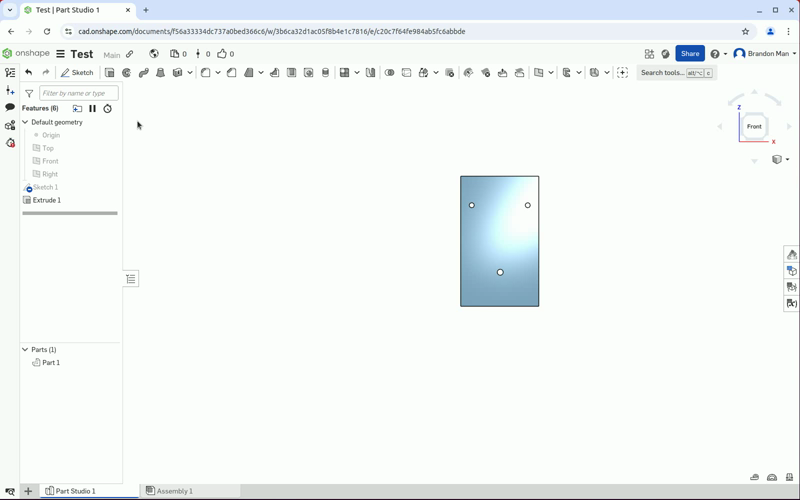
key(shift+h)
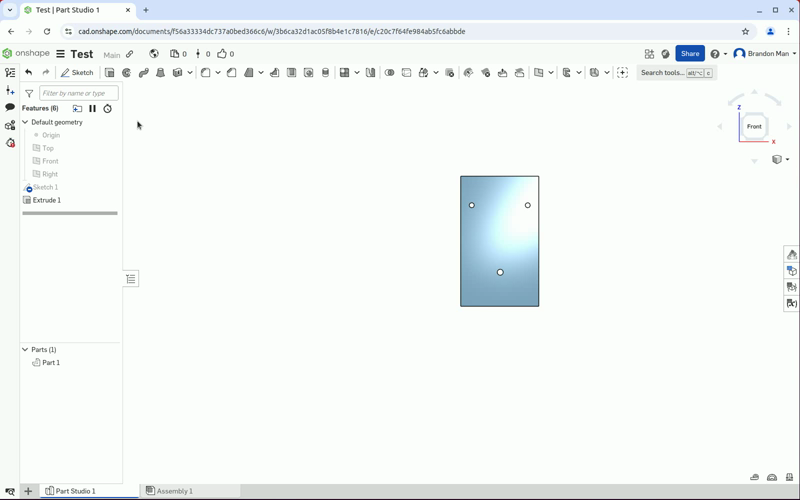
key(shift+h)
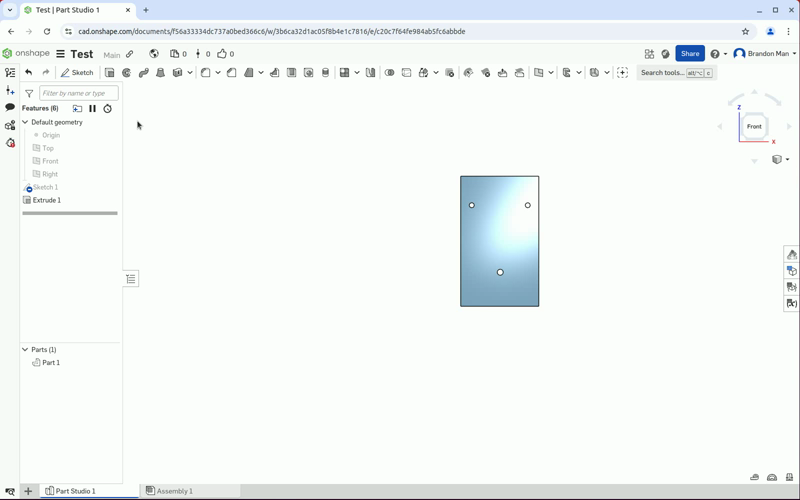
mouse_move(73, 189)
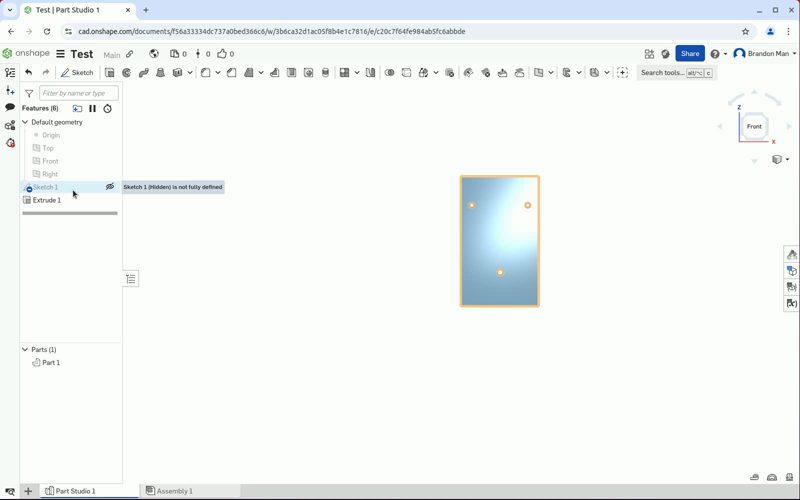
click(73, 189)
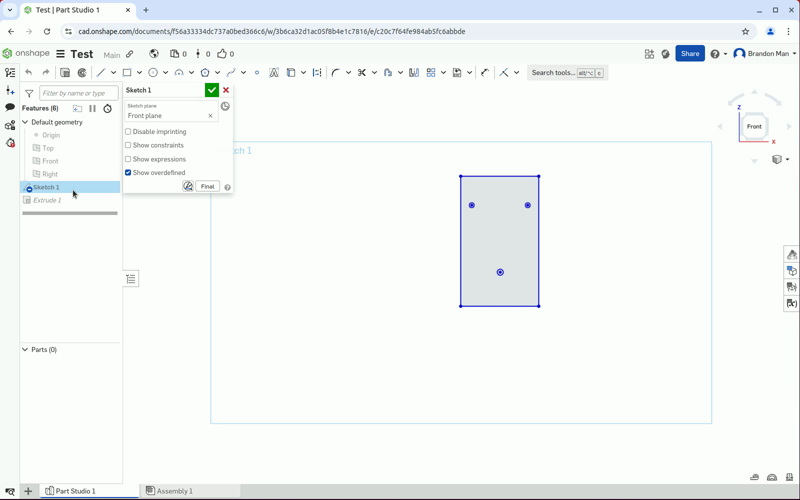
mouse_move(229, 92)
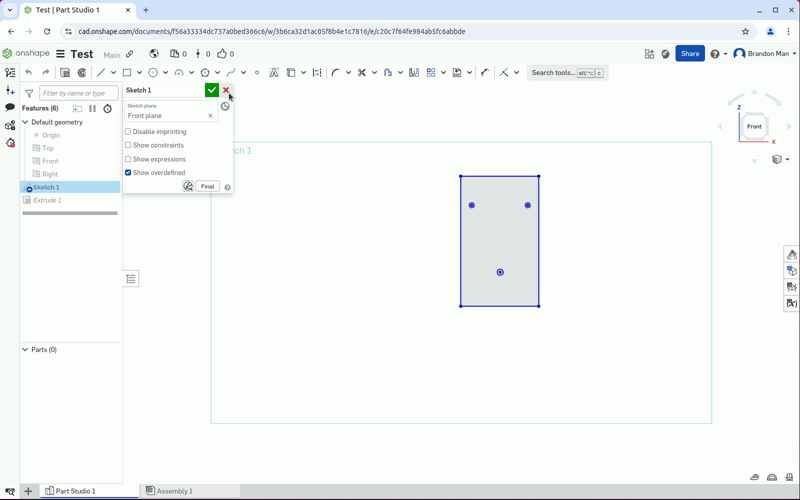
click(229, 92)
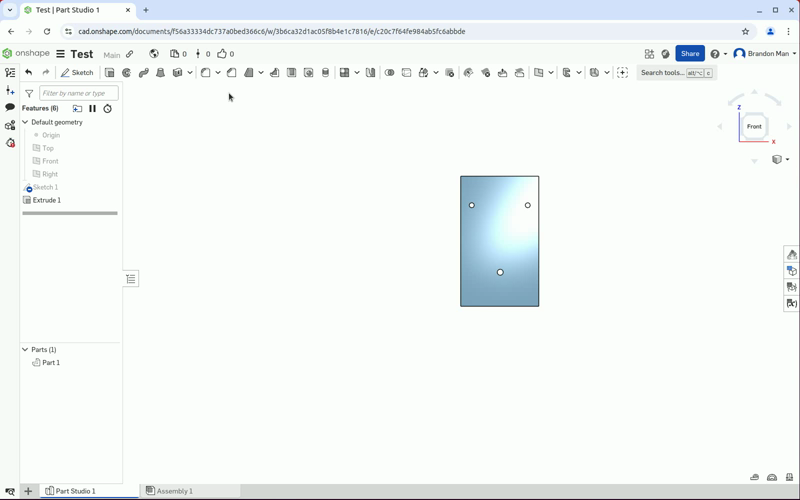
mouse_move(541, 75)
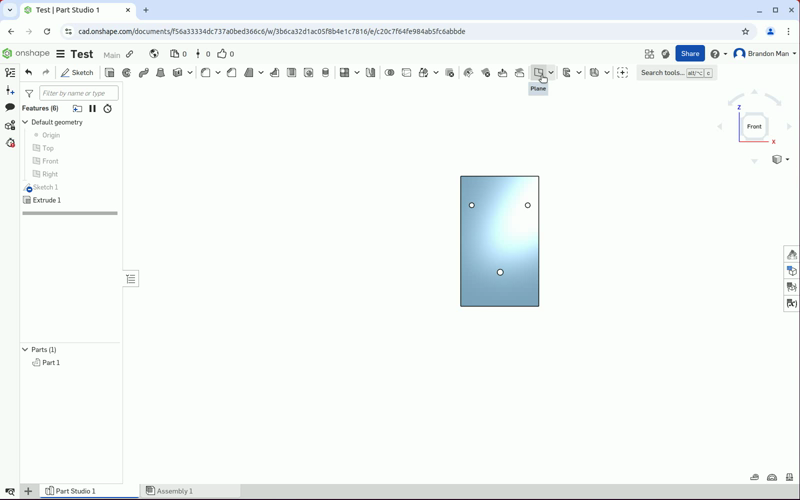
click(541, 75)
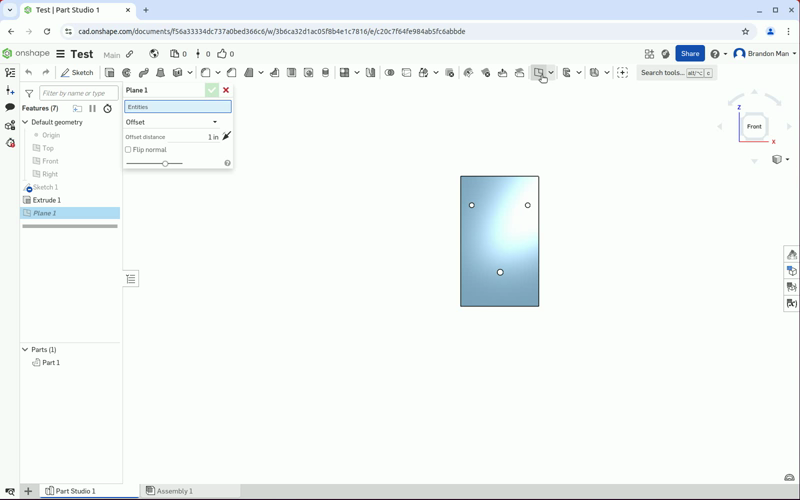
mouse_move(73, 163)
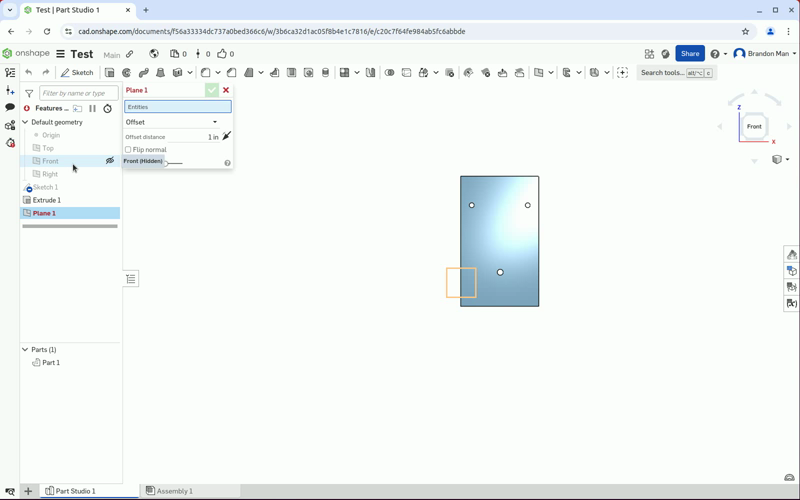
click(73, 163)
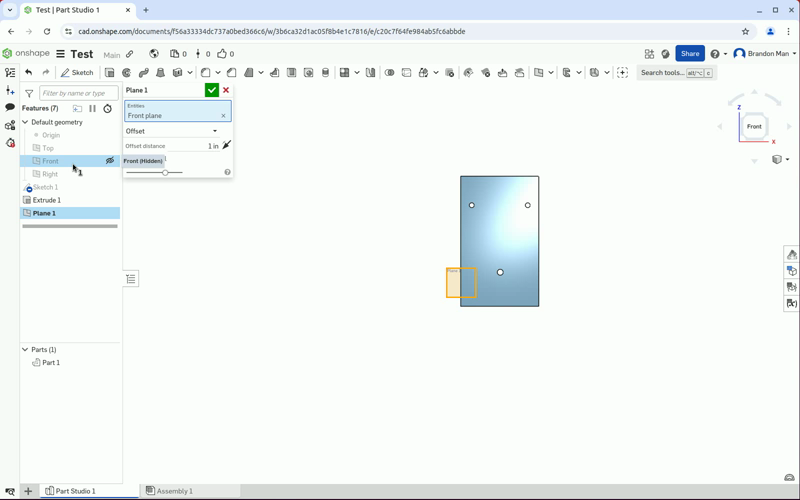
key(tab, 2)
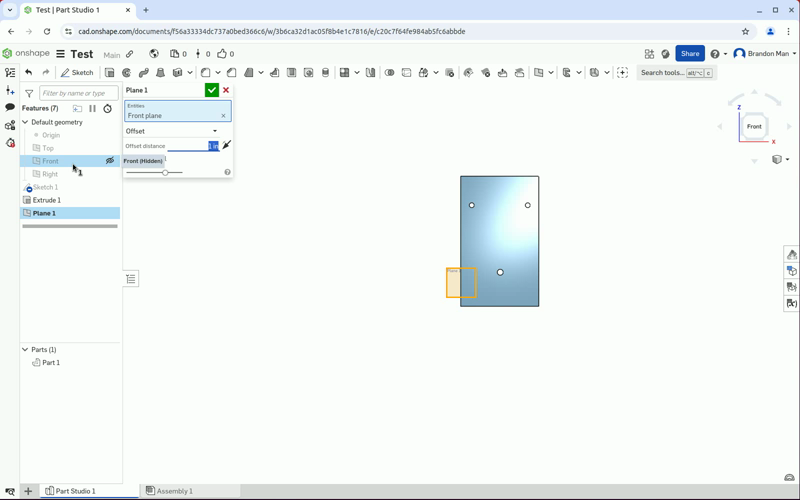
text(3.143)
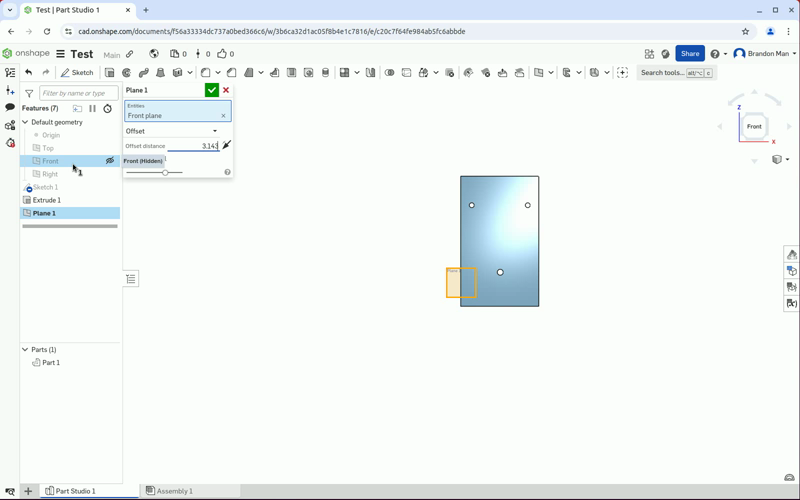
key(enter, 2)
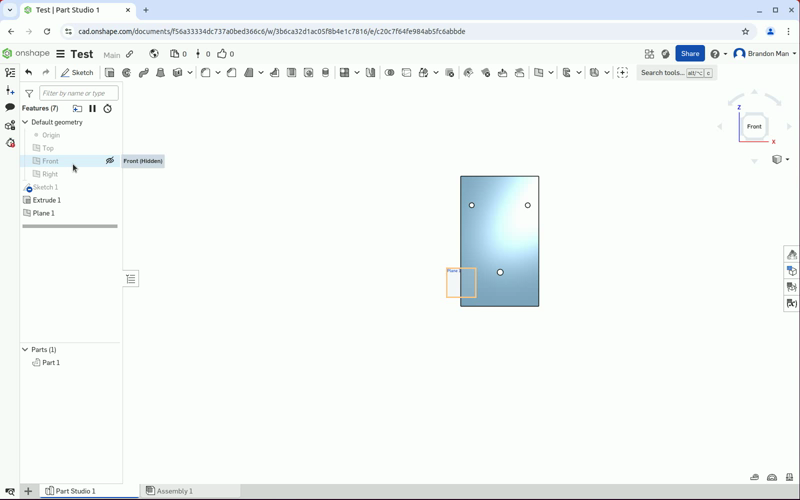
key(shift+s)
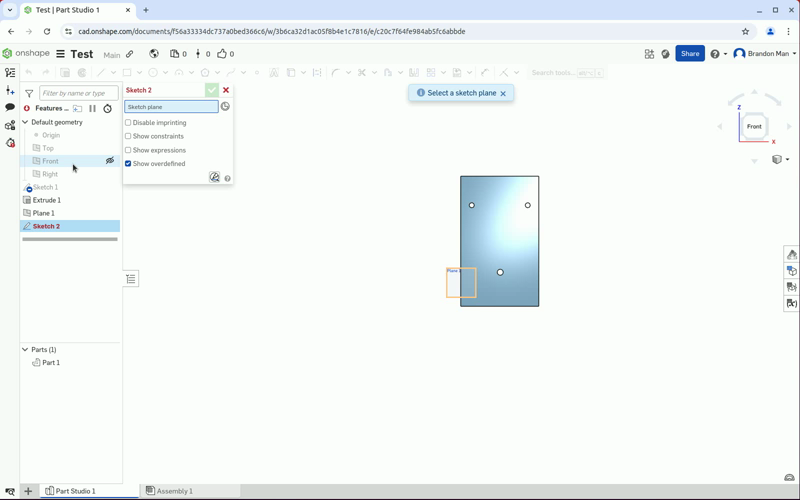
mouse_move(73, 215)
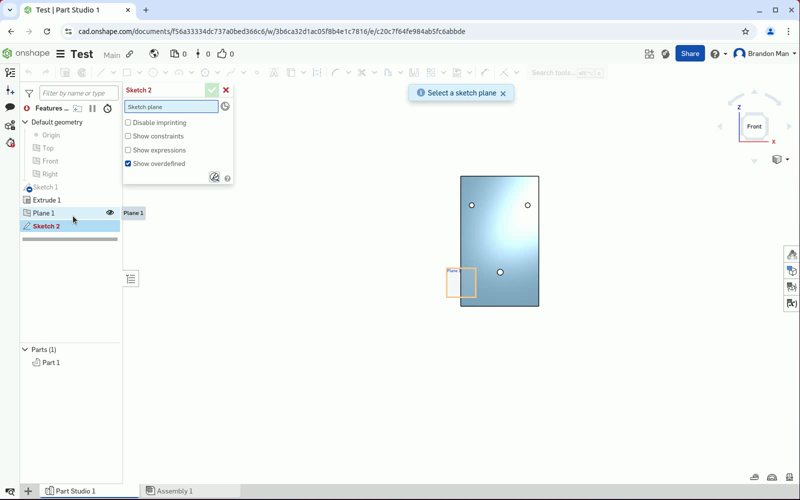
click(73, 215)
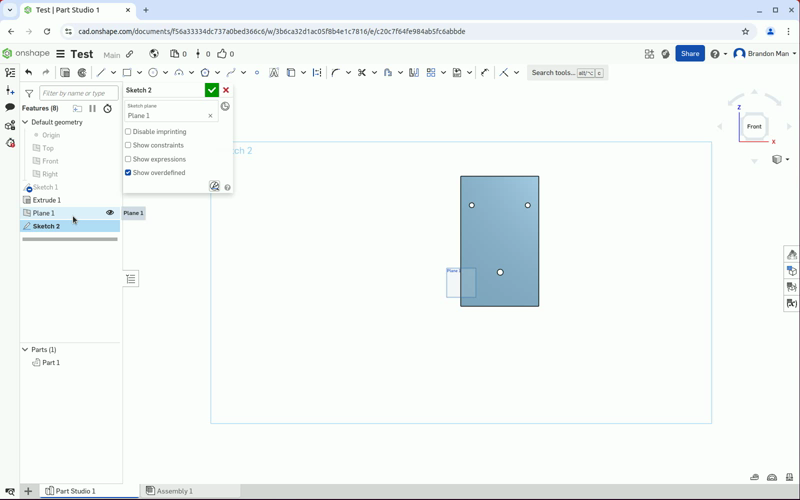
mouse_move(73, 352)
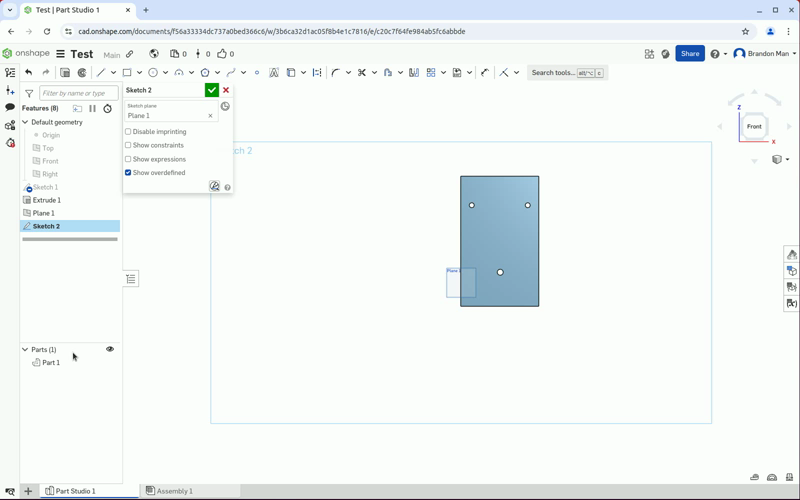
key(y)
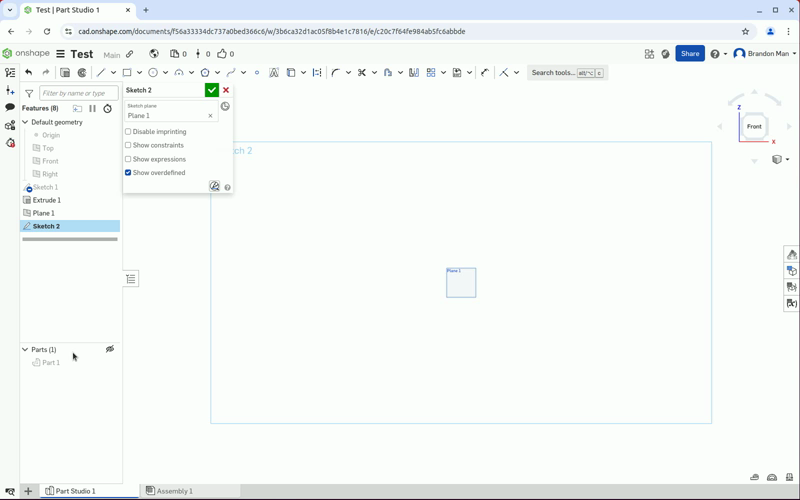
key(l)
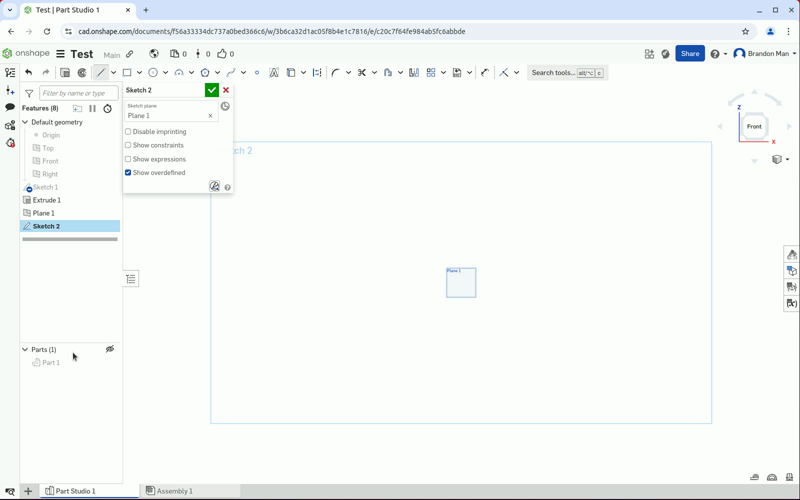
key_down(shift)
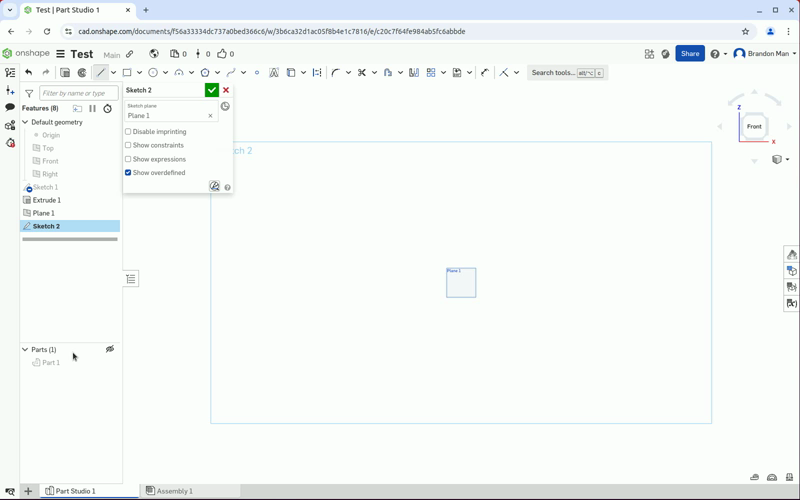
mouse_move(485, 306)
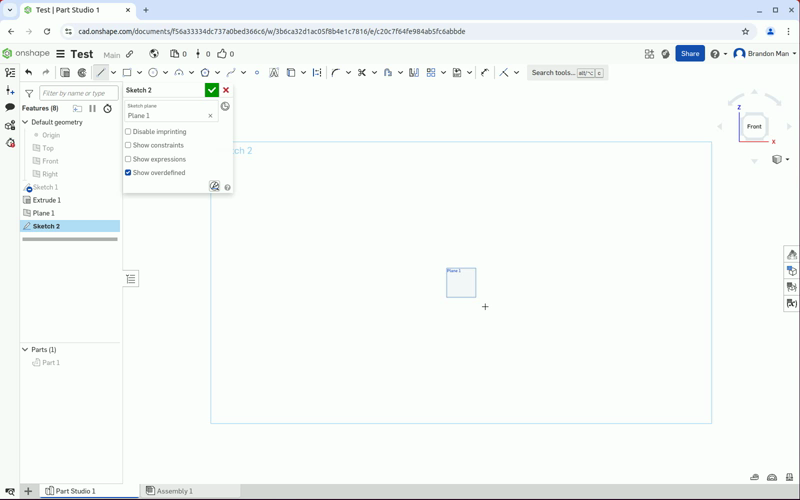
click(485, 306)
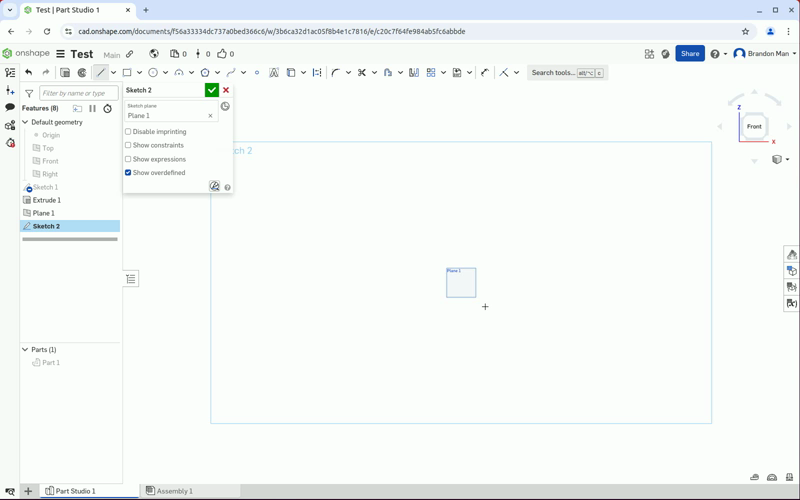
key_up(shift)
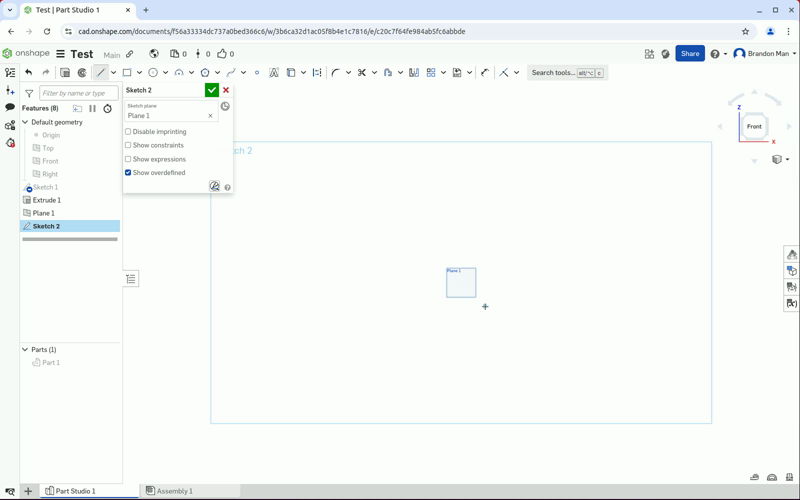
key_down(shift)
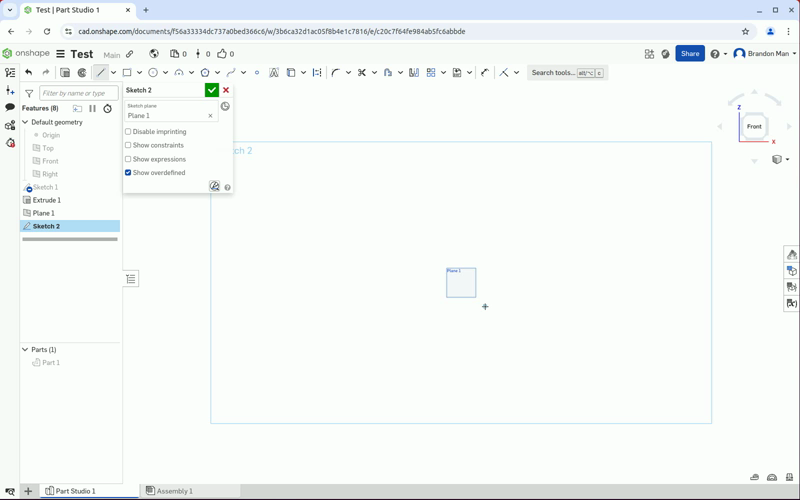
mouse_move(515, 306)
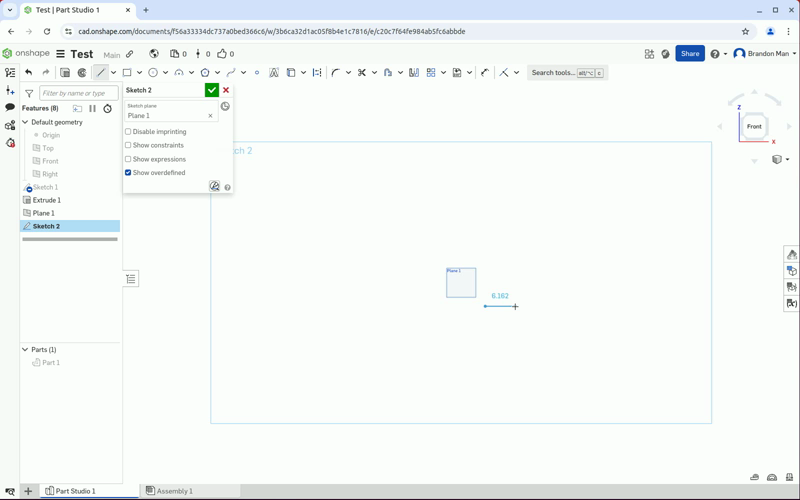
mouse_move(538, 306)
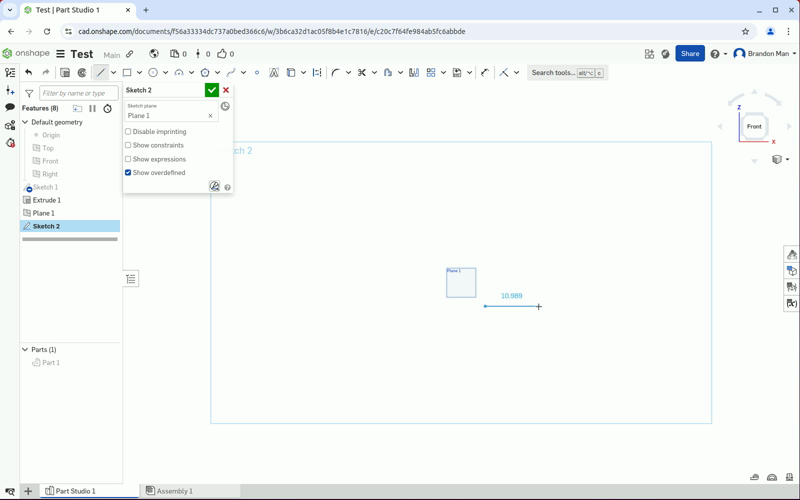
click(538, 306)
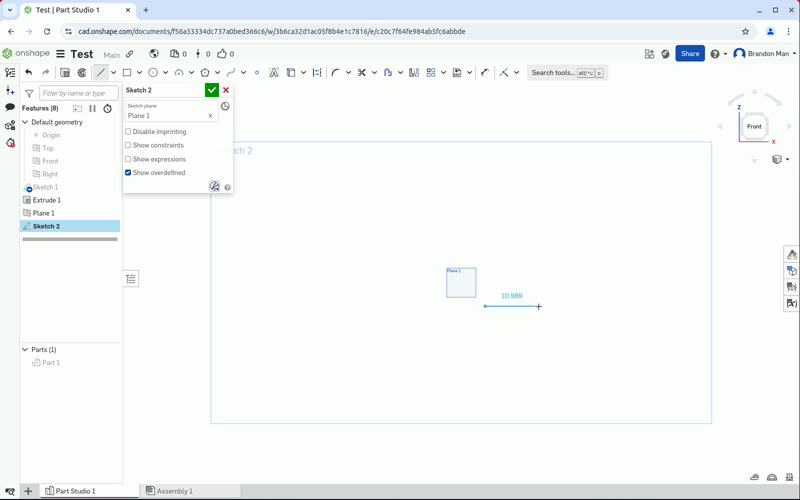
key_up(shift)
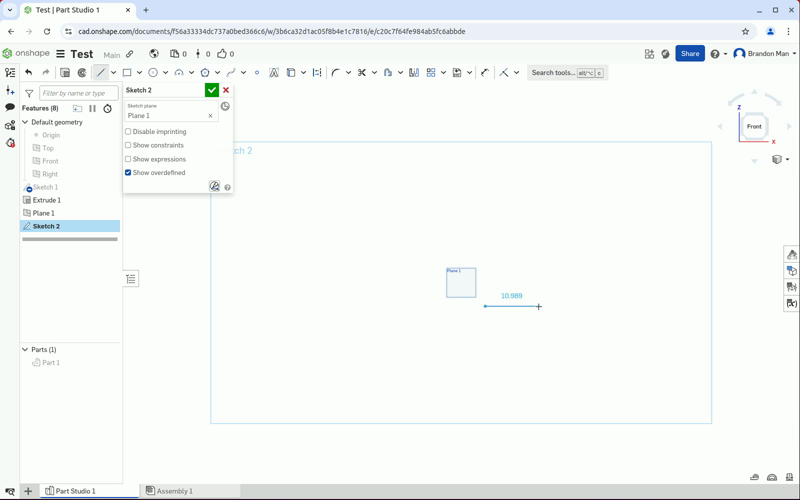
key_down(shift)
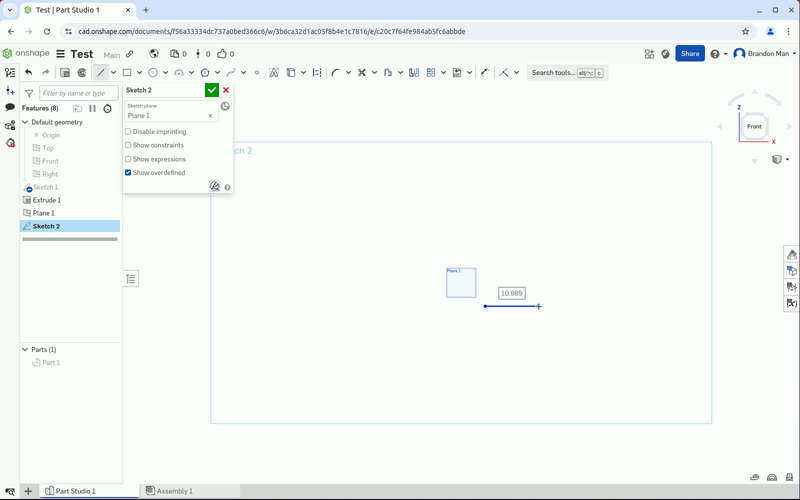
mouse_move(568, 306)
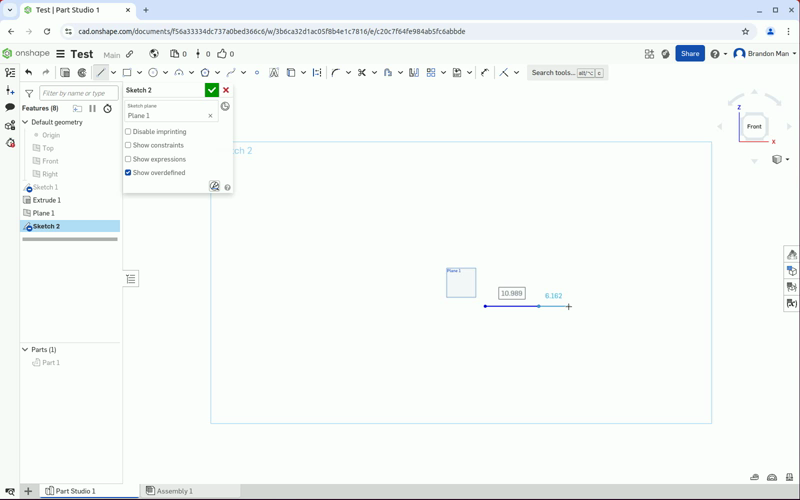
mouse_move(538, 283)
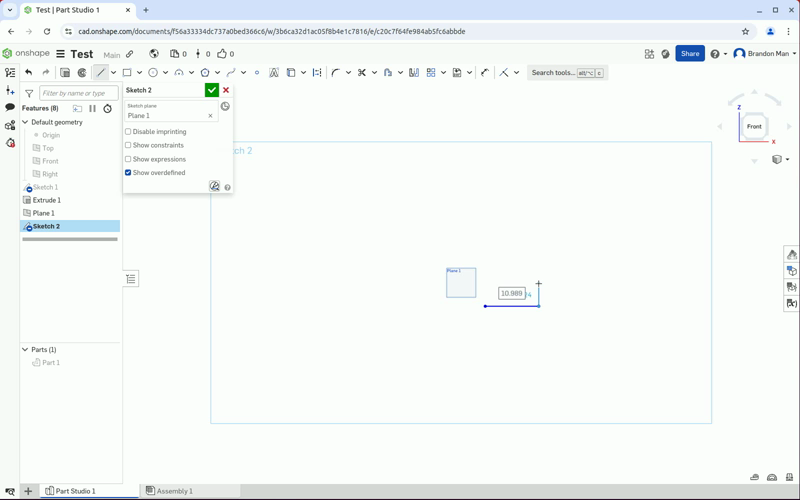
click(538, 283)
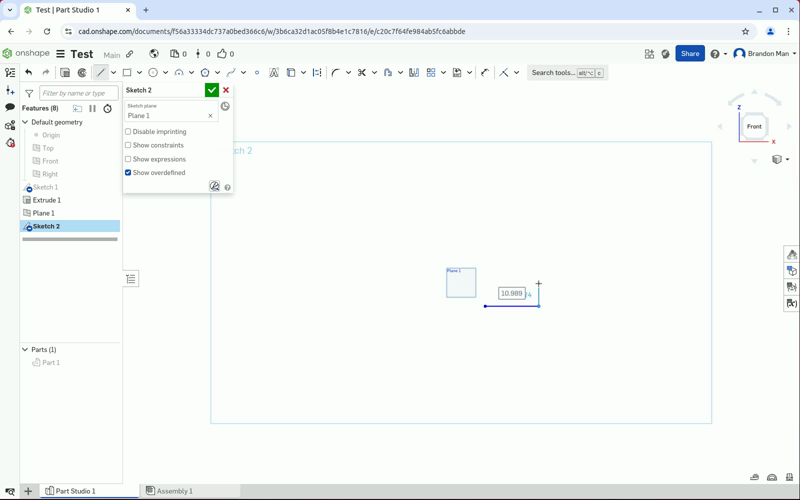
key_up(shift)
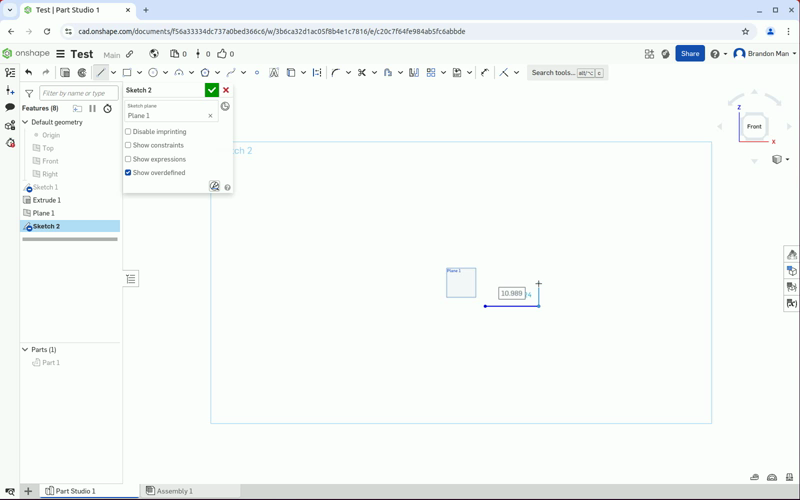
key_down(shift)
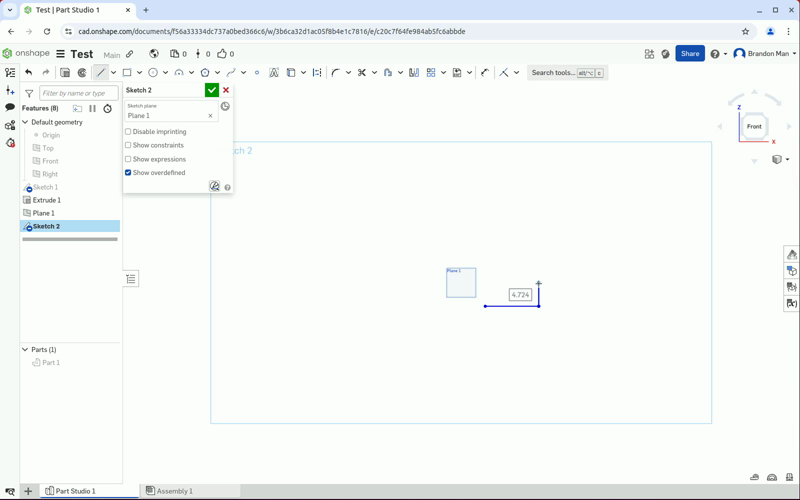
mouse_move(568, 283)
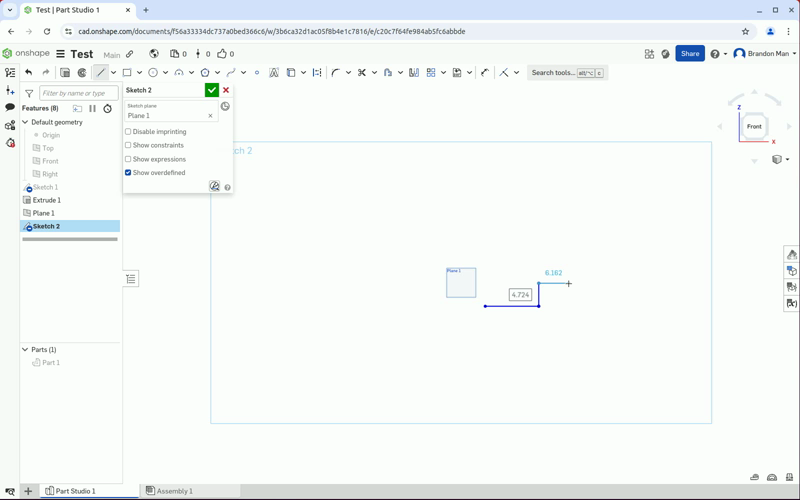
mouse_move(485, 283)
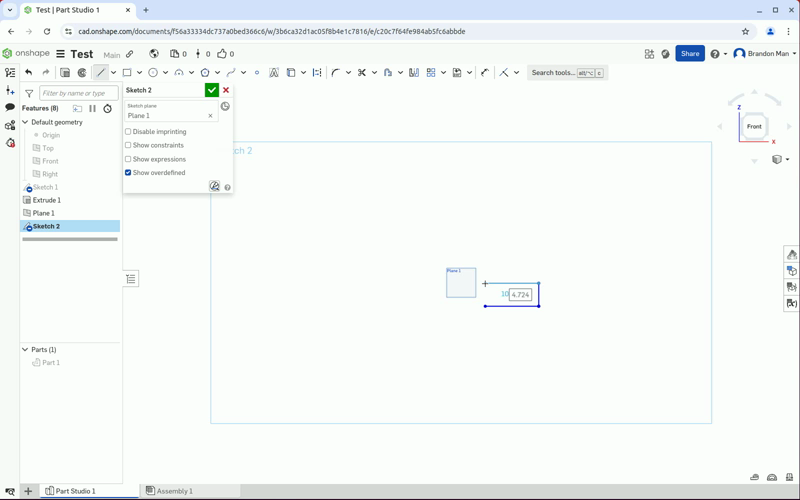
click(485, 283)
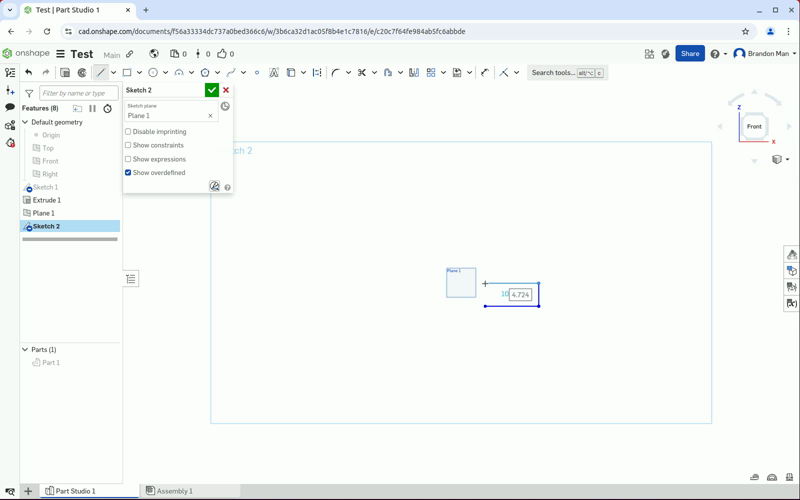
key_up(shift)
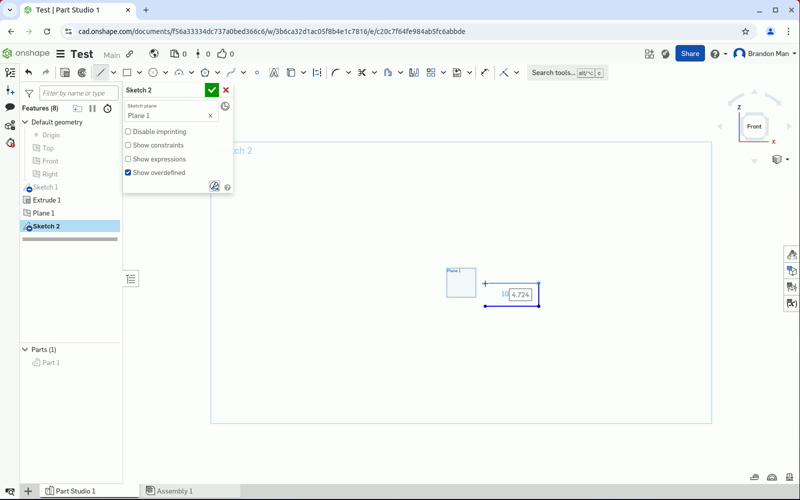
mouse_move(515, 283)
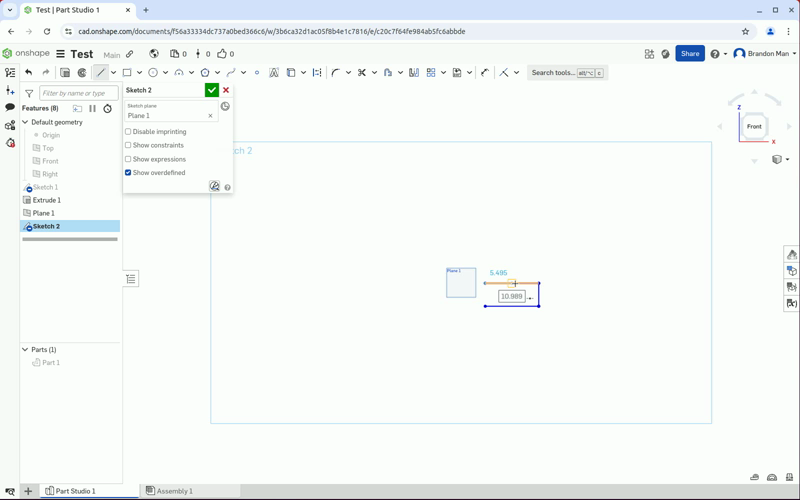
key_down(shift)
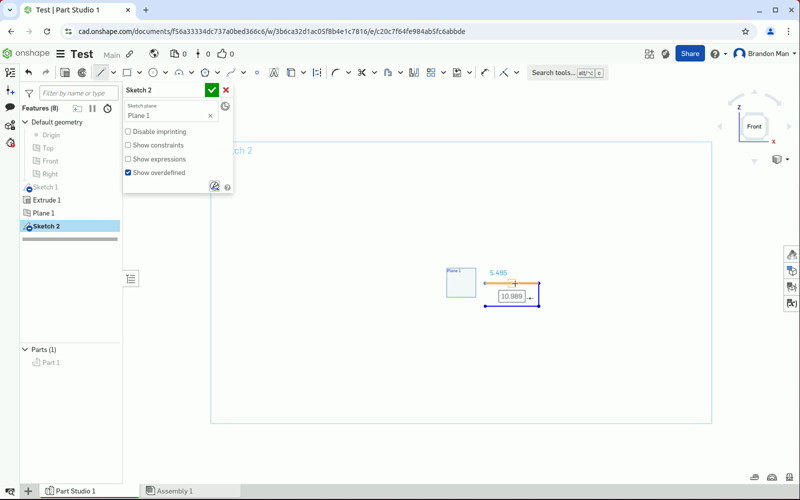
mouse_move(485, 306)
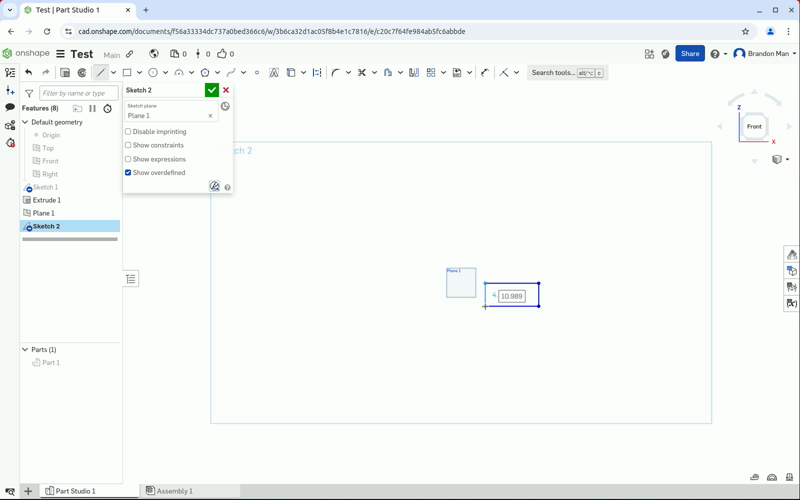
key_up(shift)
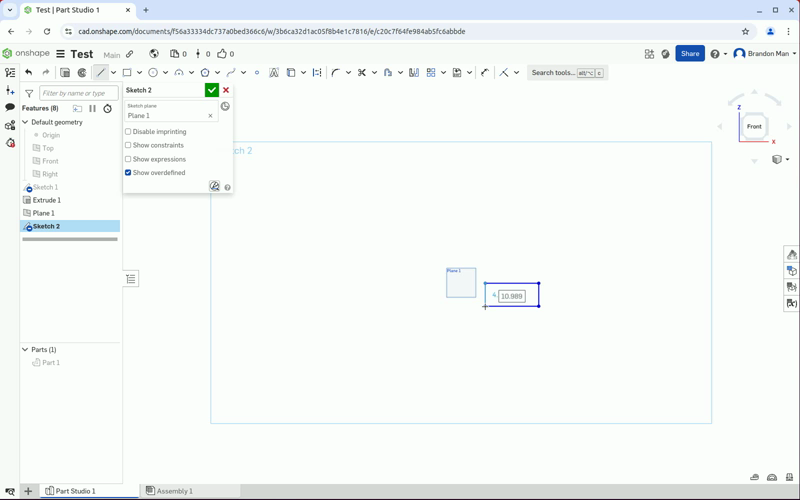
click(485, 306)
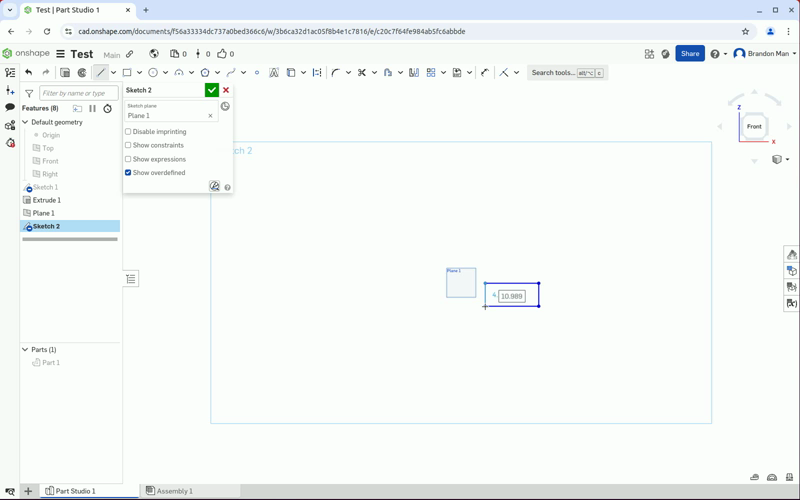
key(esc)
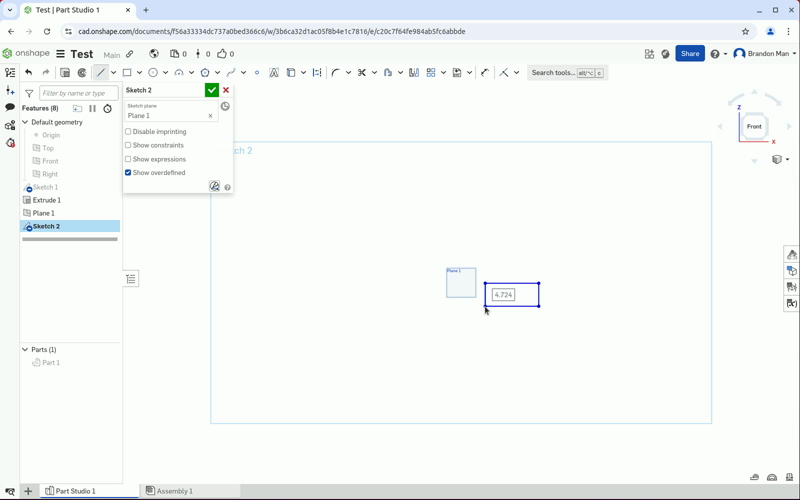
mouse_move(519, 295)
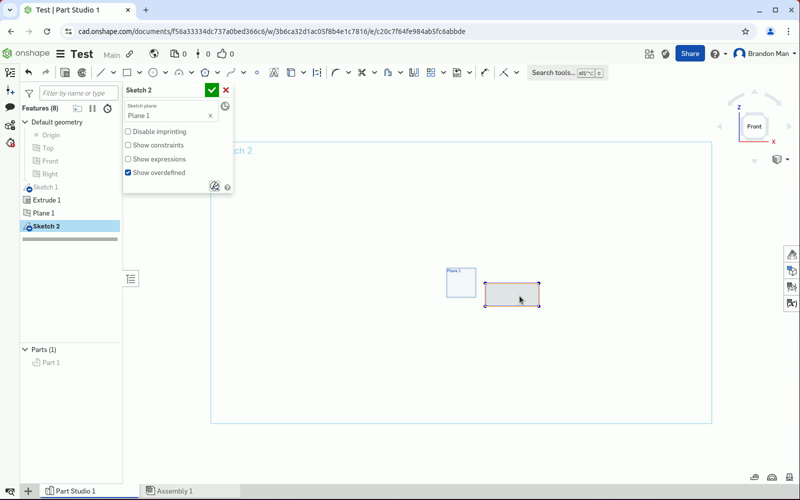
scroll(6)
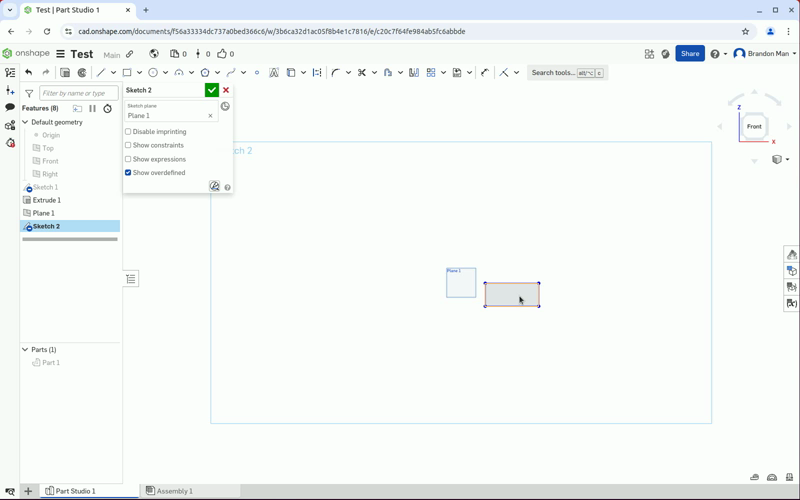
scroll(6)
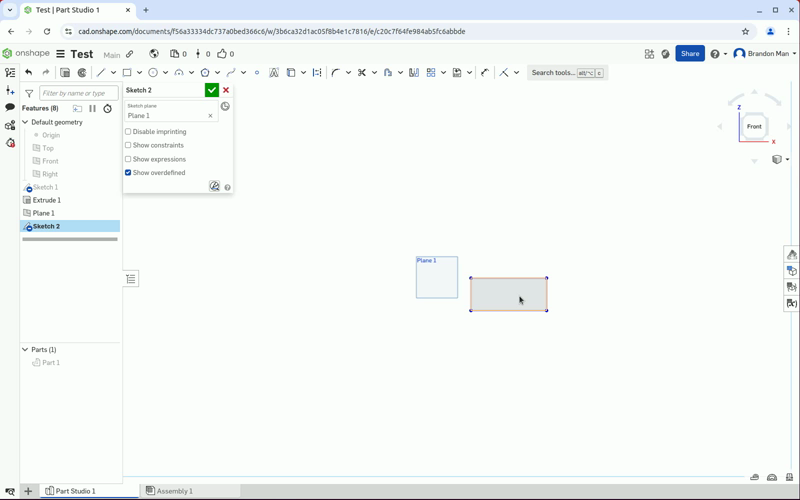
scroll(6)
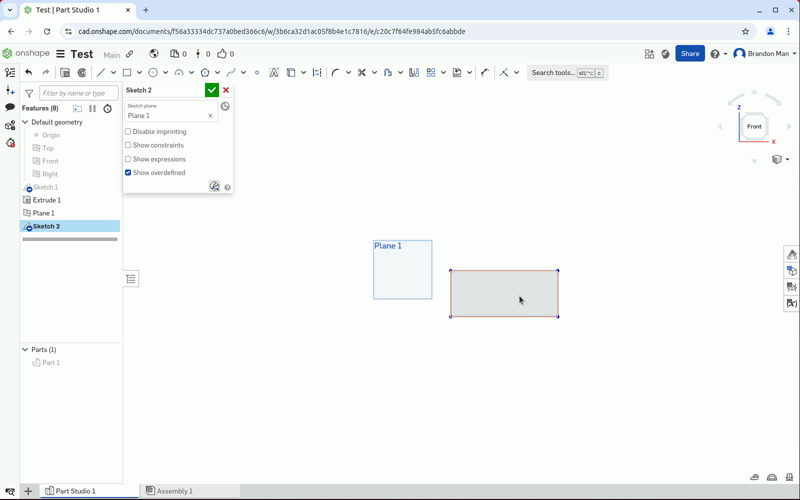
scroll(6)
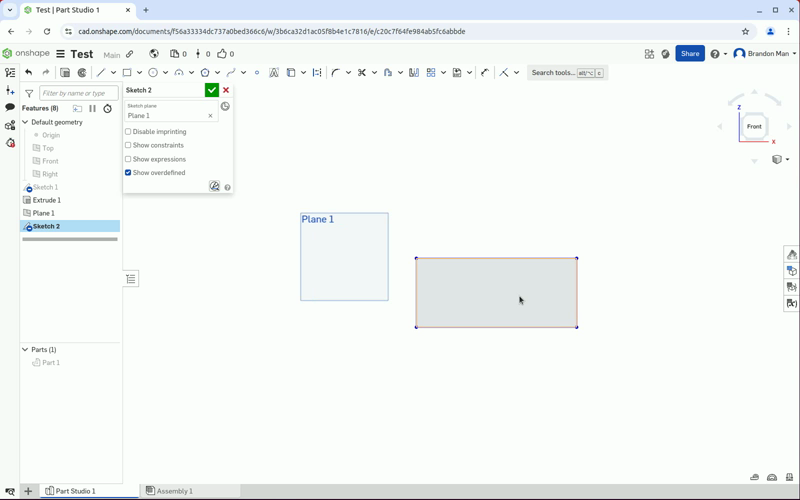
scroll(6)
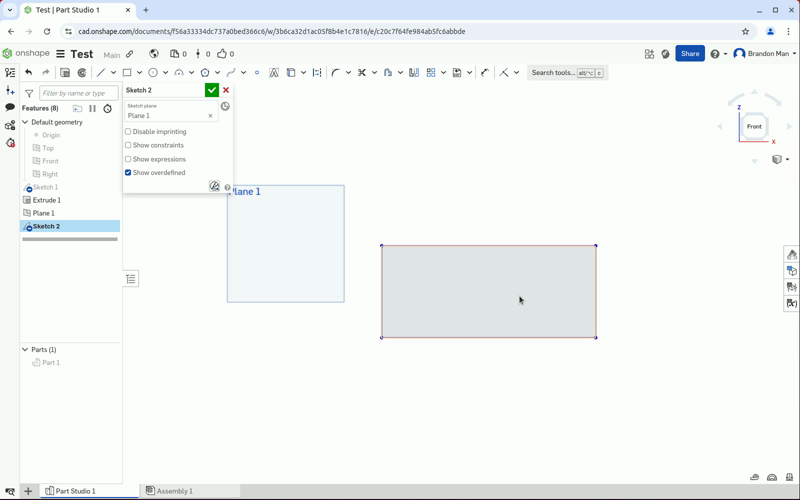
scroll(6)
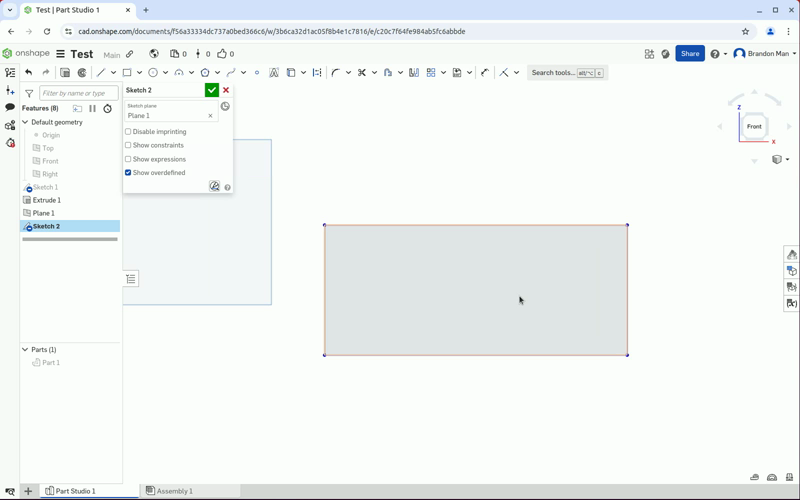
scroll(6)
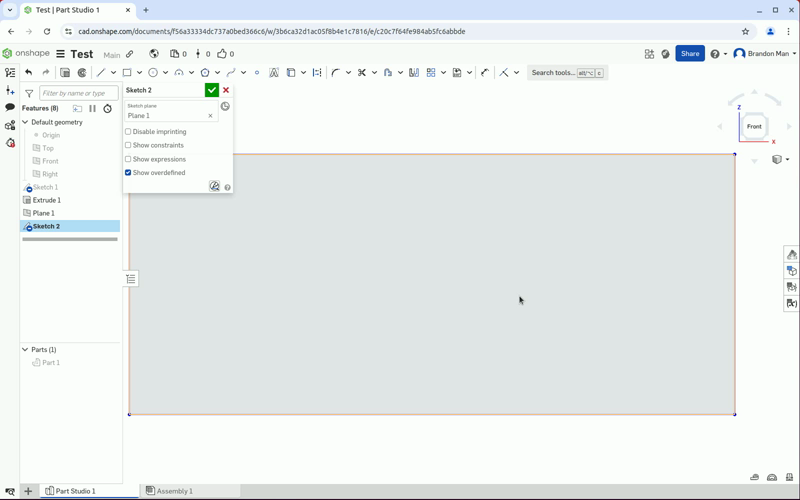
click(519, 295)
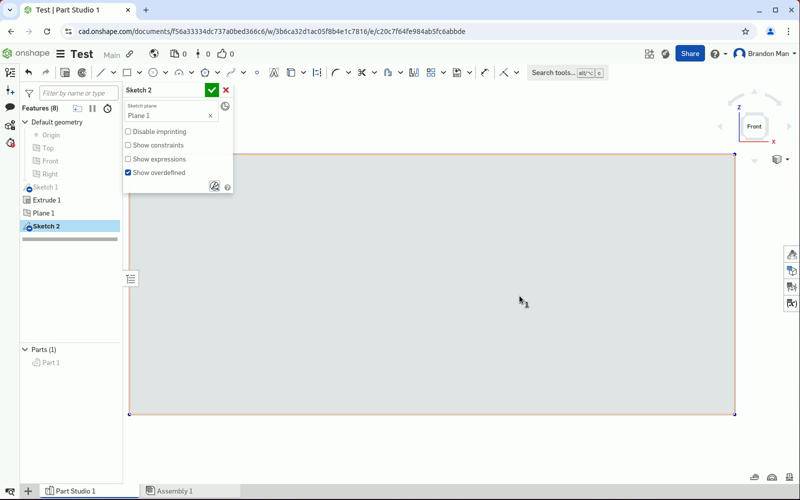
scroll(-6)
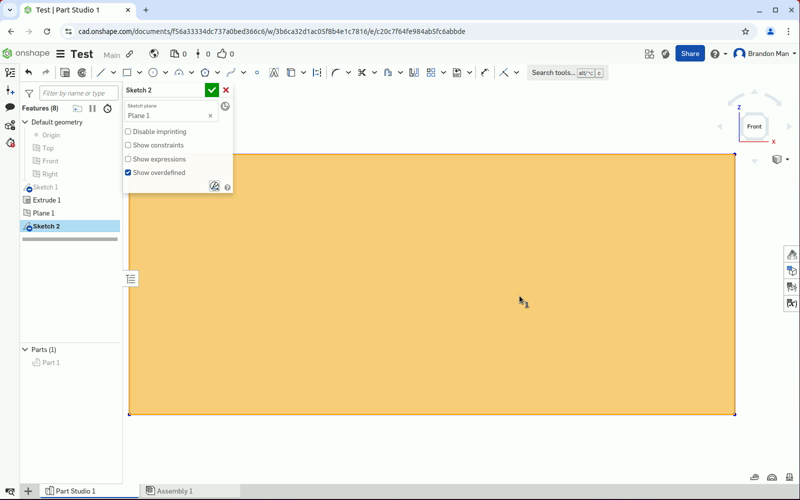
scroll(-6)
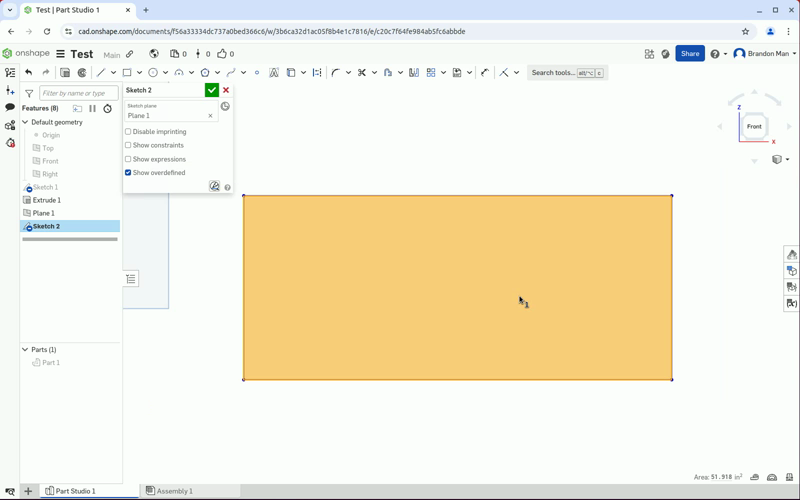
scroll(-6)
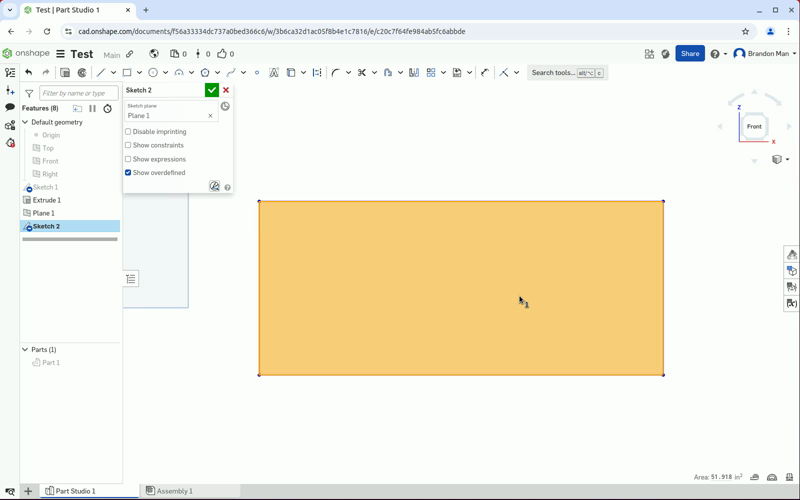
scroll(-6)
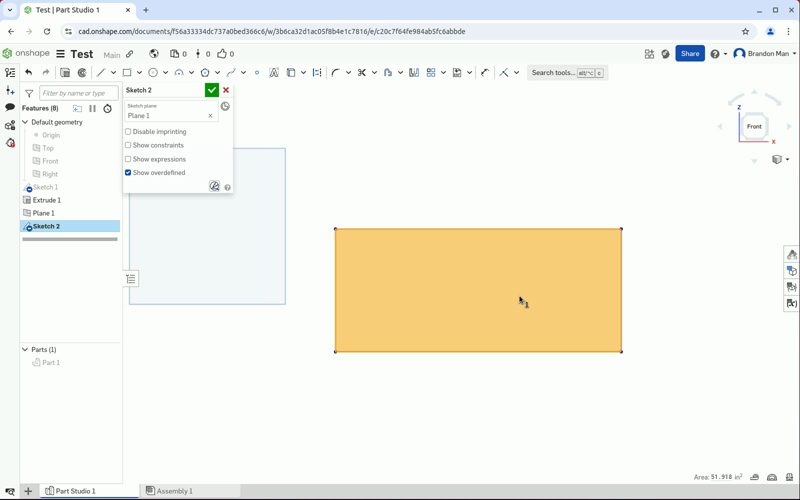
scroll(-6)
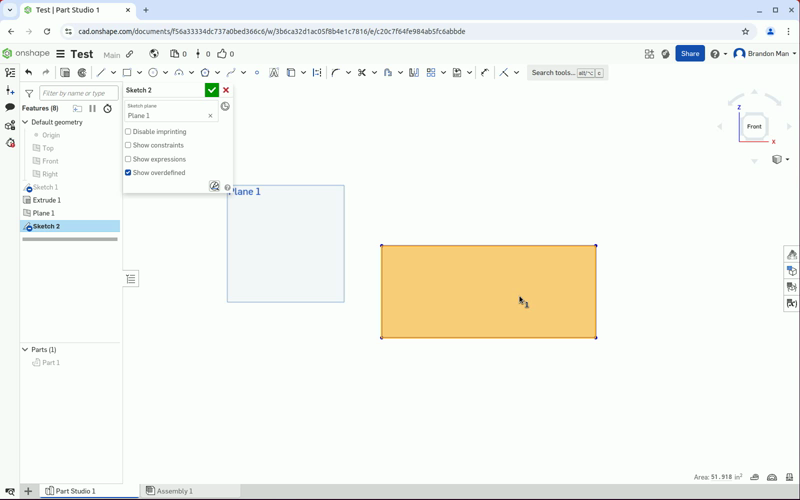
scroll(-6)
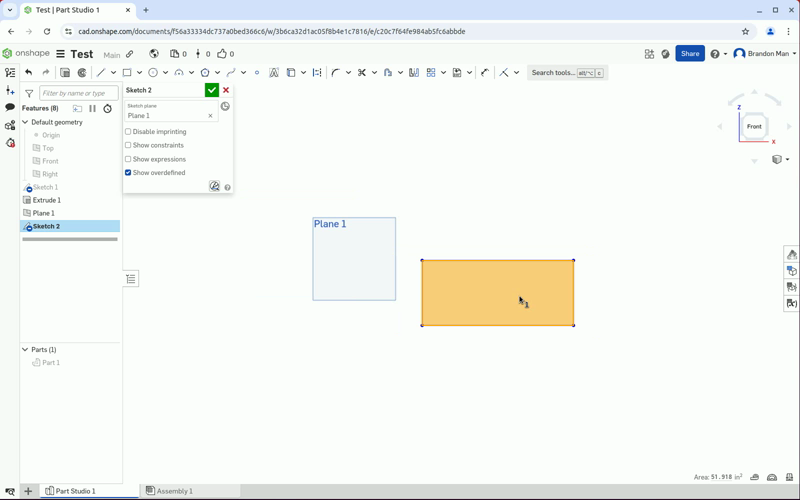
scroll(-6)
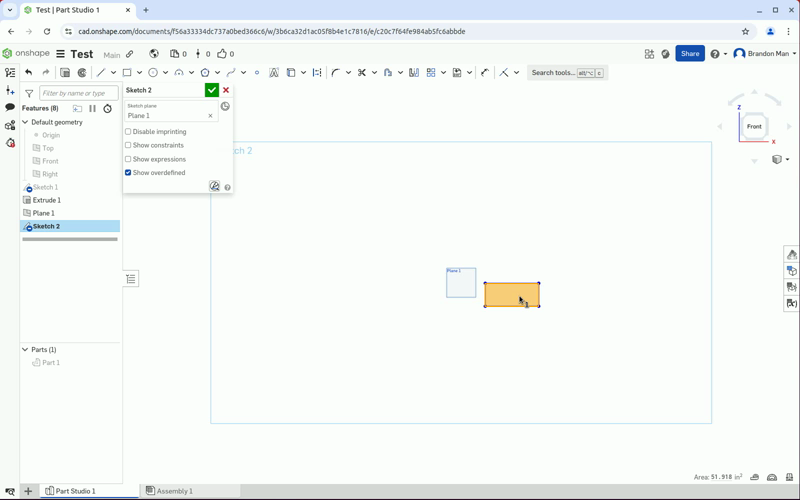
mouse_move(73, 352)
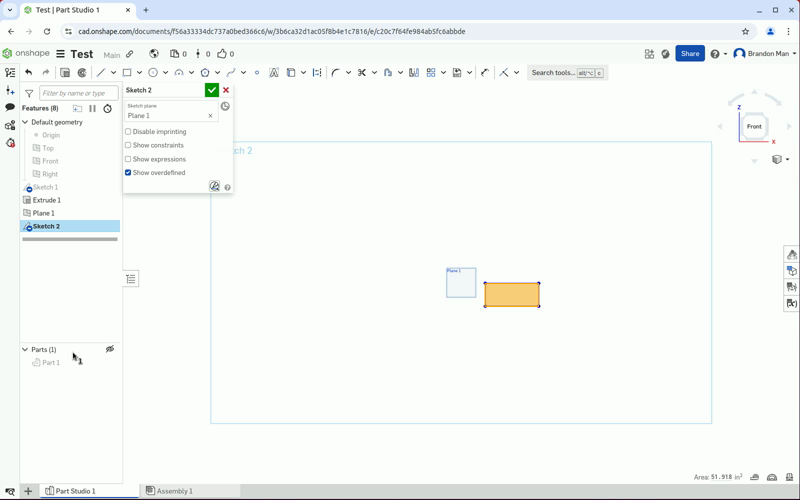
key(shift+y)
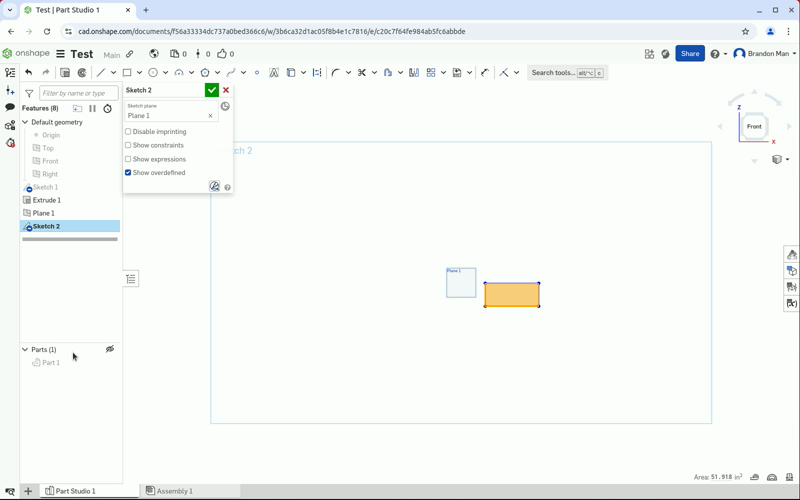
key(shift+e)
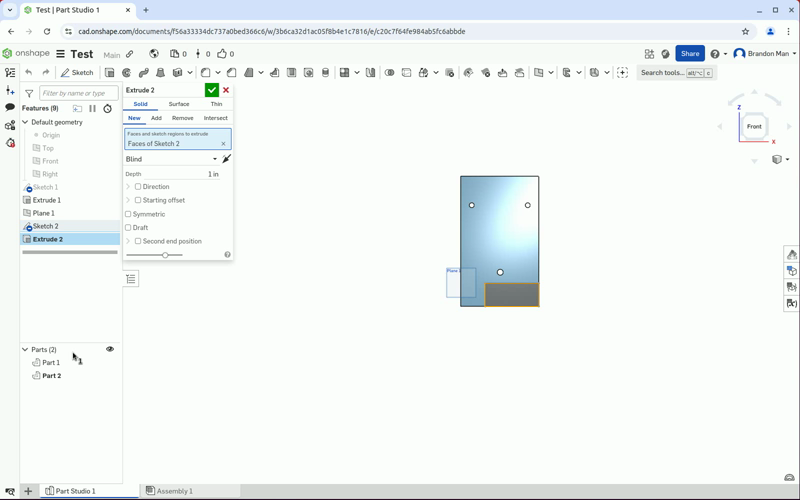
mouse_move(143, 106)
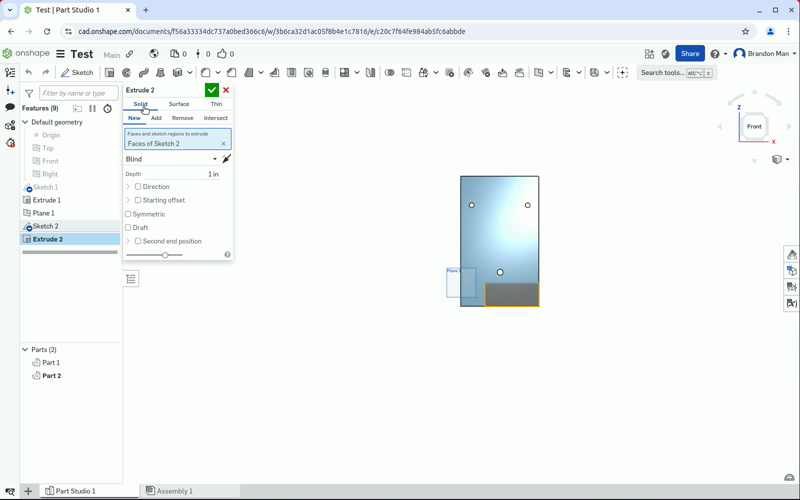
click(143, 106)
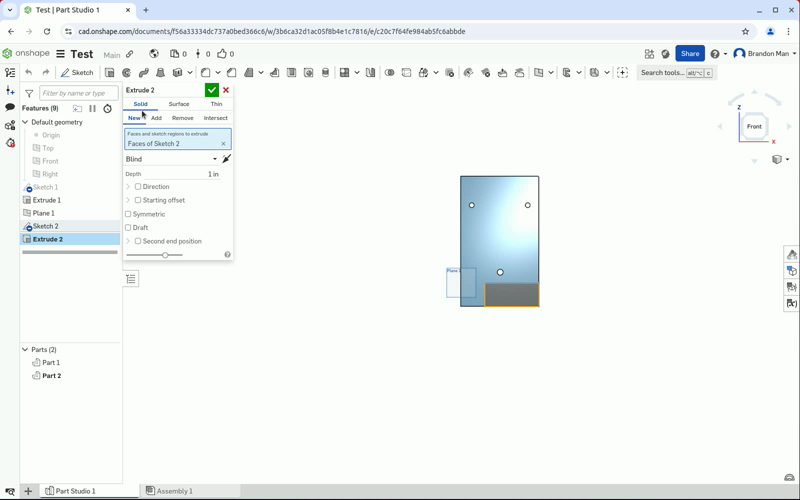
mouse_move(137, 120)
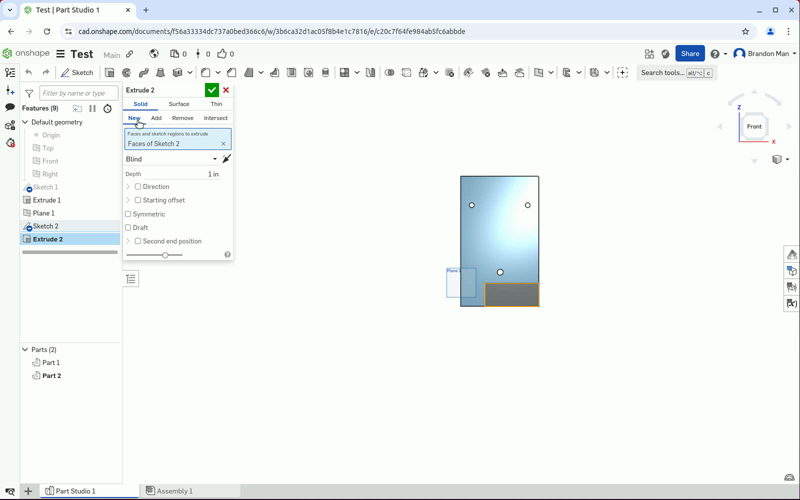
click(137, 120)
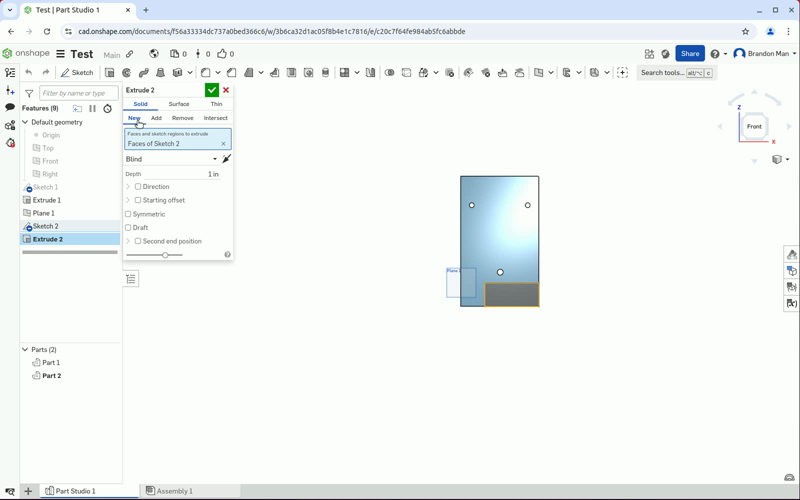
key(tab, 4)
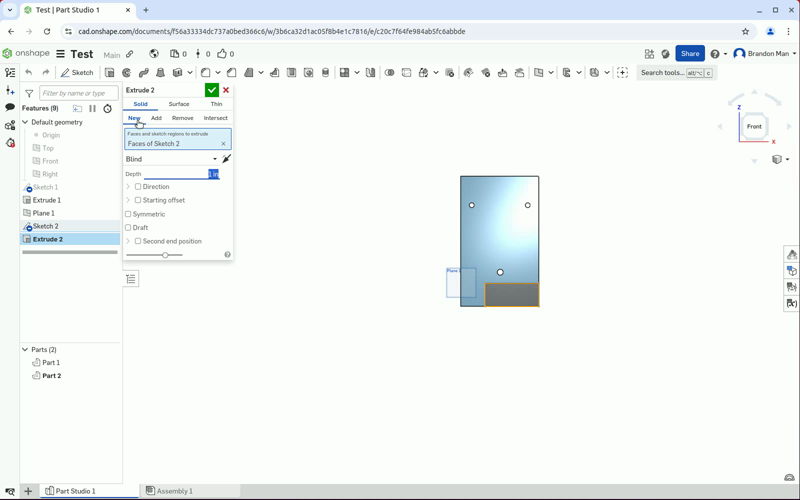
text(8.906)
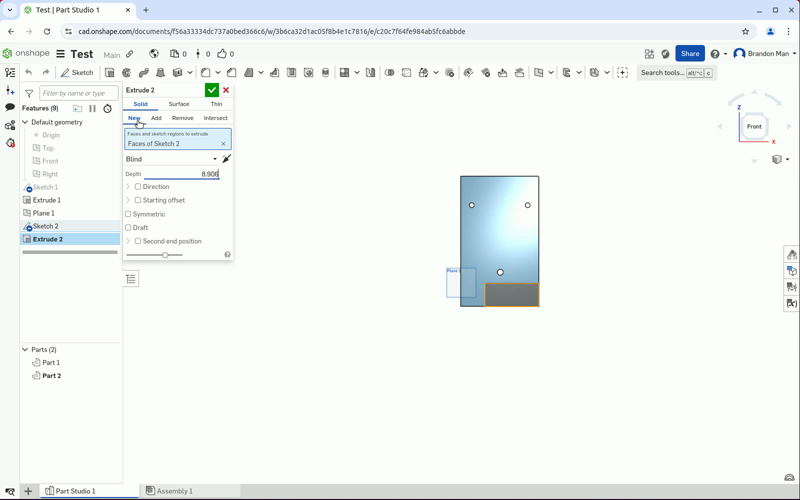
key(enter)
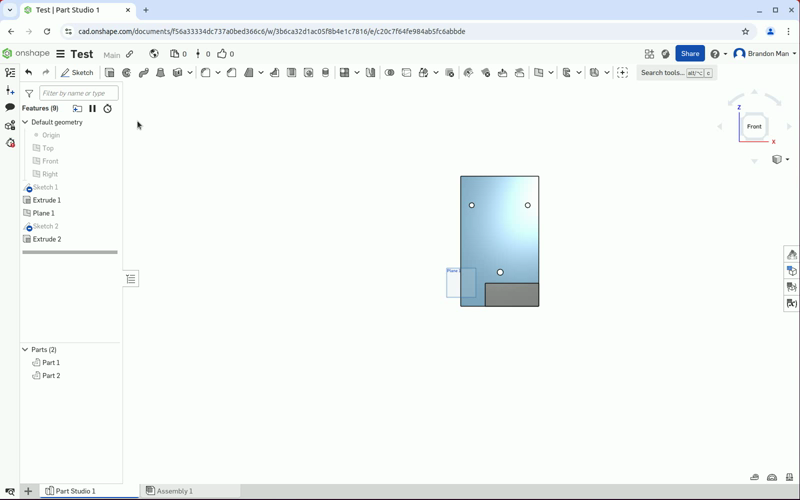
key(shift+h)
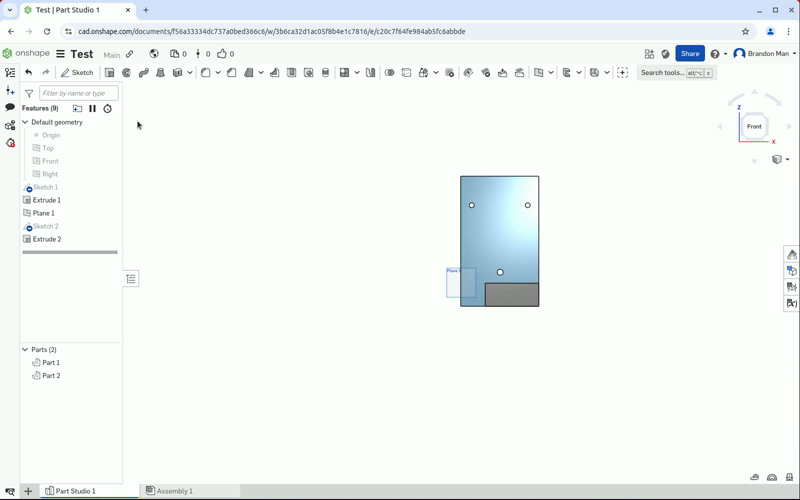
key(shift+h)
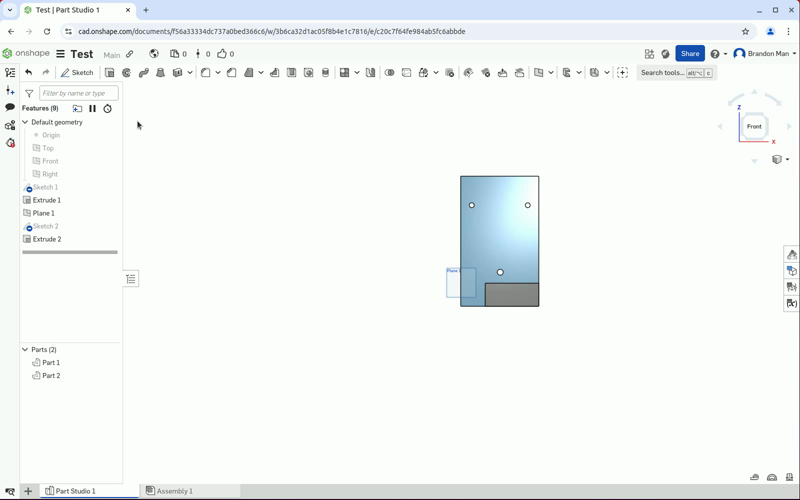
mouse_move(73, 189)
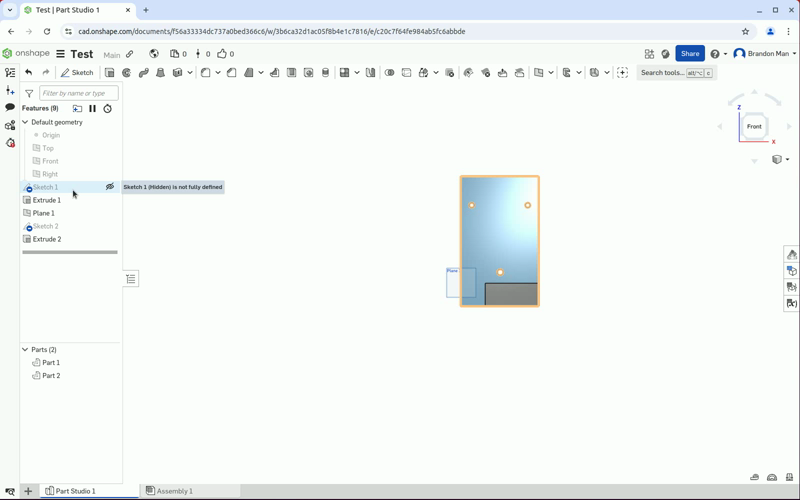
click(73, 189)
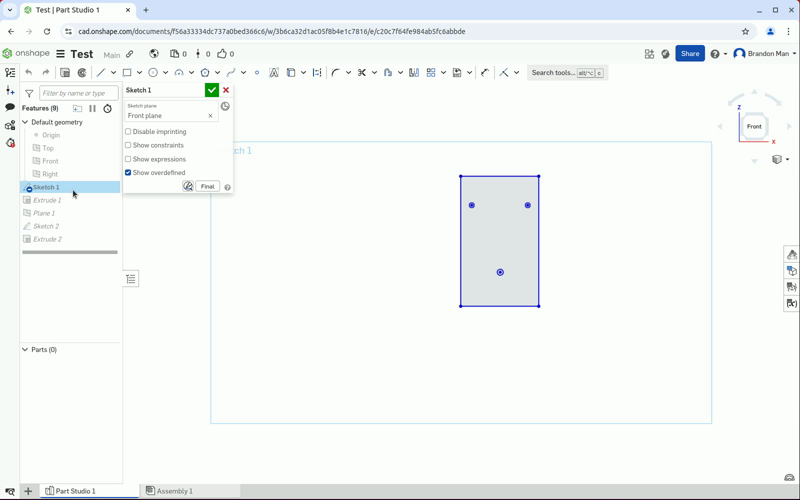
mouse_move(229, 92)
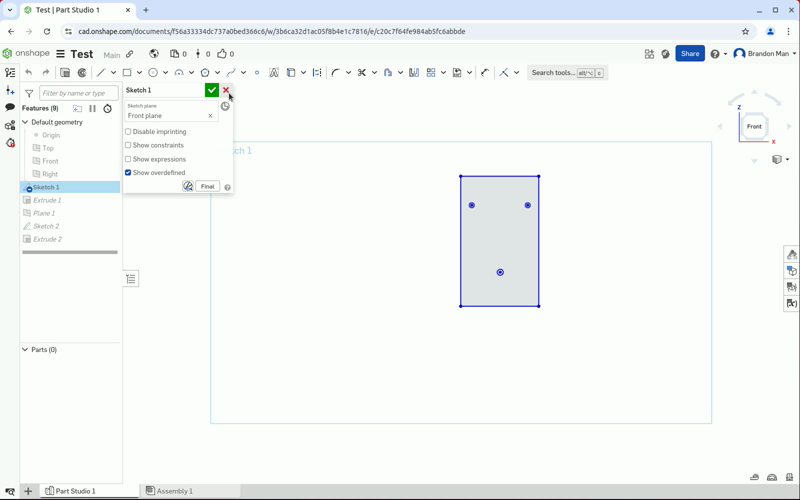
click(229, 92)
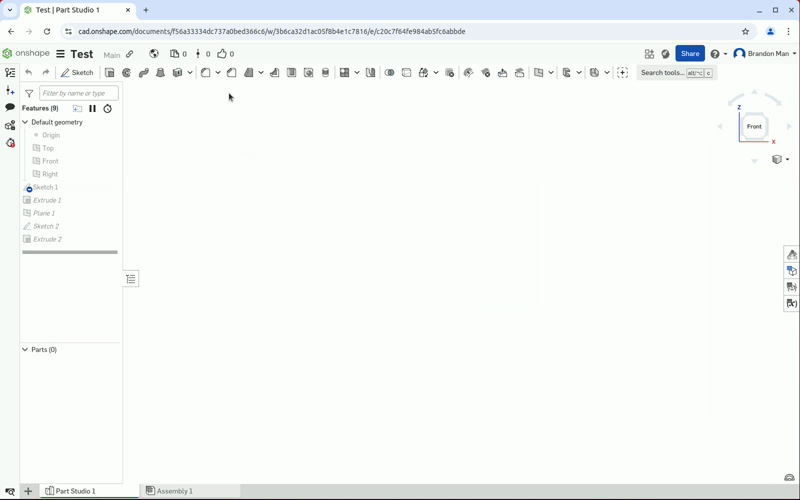
key(shift+s)
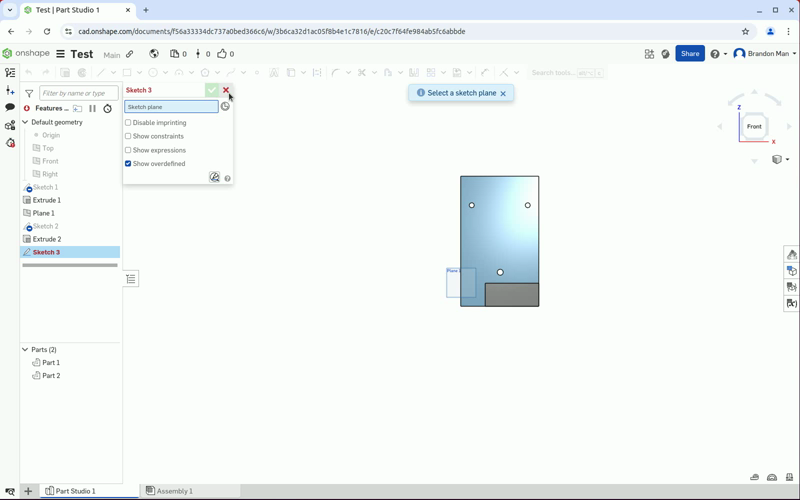
mouse_move(73, 215)
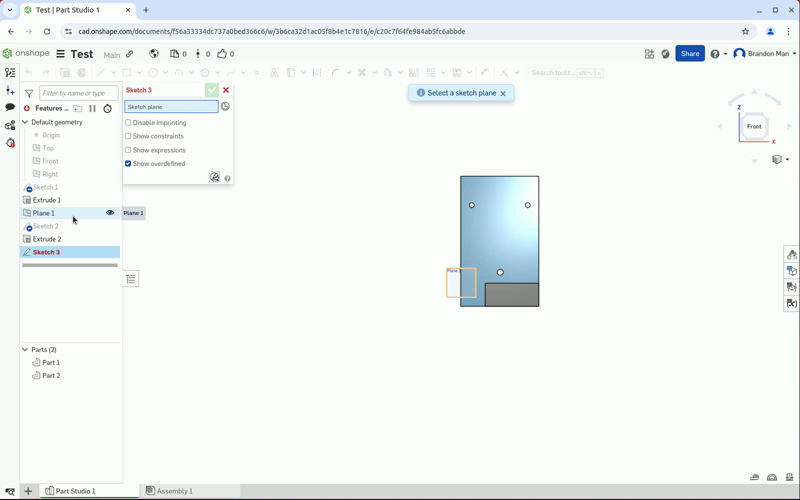
click(73, 215)
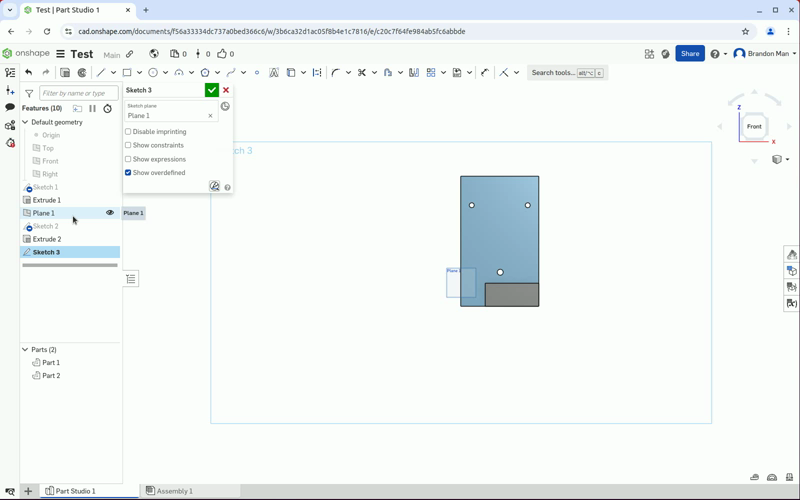
mouse_move(73, 352)
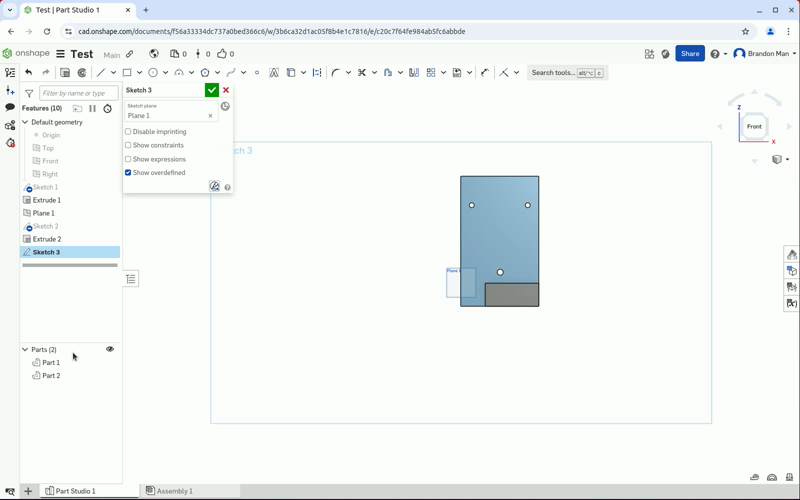
key(y)
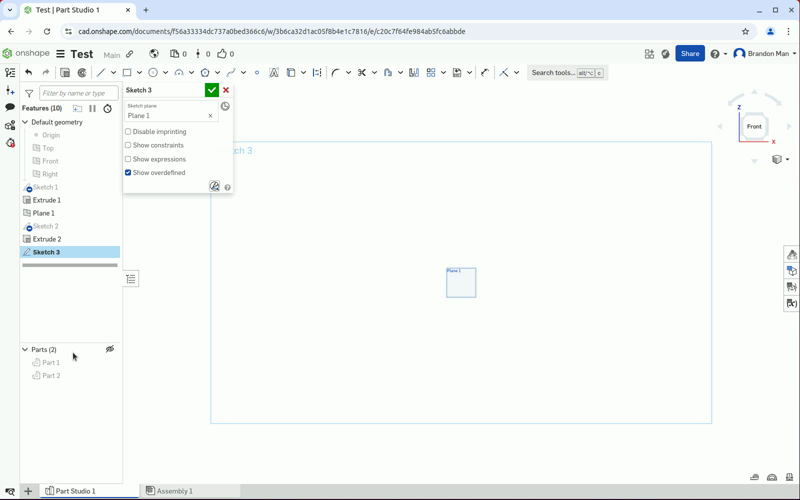
key(l)
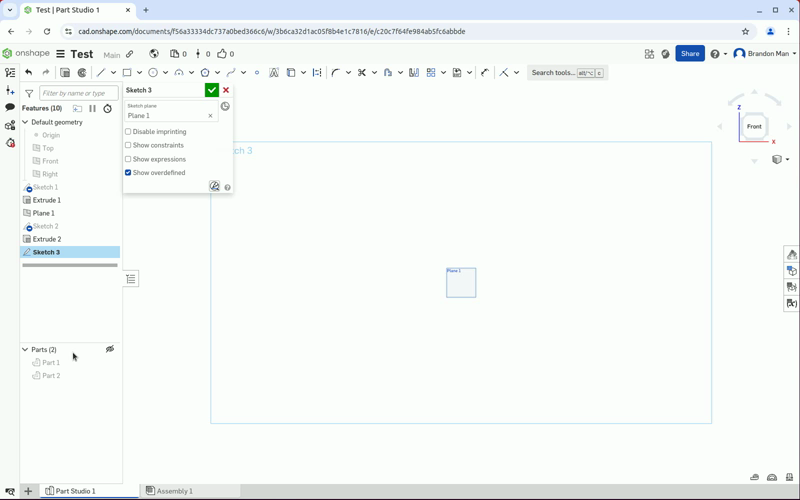
key_down(shift)
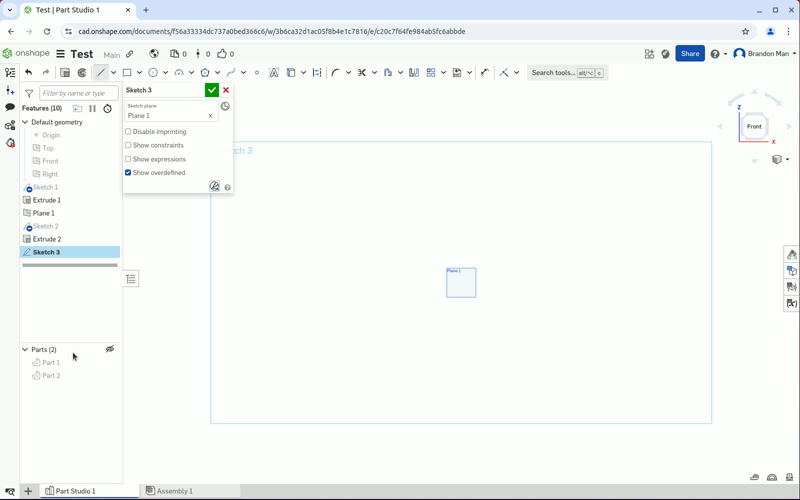
mouse_move(485, 195)
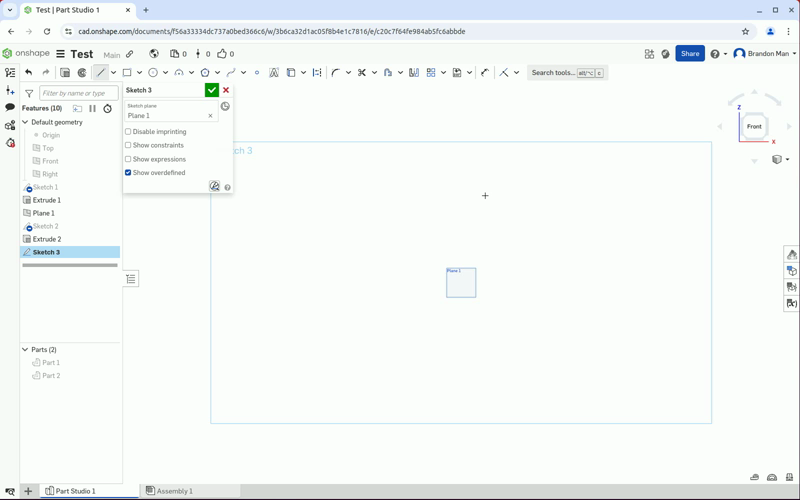
click(485, 195)
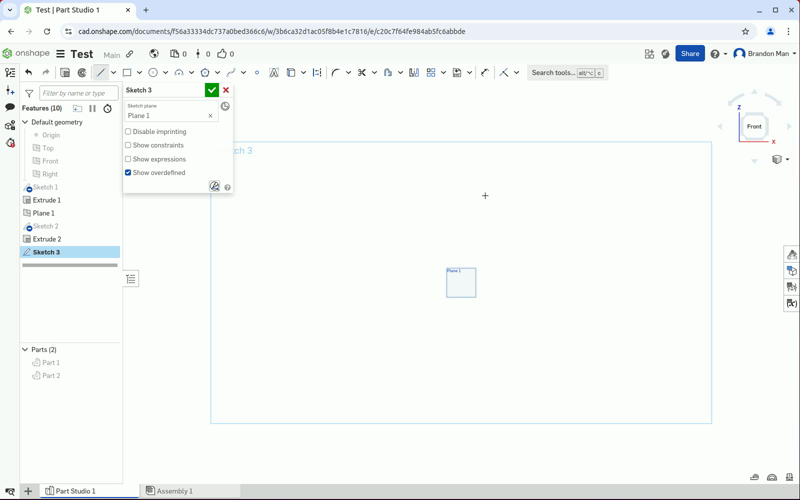
key_up(shift)
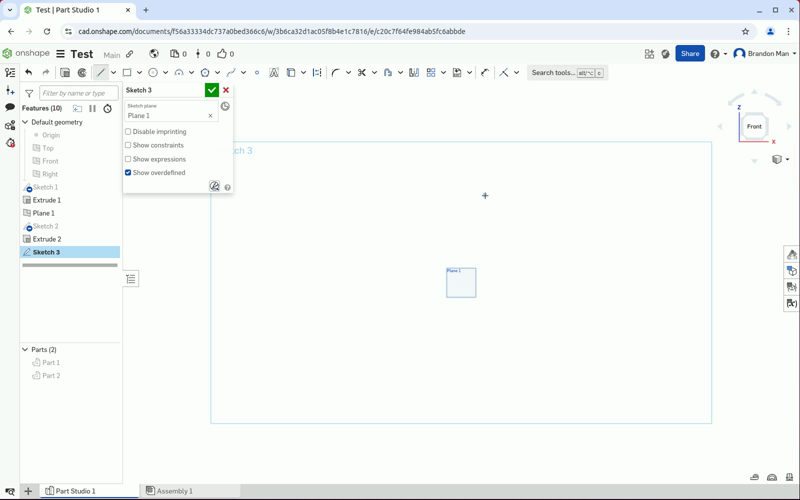
key_down(shift)
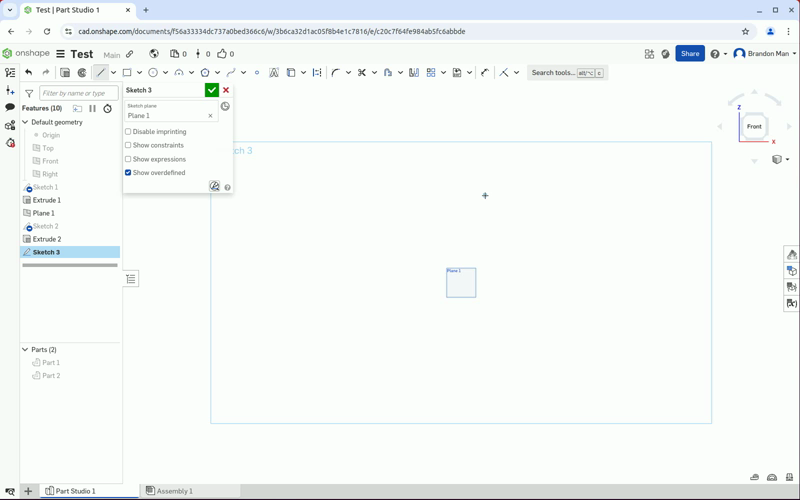
mouse_move(515, 195)
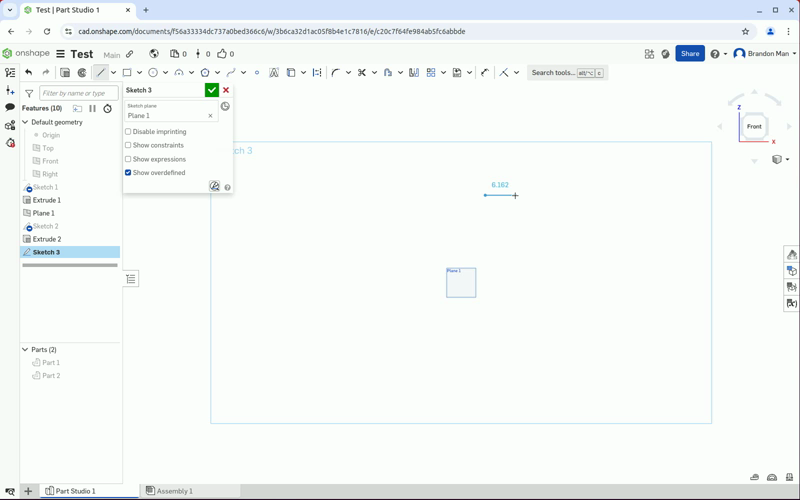
mouse_move(512, 195)
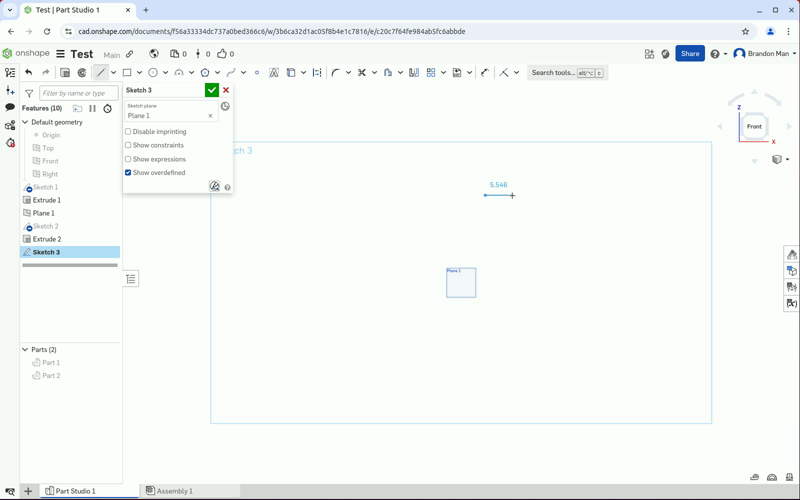
click(512, 195)
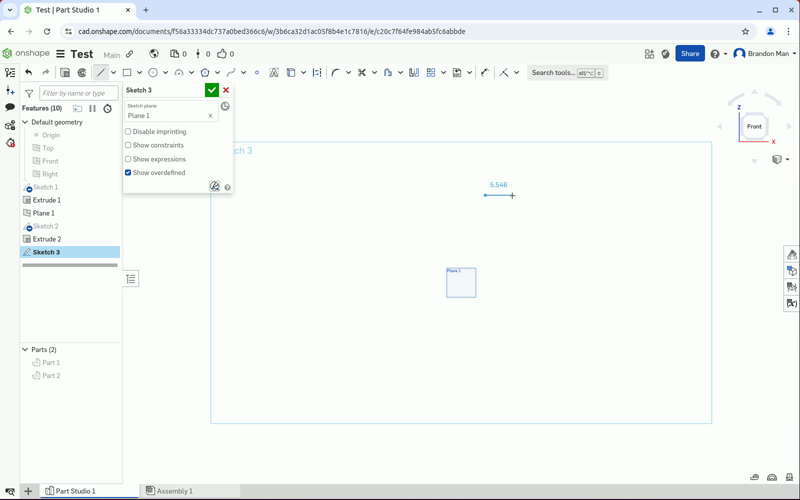
key_up(shift)
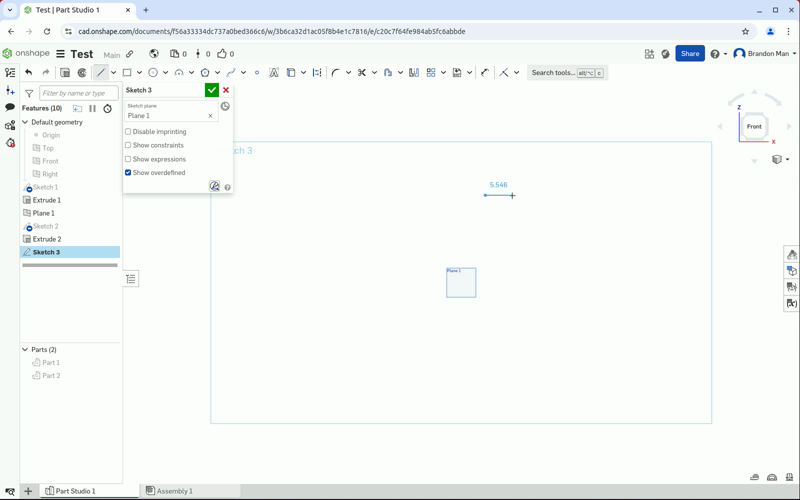
key_down(shift)
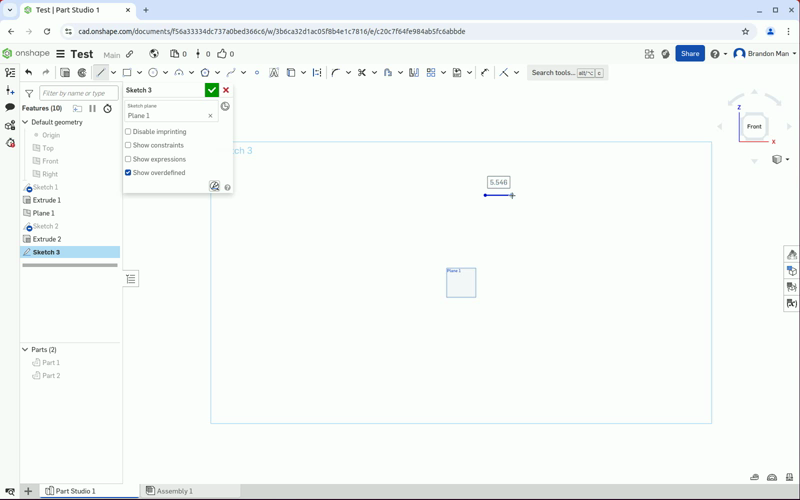
mouse_move(542, 195)
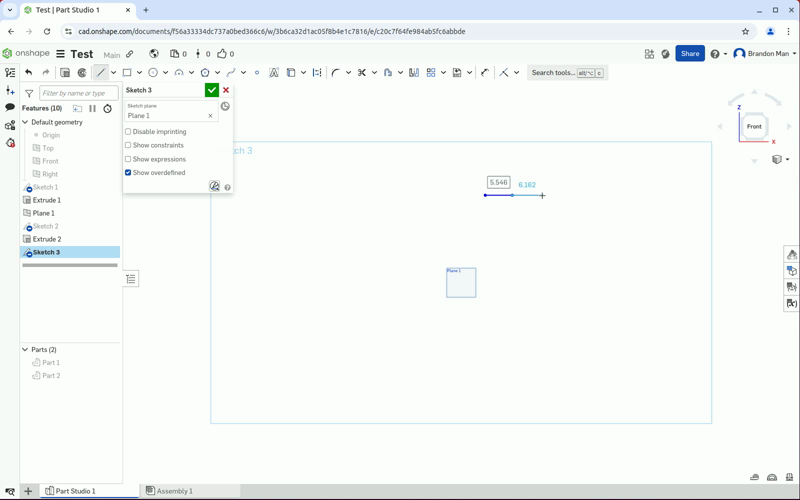
mouse_move(512, 176)
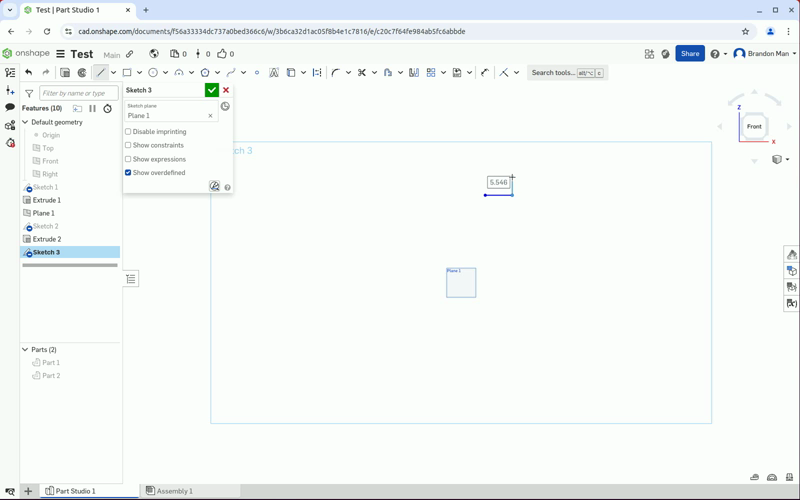
click(512, 176)
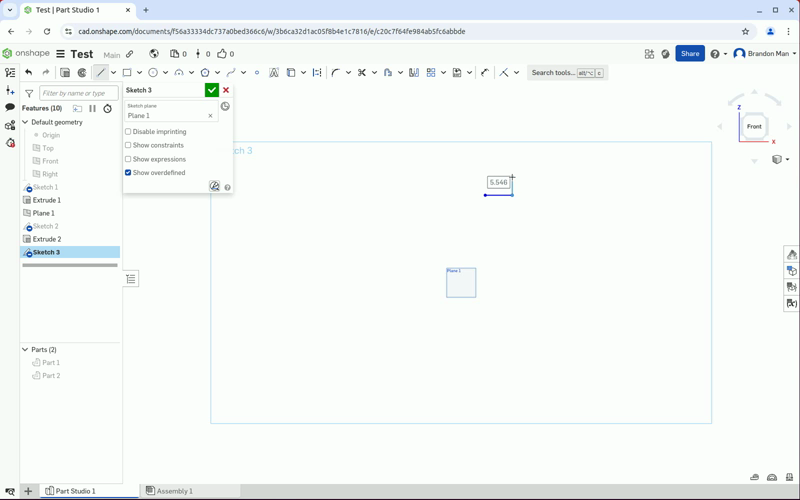
key_up(shift)
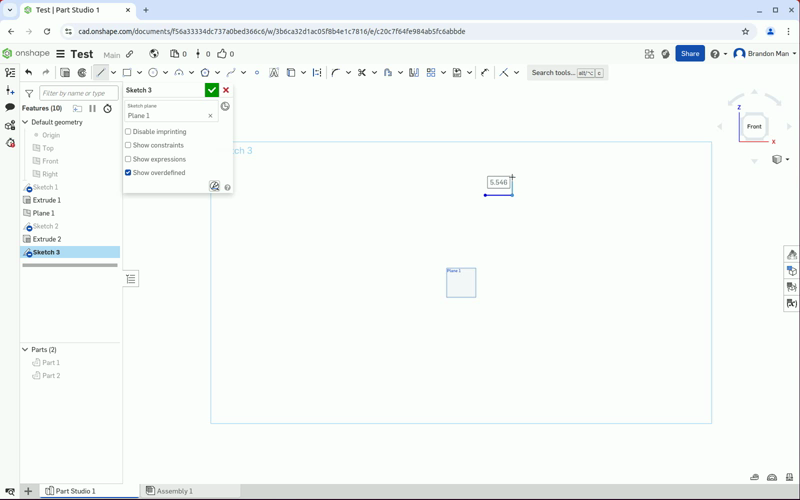
key_down(shift)
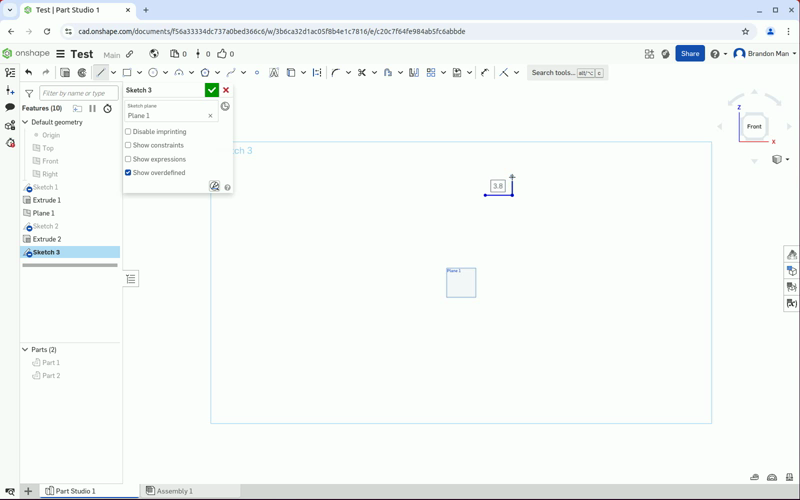
mouse_move(542, 176)
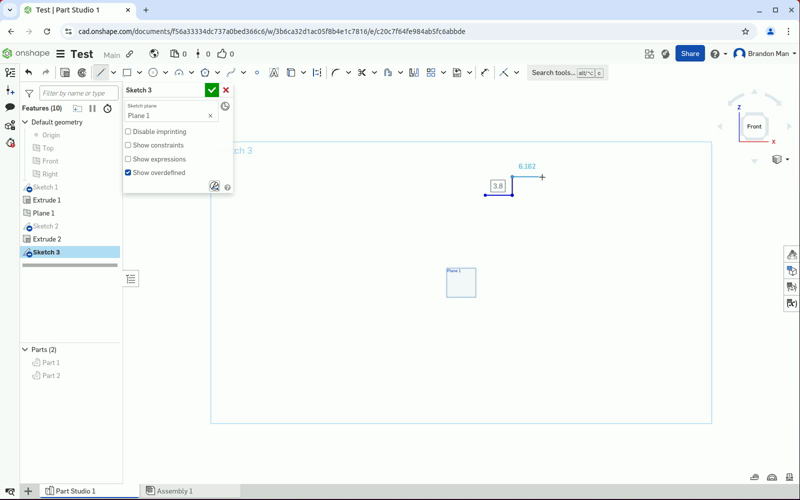
mouse_move(485, 176)
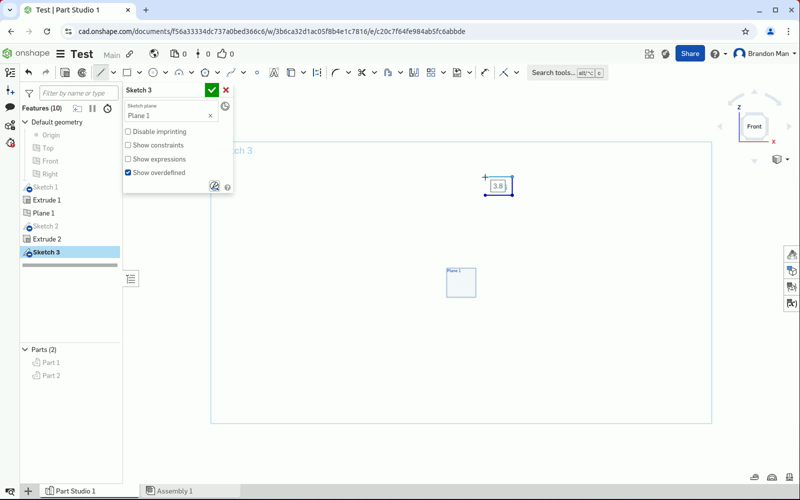
click(485, 176)
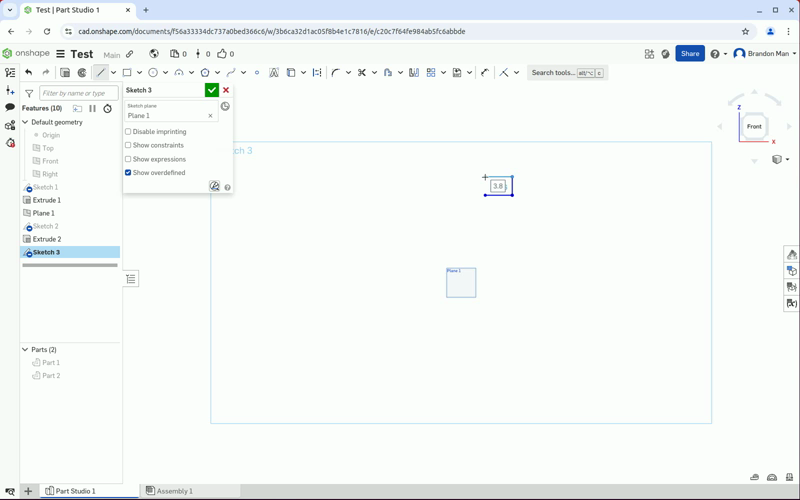
key_up(shift)
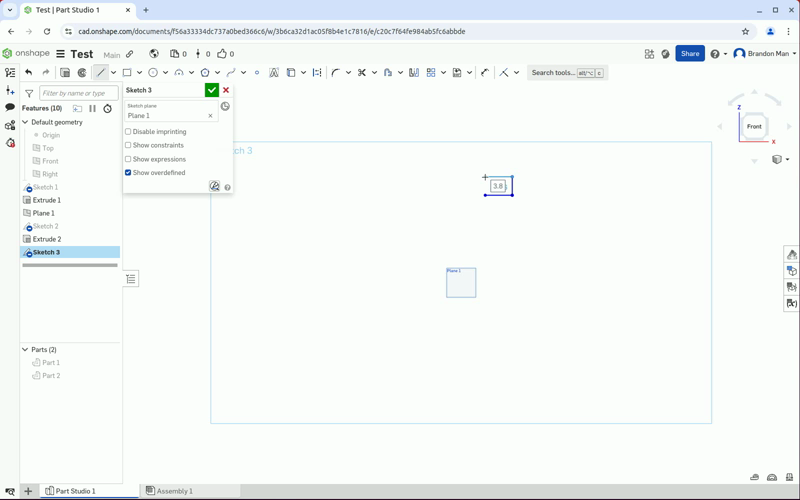
mouse_move(515, 176)
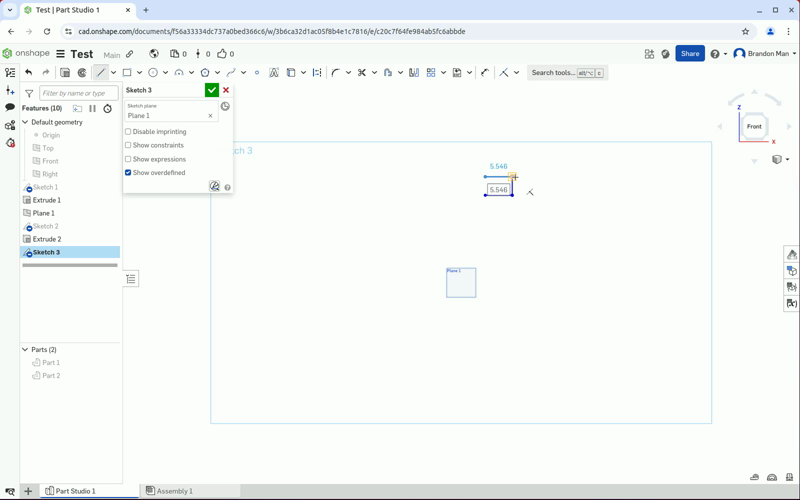
key_down(shift)
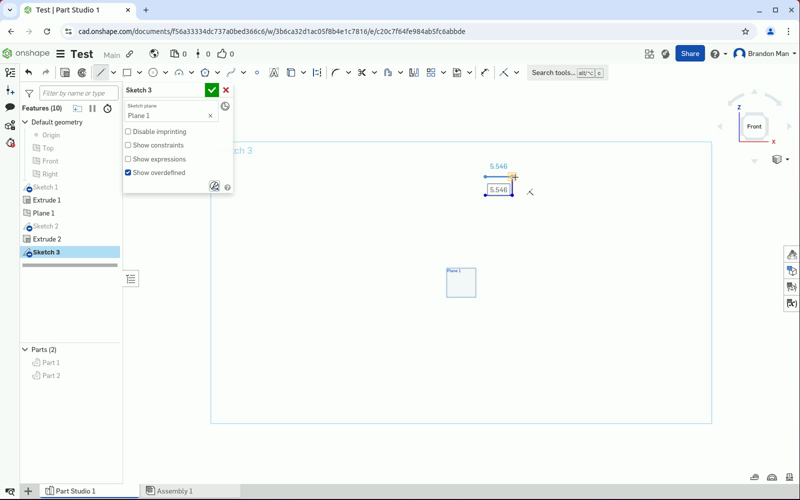
mouse_move(485, 195)
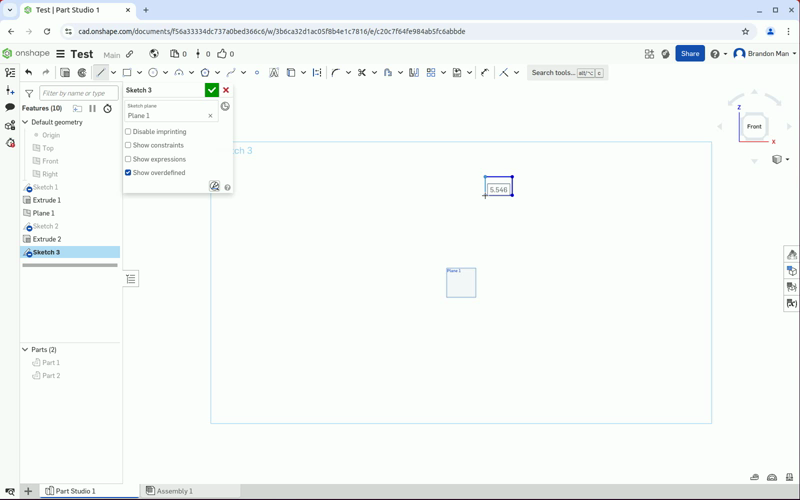
key_up(shift)
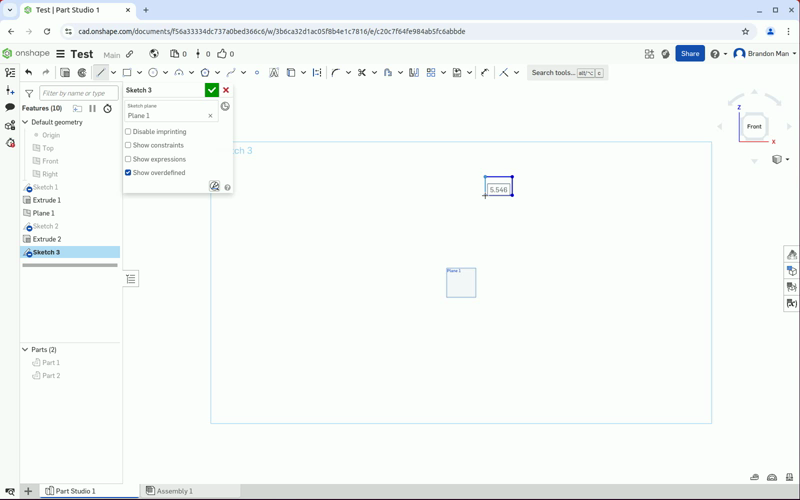
click(485, 195)
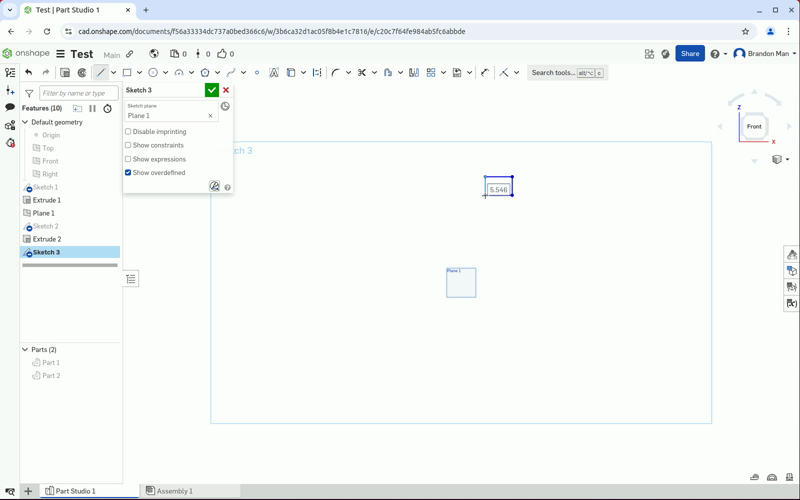
key(esc)
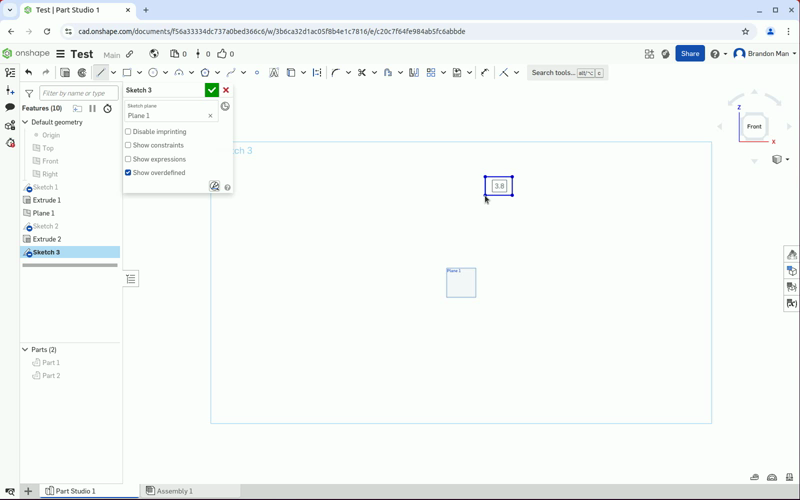
mouse_move(498, 178)
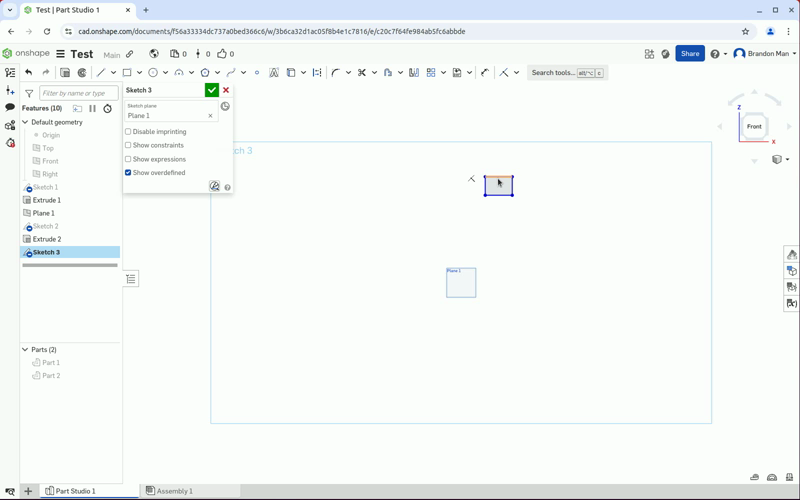
scroll(6)
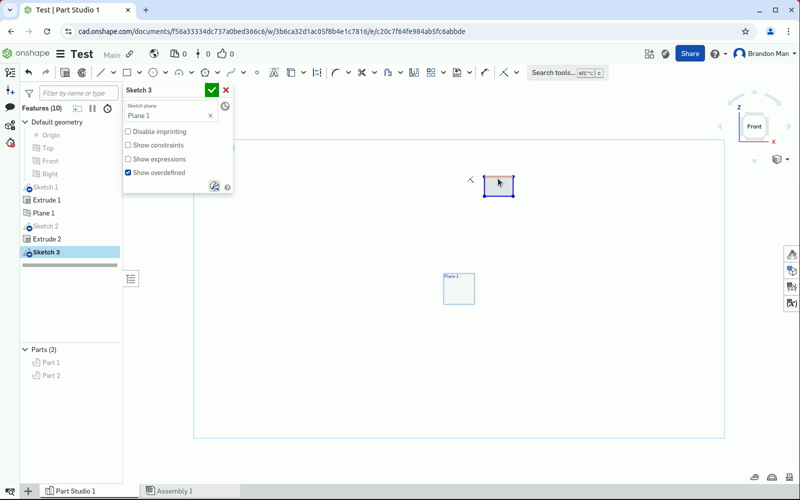
scroll(6)
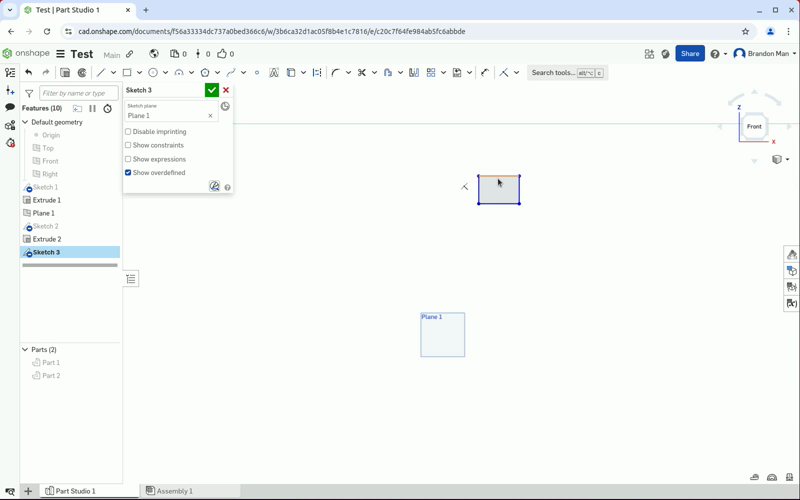
scroll(6)
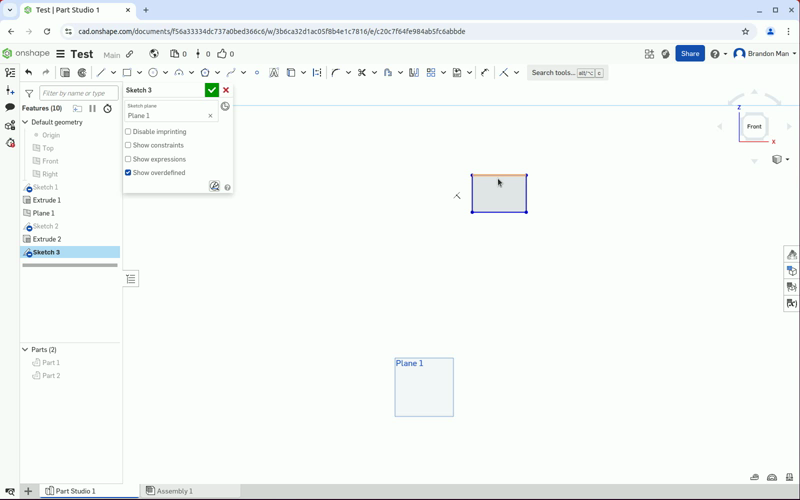
scroll(6)
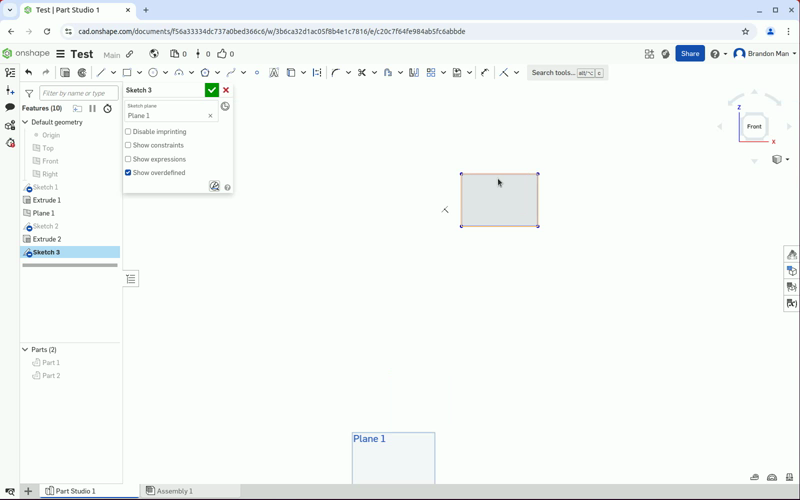
scroll(6)
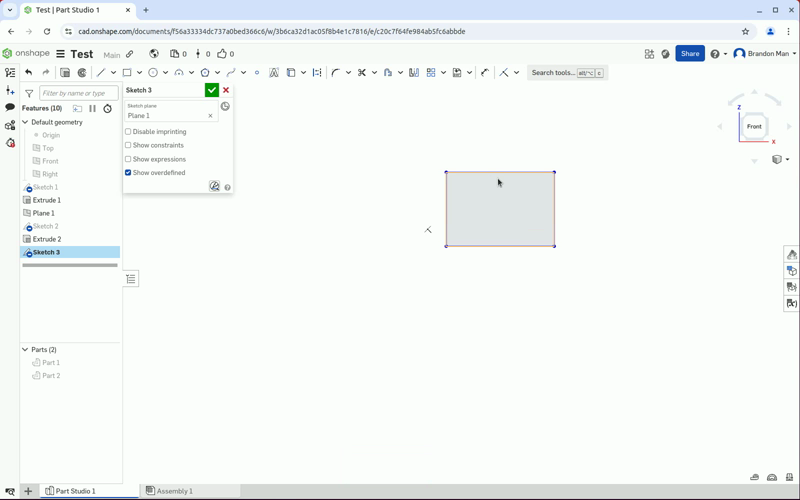
scroll(6)
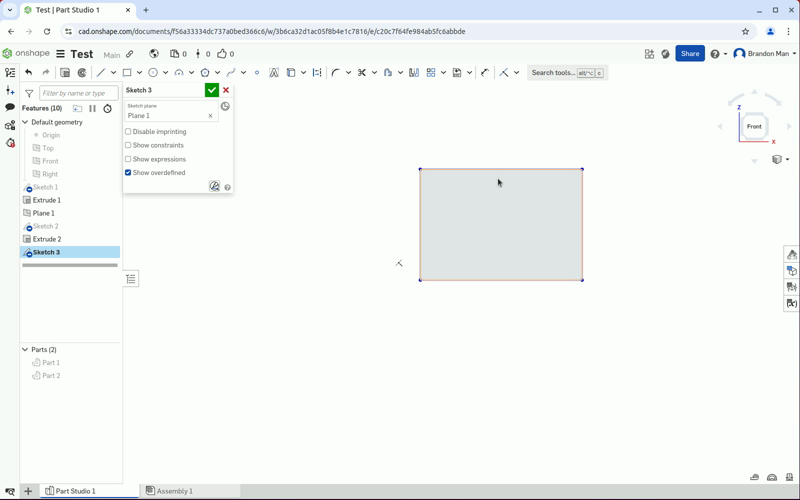
scroll(6)
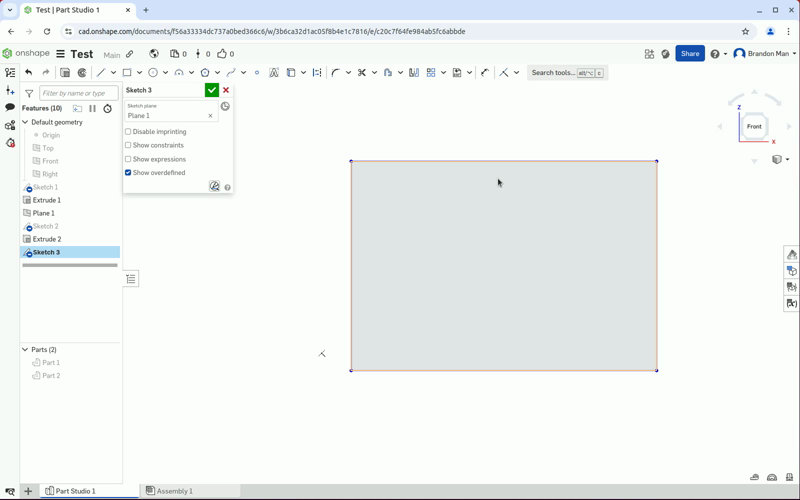
click(498, 178)
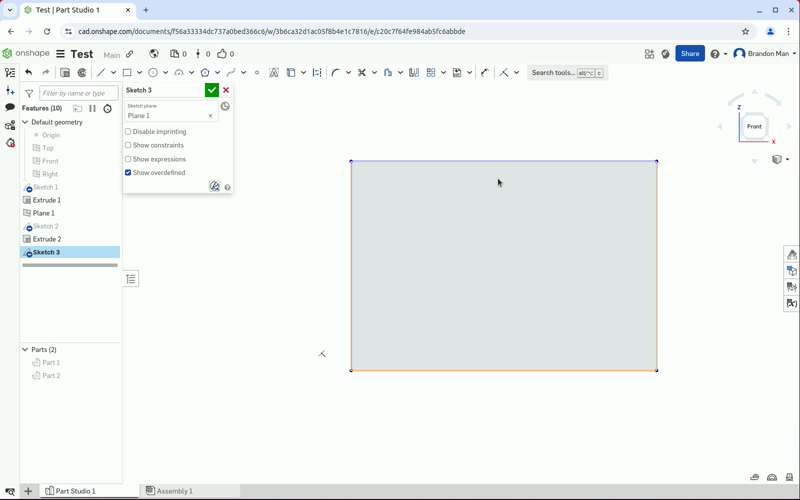
scroll(-6)
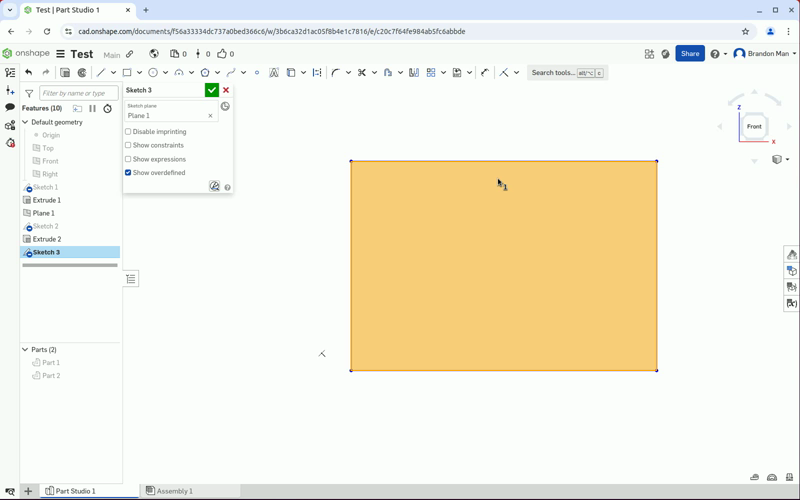
scroll(-6)
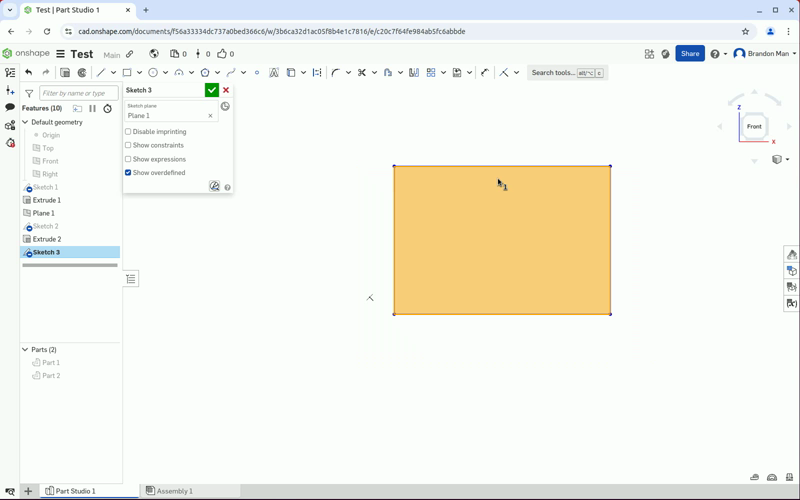
scroll(-6)
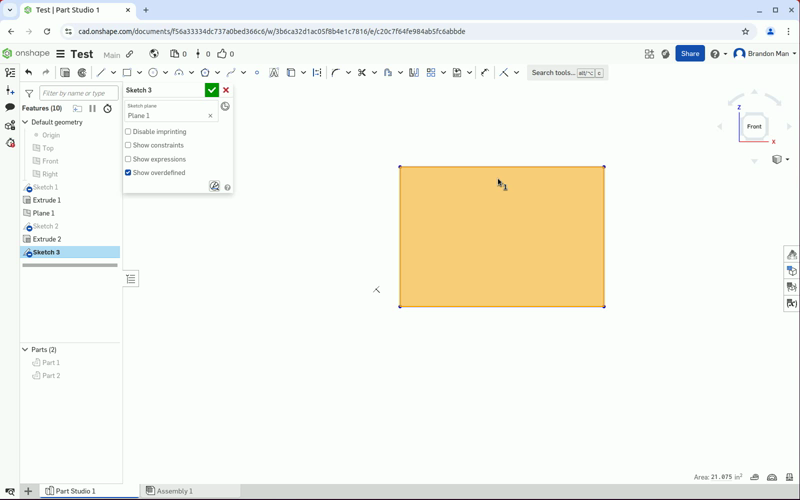
scroll(-6)
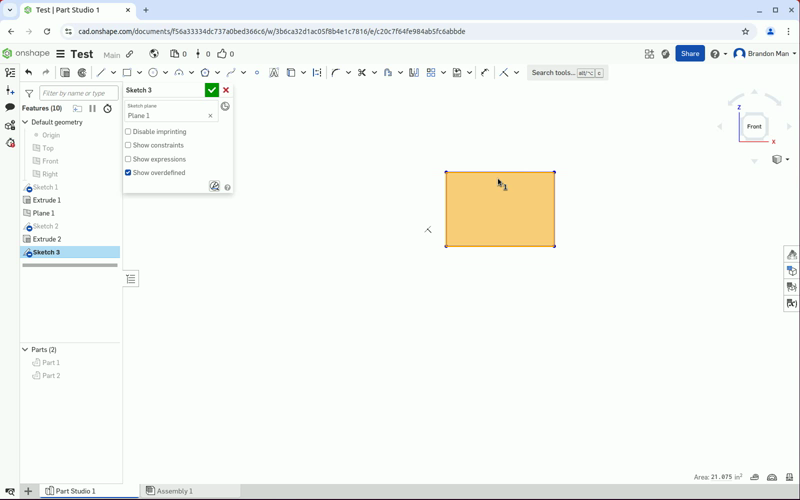
scroll(-6)
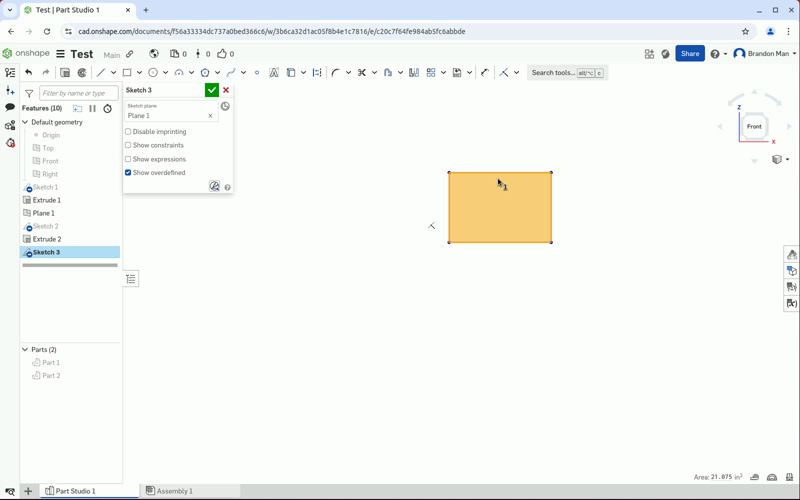
scroll(-6)
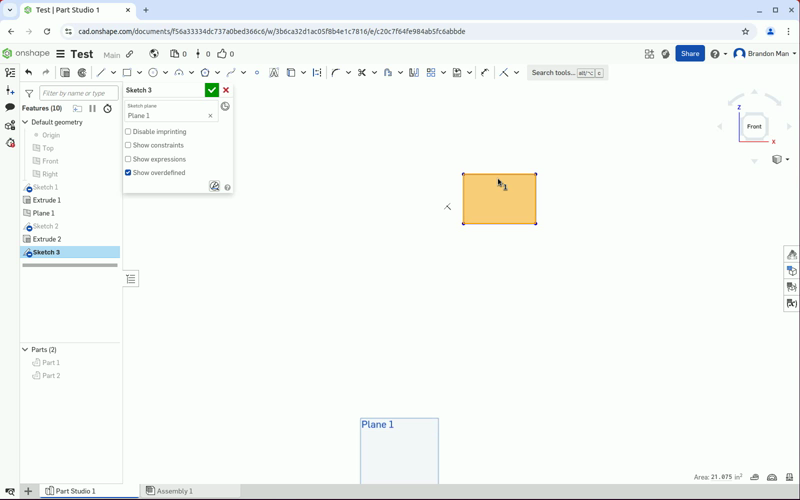
scroll(-6)
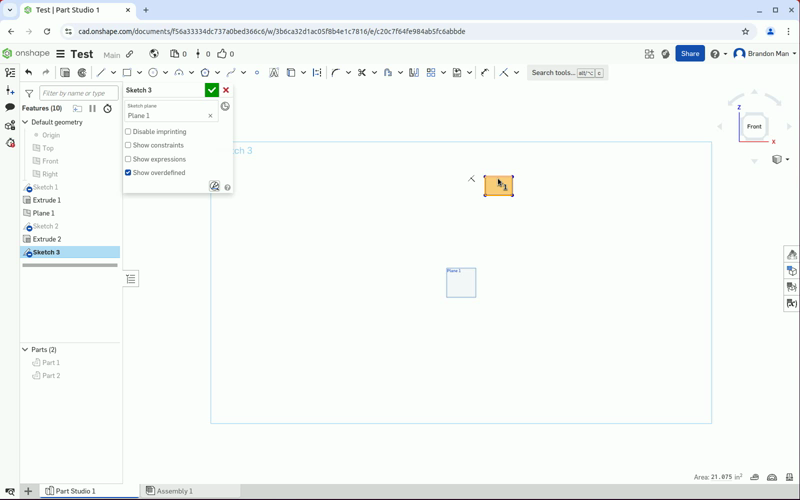
mouse_move(73, 352)
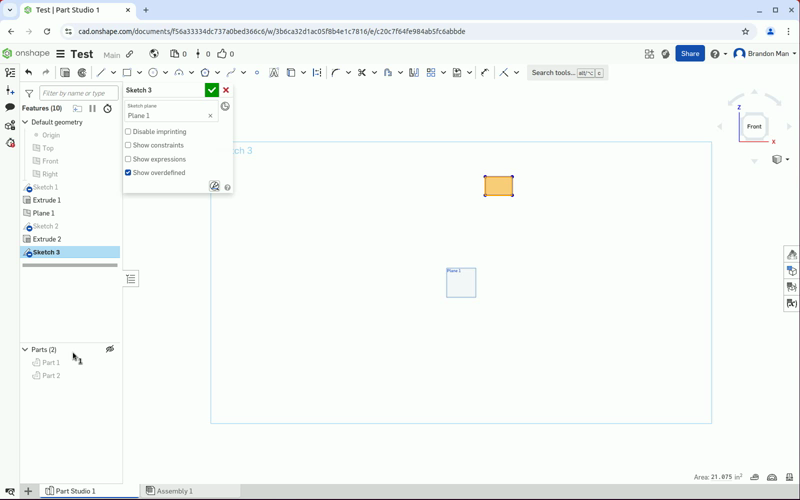
key(shift+y)
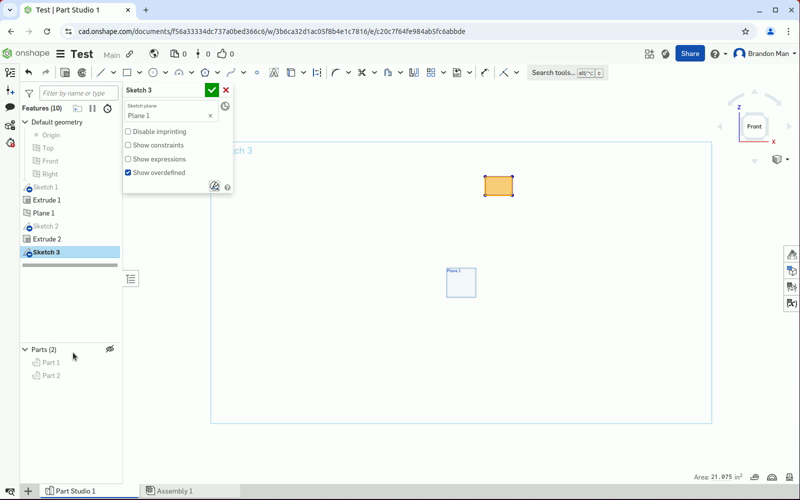
key(shift+e)
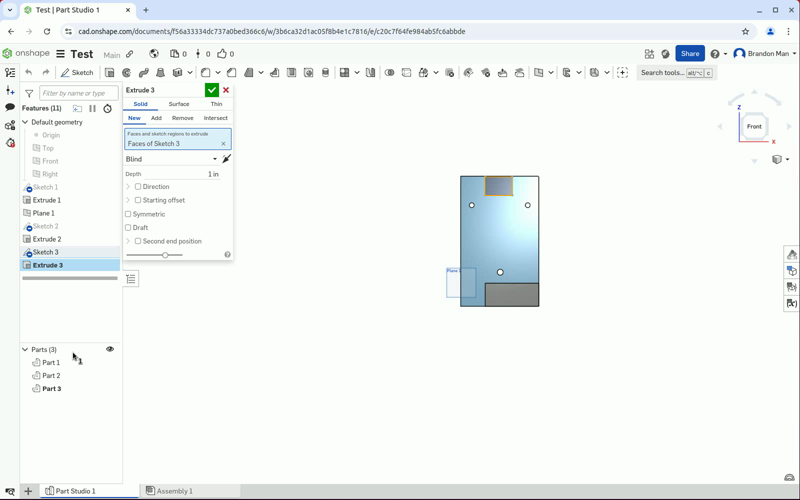
mouse_move(143, 106)
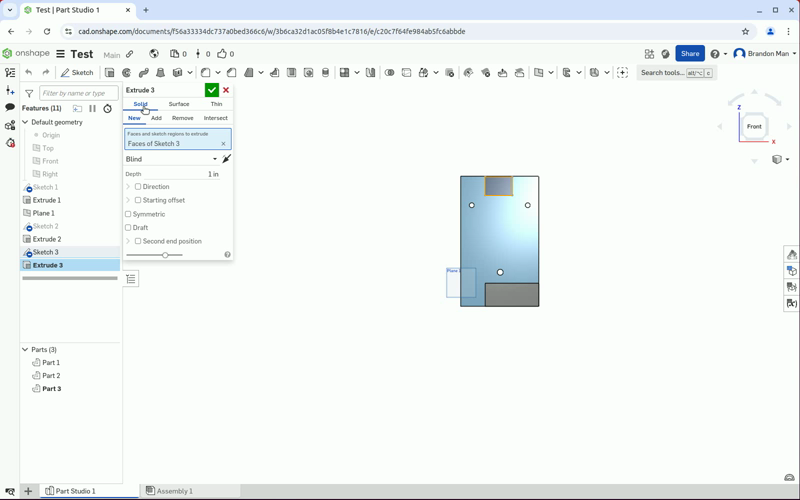
click(143, 106)
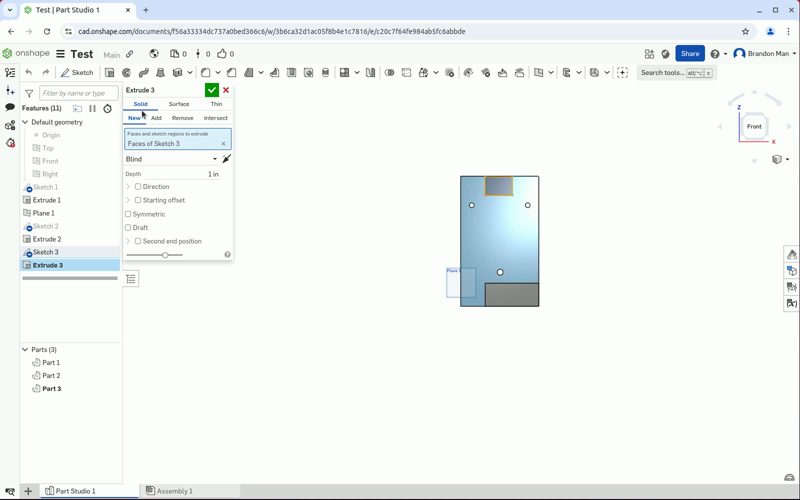
mouse_move(137, 120)
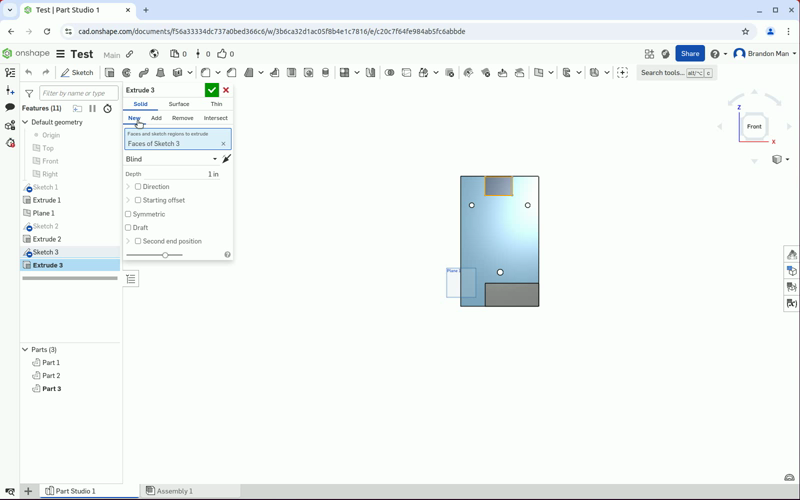
click(137, 120)
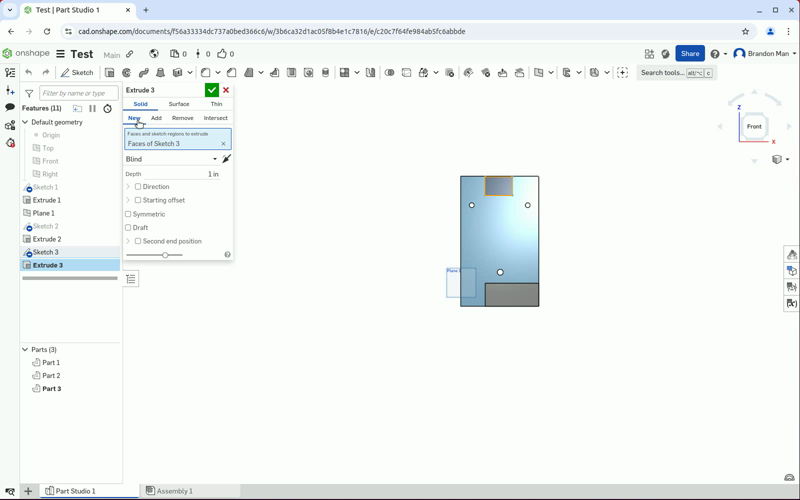
key(tab, 4)
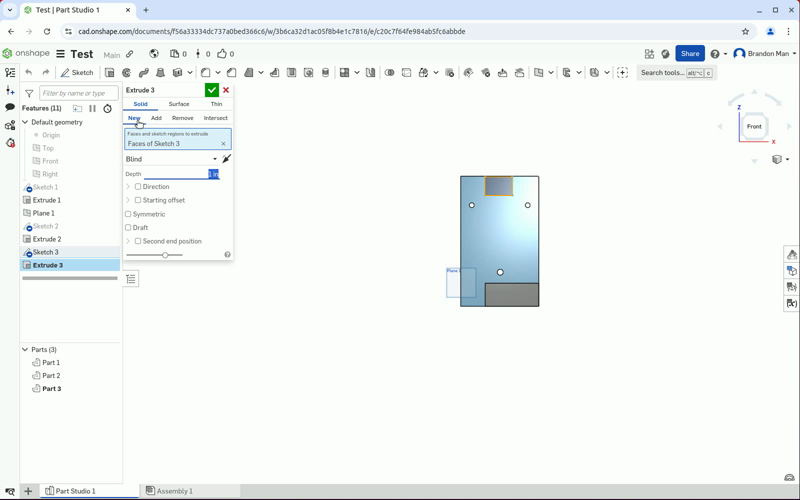
text(8.906)
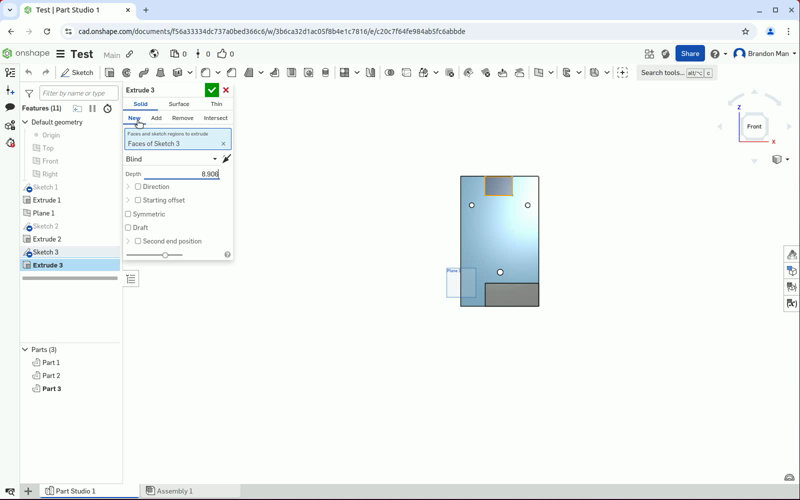
key(enter)
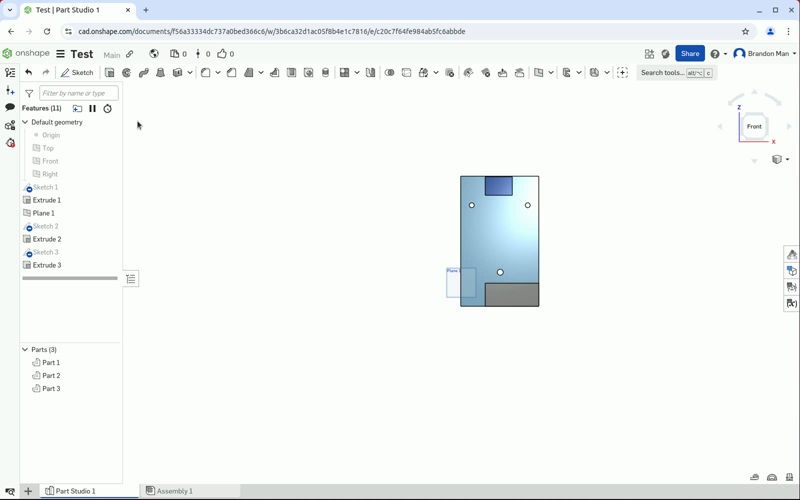
key(shift+h)
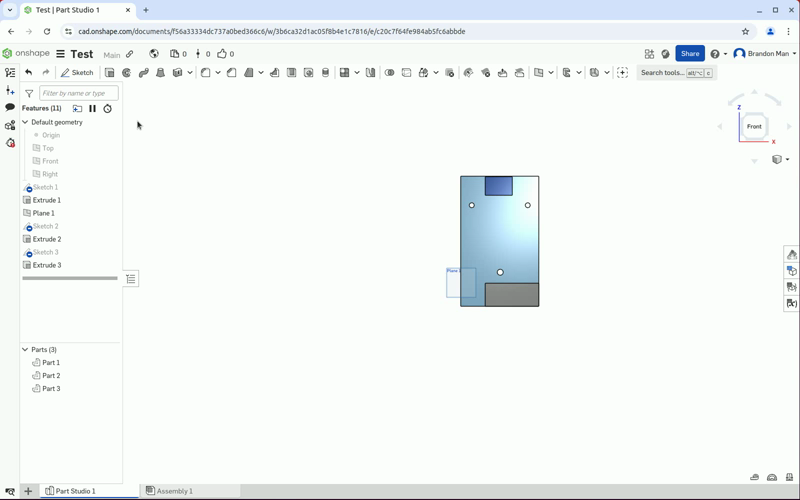
key(shift+h)
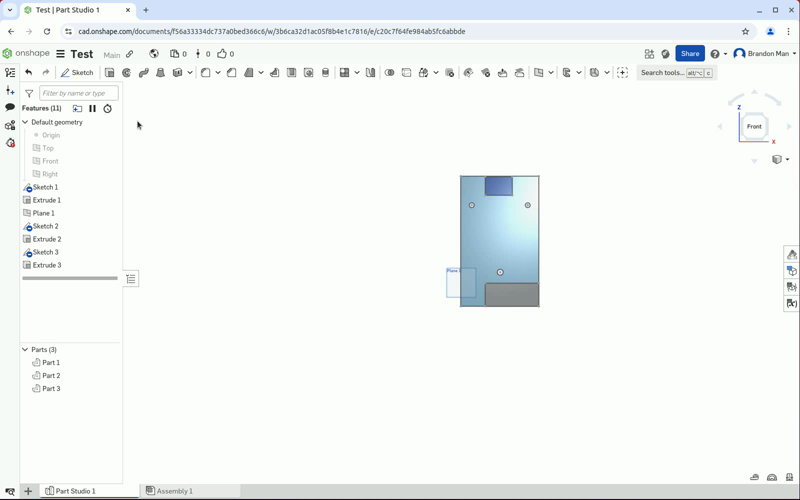
key(shift+7)
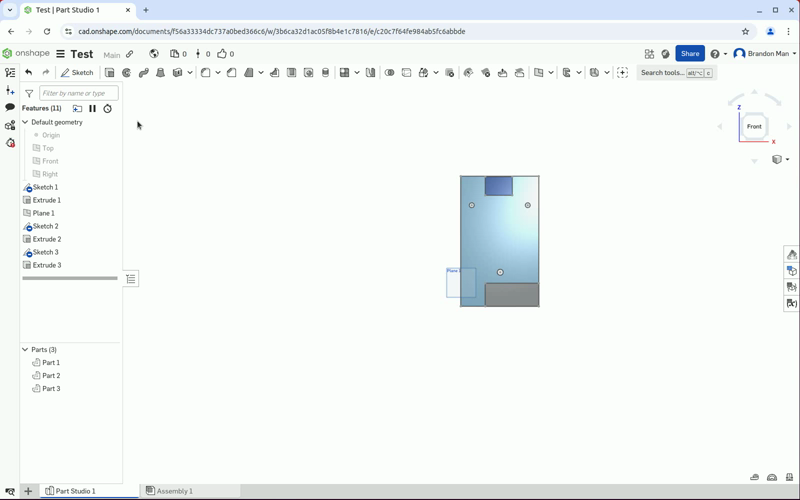
key(left, 2)
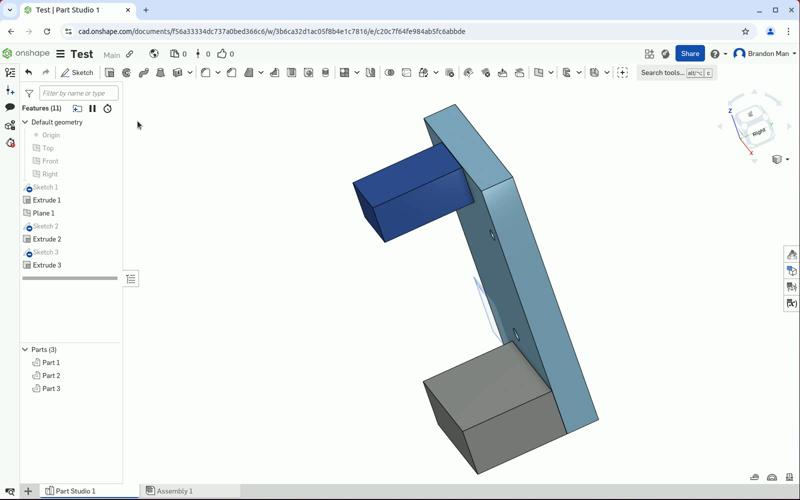
key(down, 2)
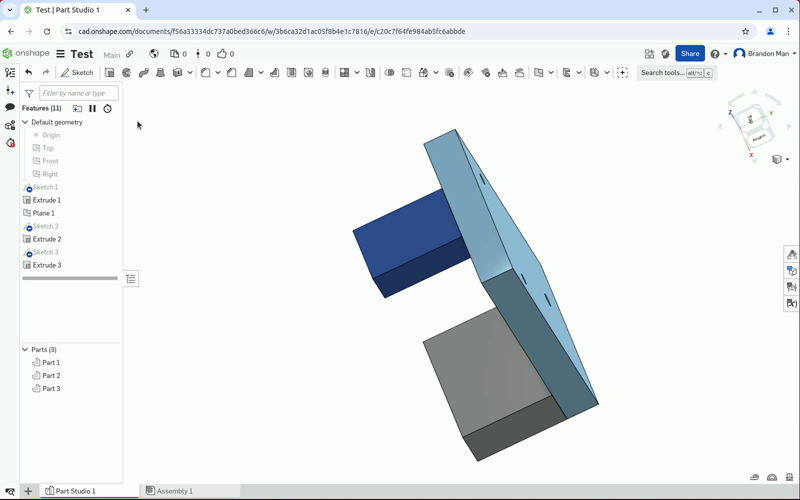
key(up, 2)
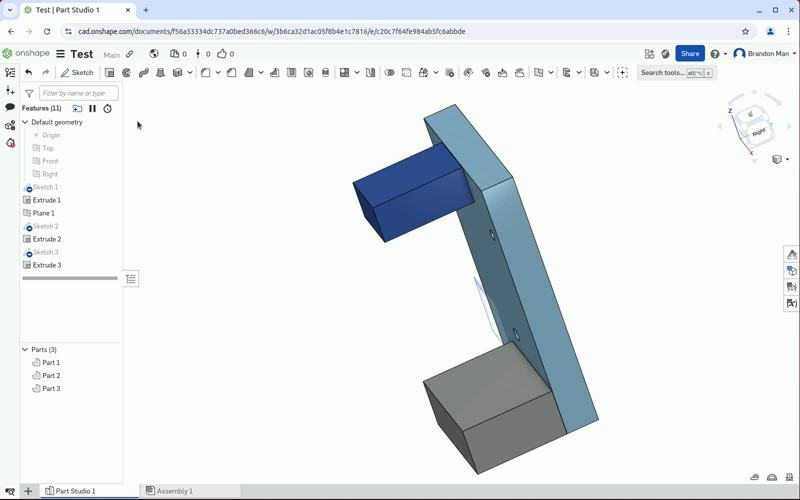
key(right, 2)
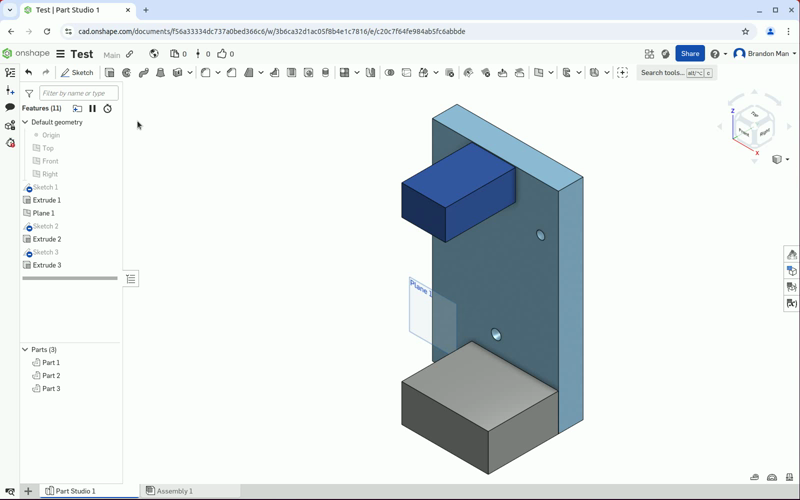
mouse_move(73, 189)
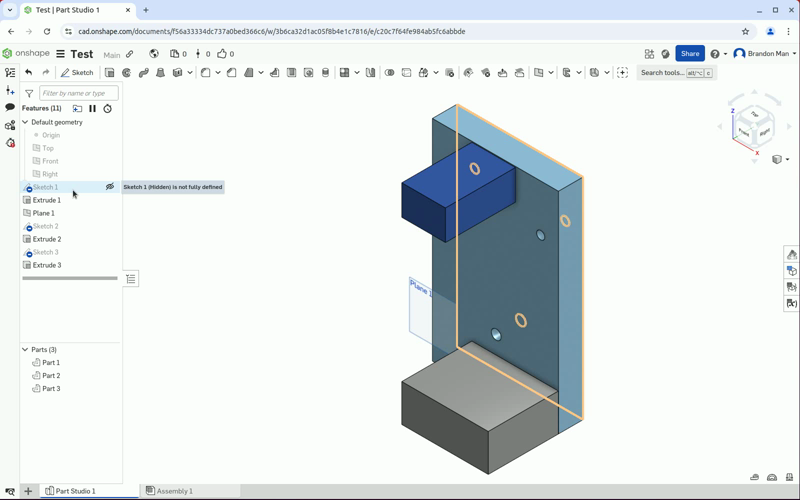
click(73, 189)